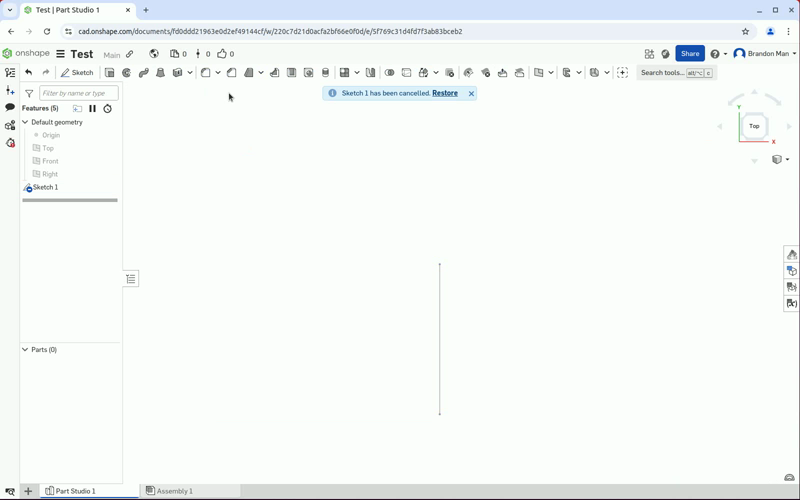
key(shift+h)
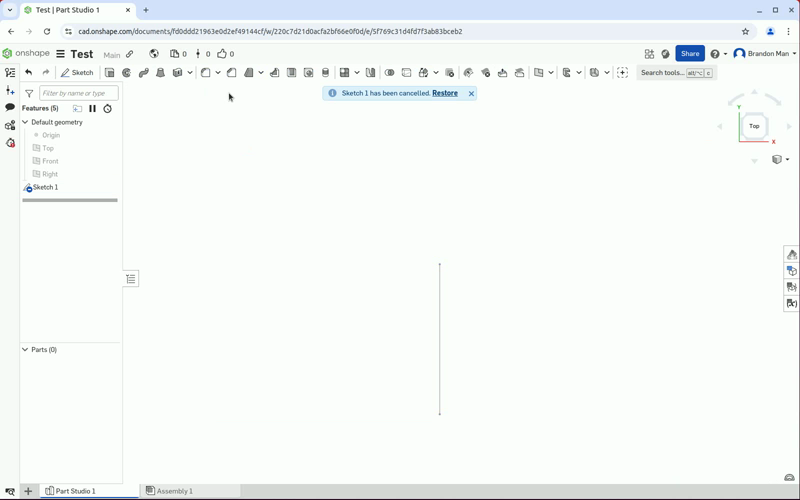
key(shift+s)
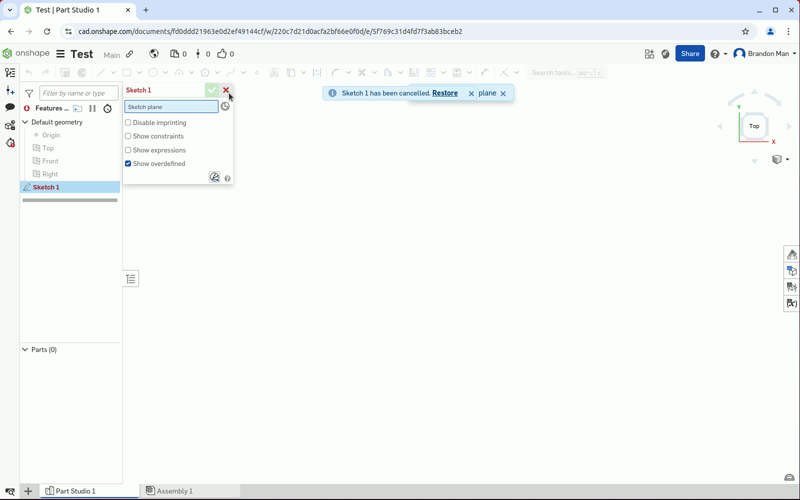
mouse_move(73, 150)
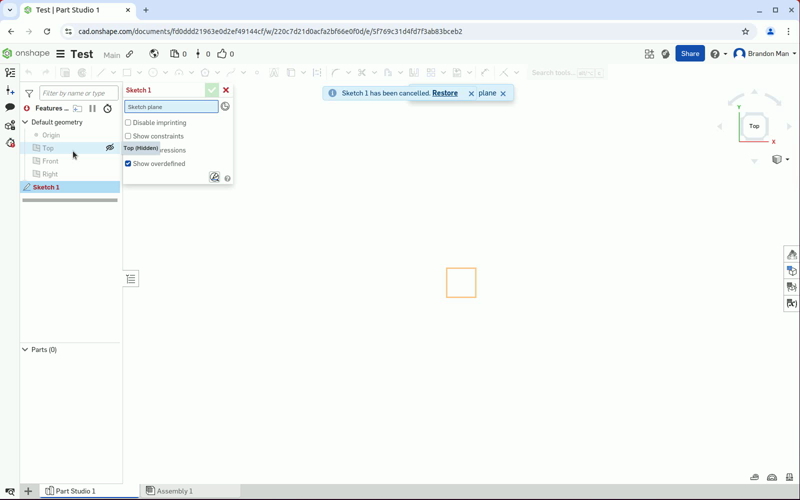
click(73, 150)
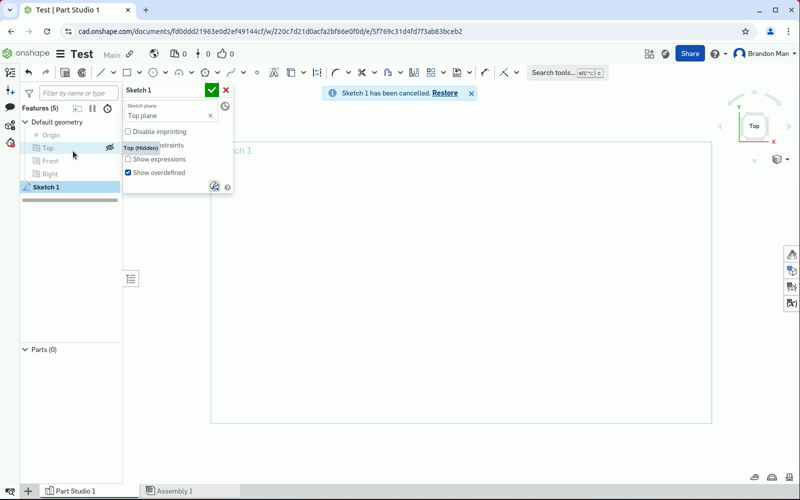
mouse_move(73, 352)
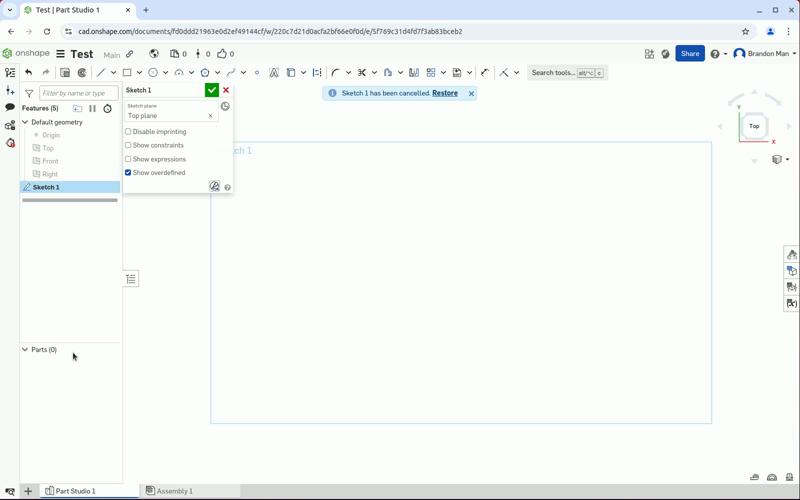
key(y)
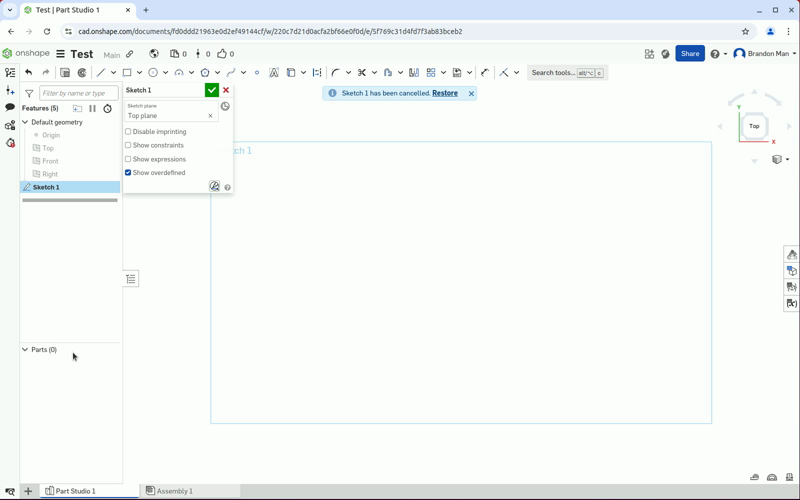
key(l)
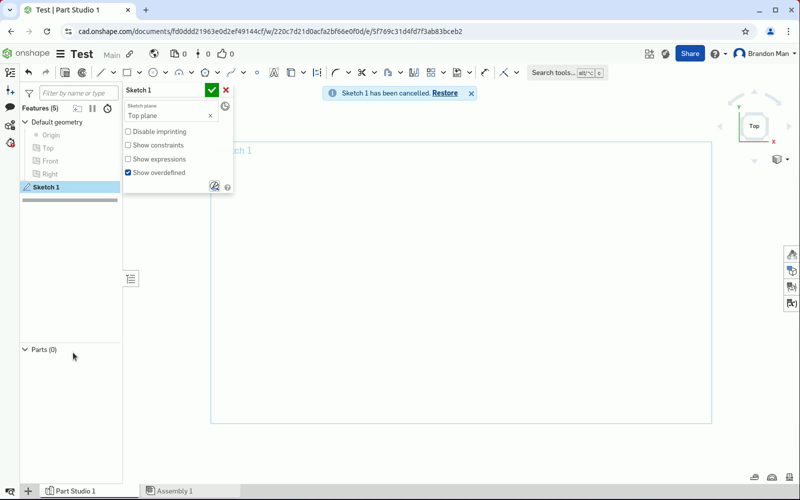
key_down(shift)
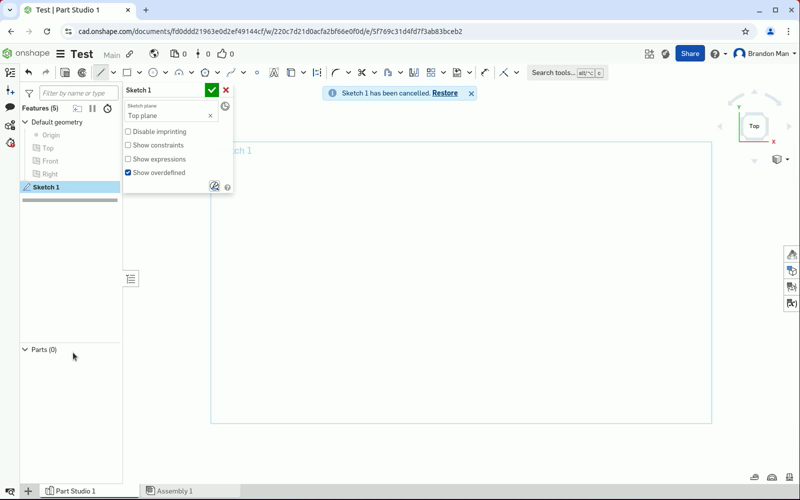
mouse_move(390, 395)
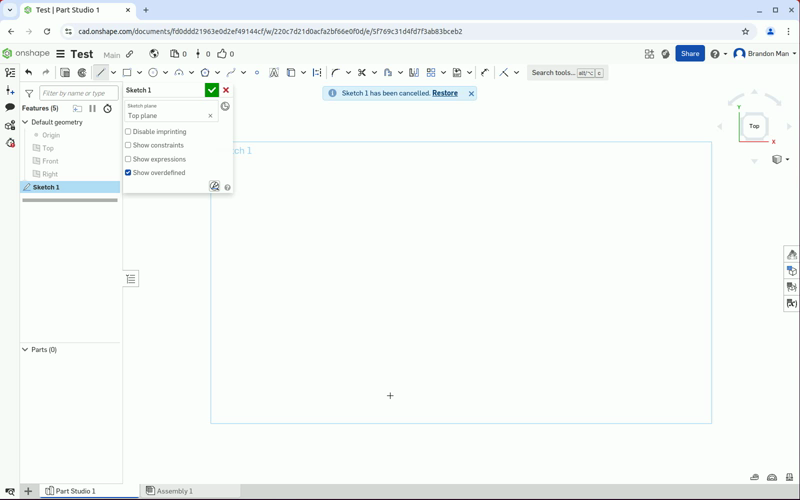
click(390, 395)
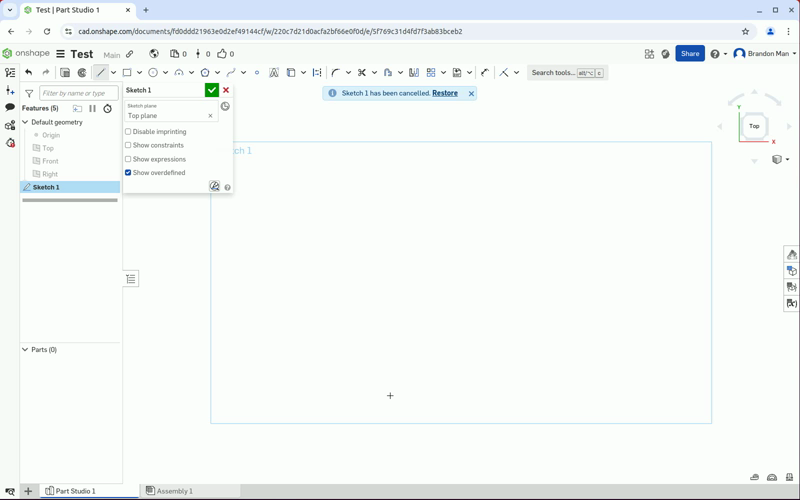
key_up(shift)
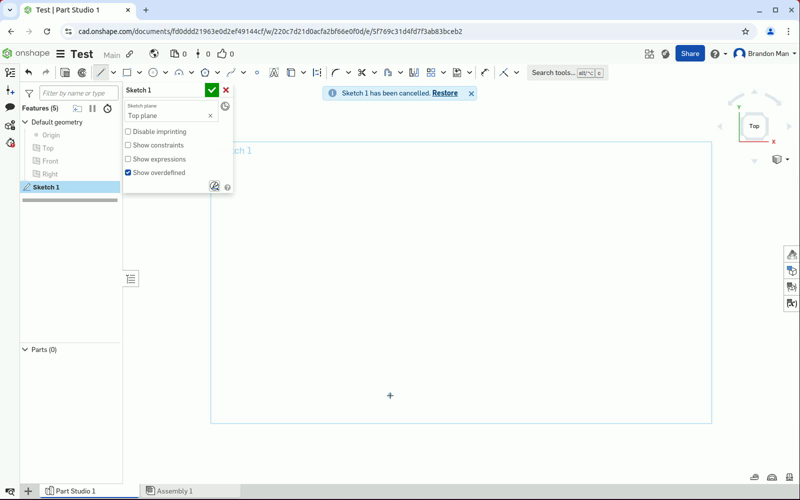
key_down(shift)
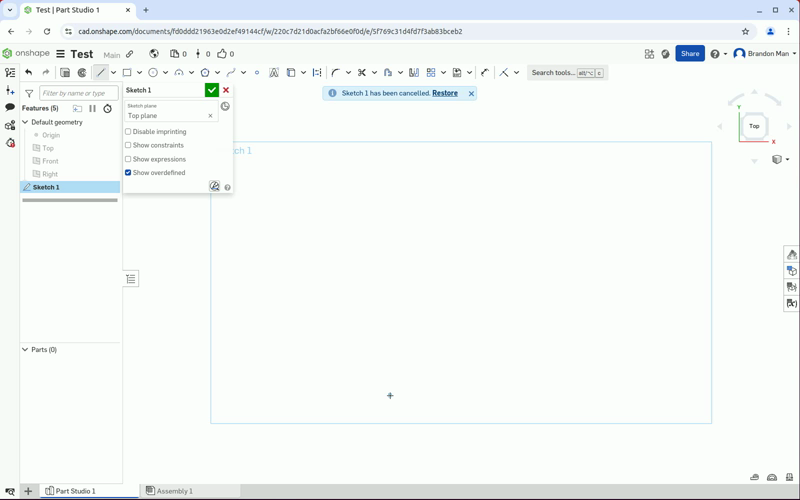
mouse_move(529, 395)
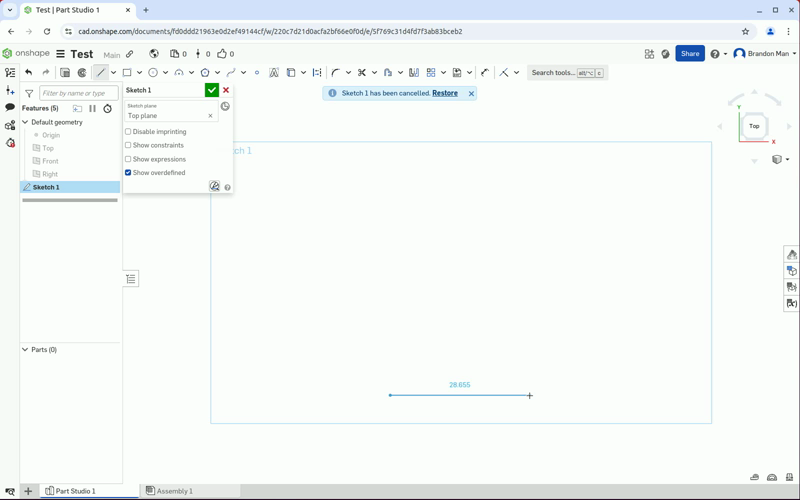
click(529, 395)
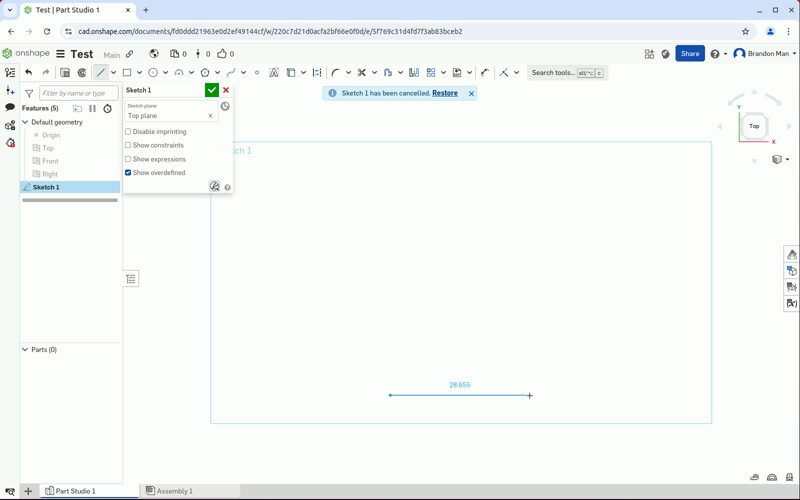
key_up(shift)
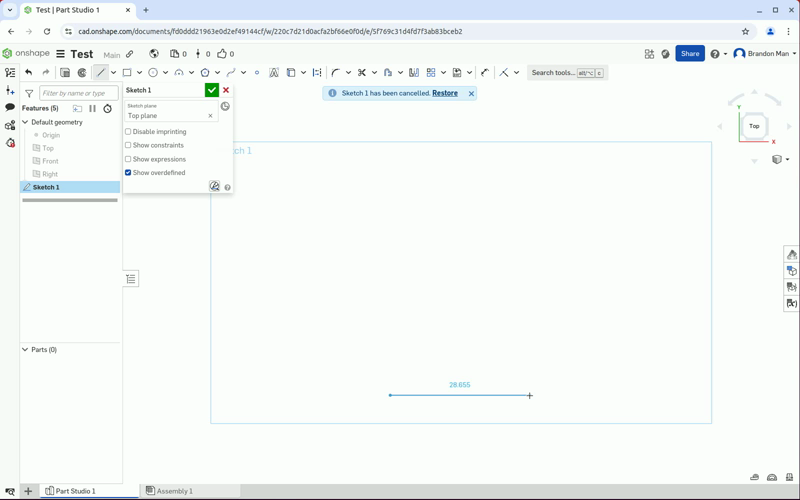
key_down(shift)
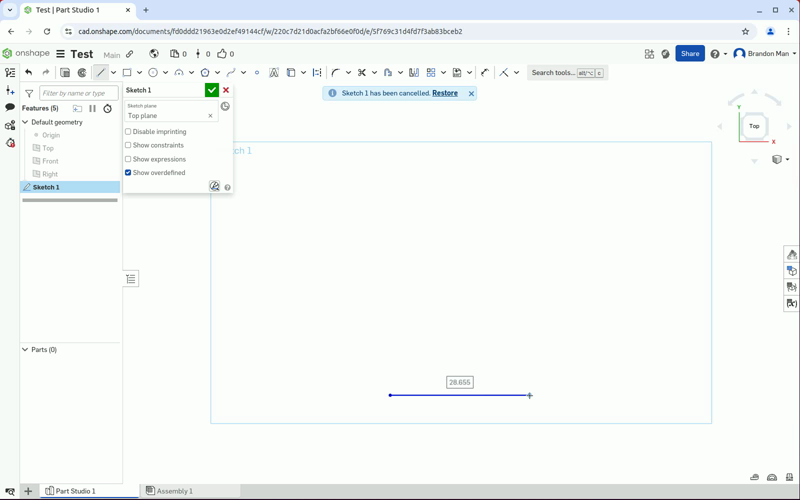
mouse_move(529, 171)
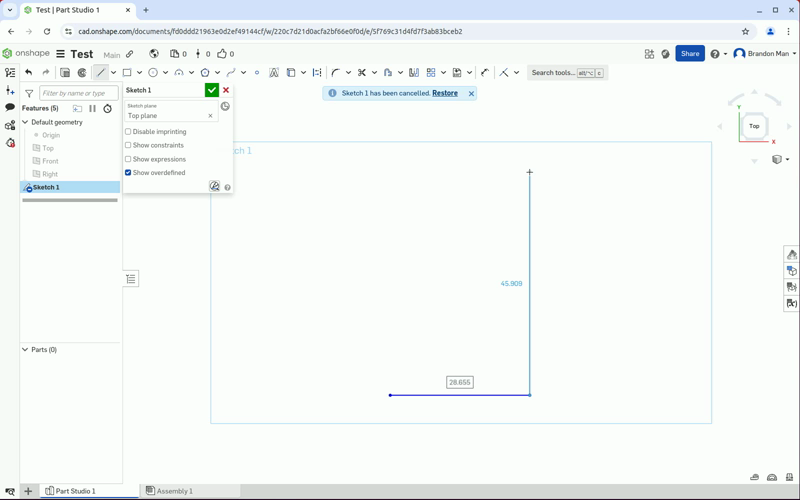
click(529, 171)
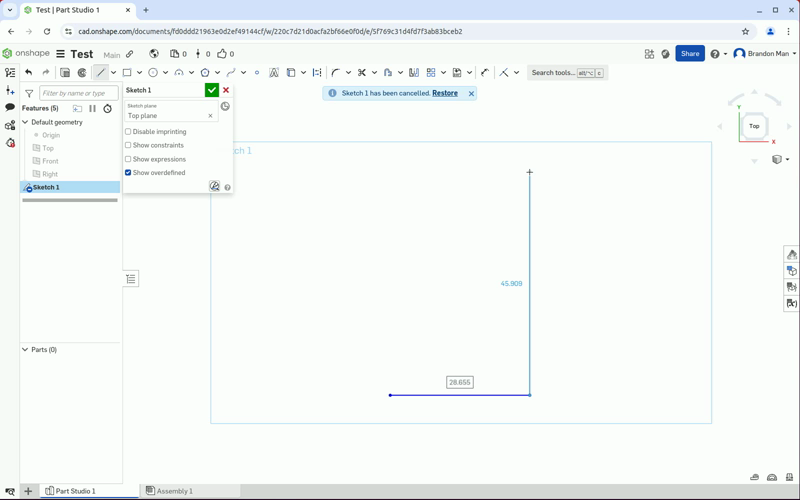
key_up(shift)
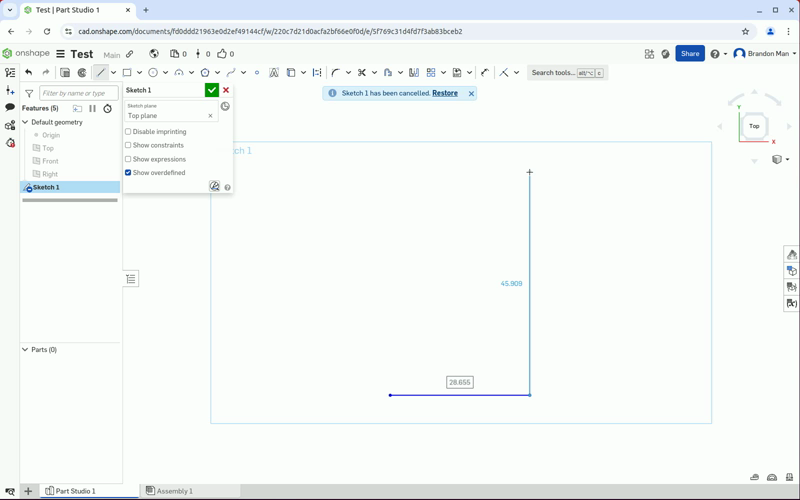
key_down(shift)
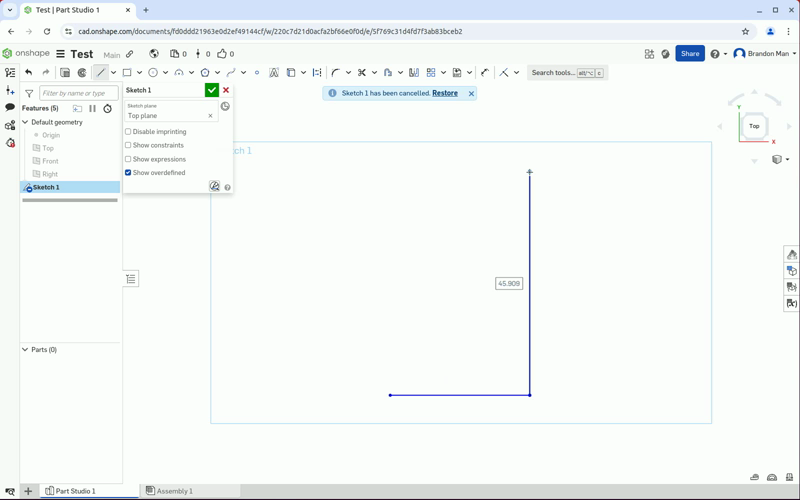
mouse_move(390, 171)
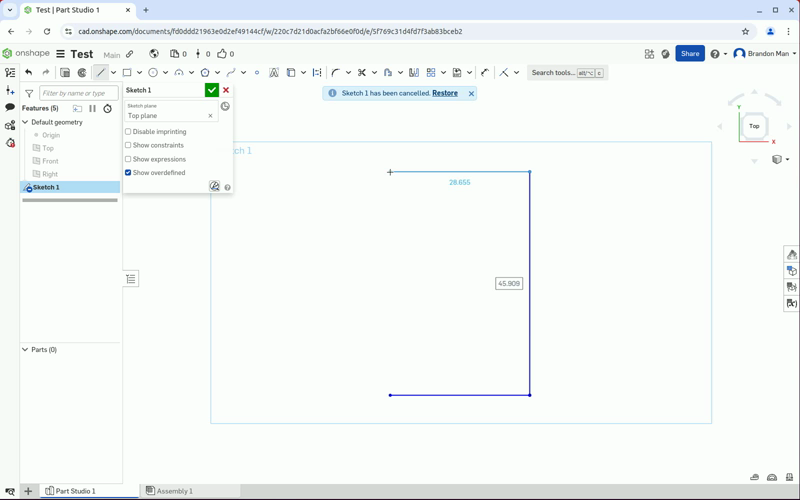
click(390, 171)
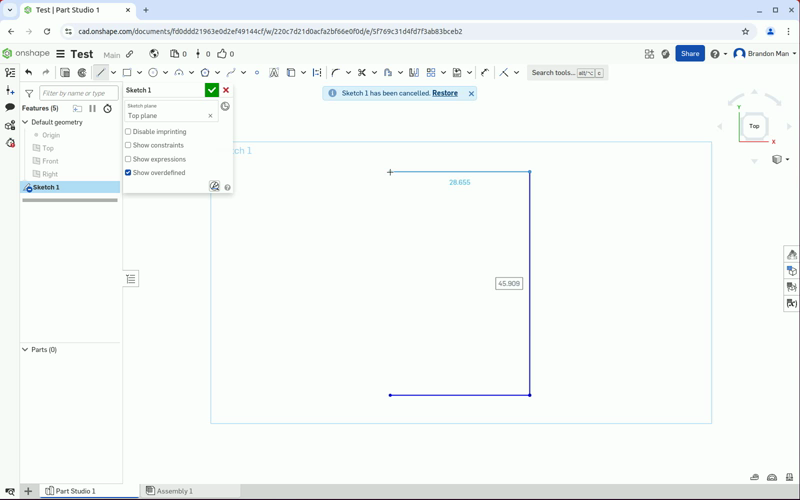
key_up(shift)
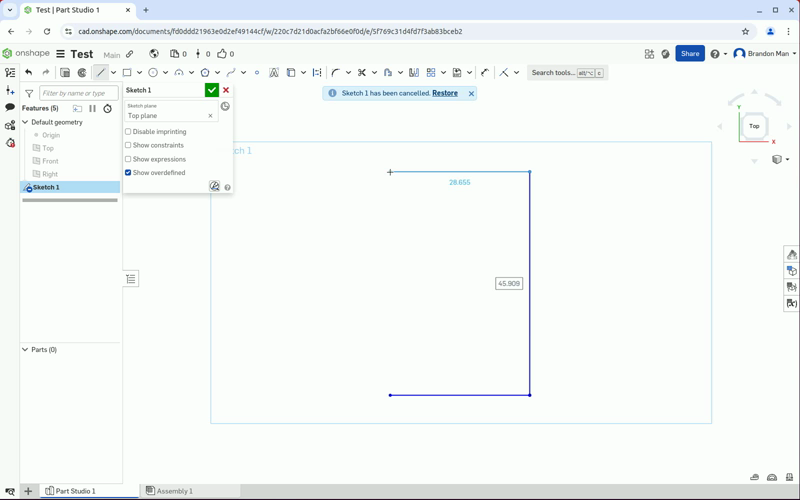
key_down(shift)
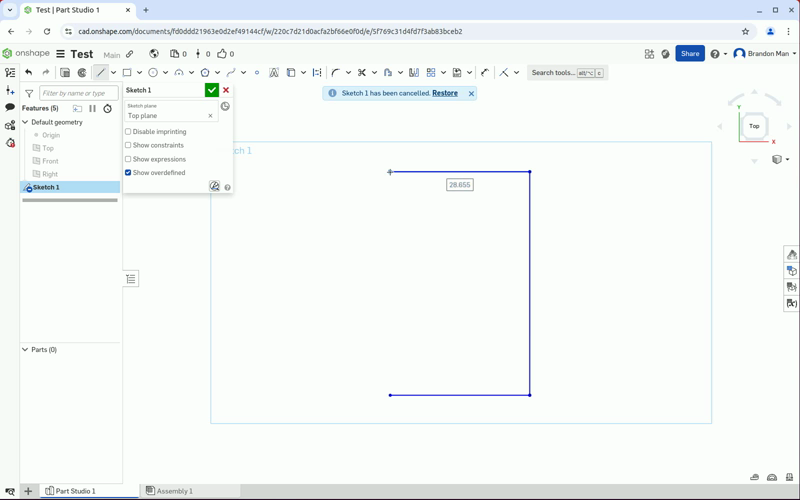
mouse_move(390, 395)
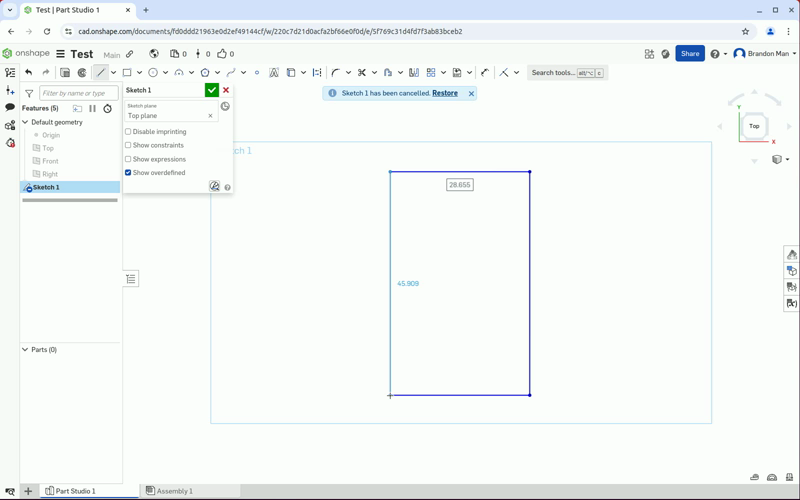
key_up(shift)
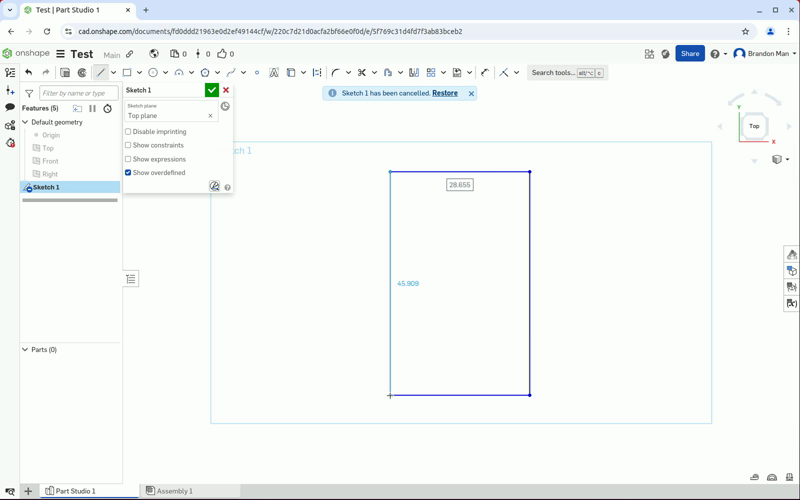
click(390, 395)
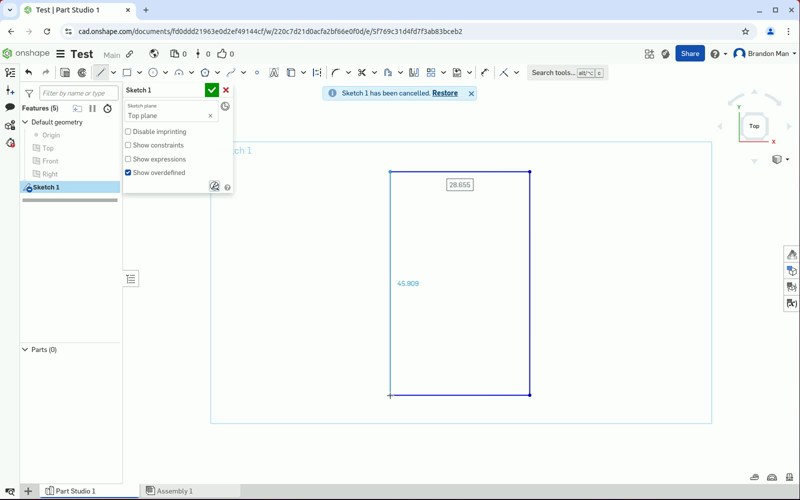
key(esc)
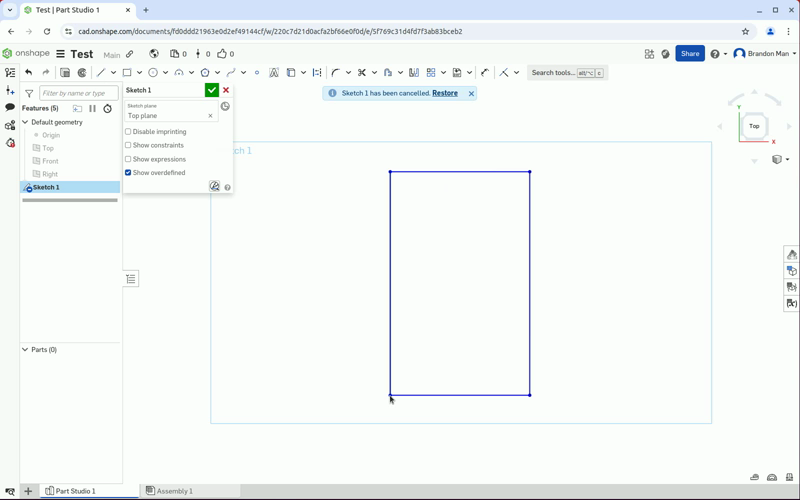
mouse_move(484, 340)
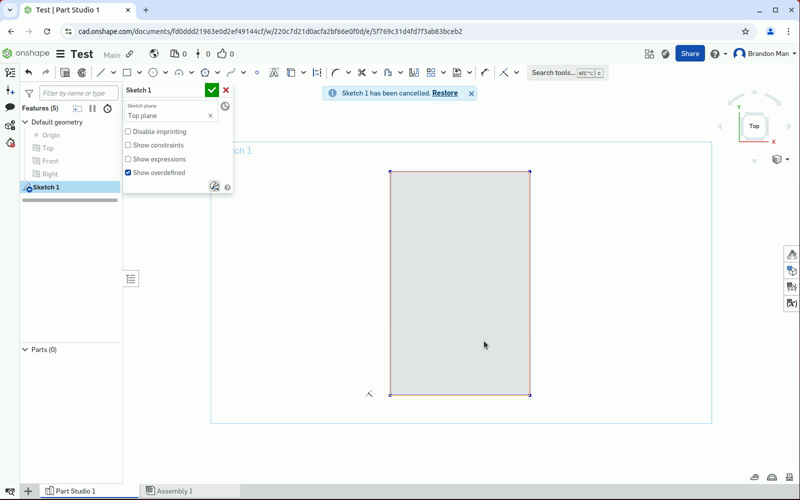
click(484, 340)
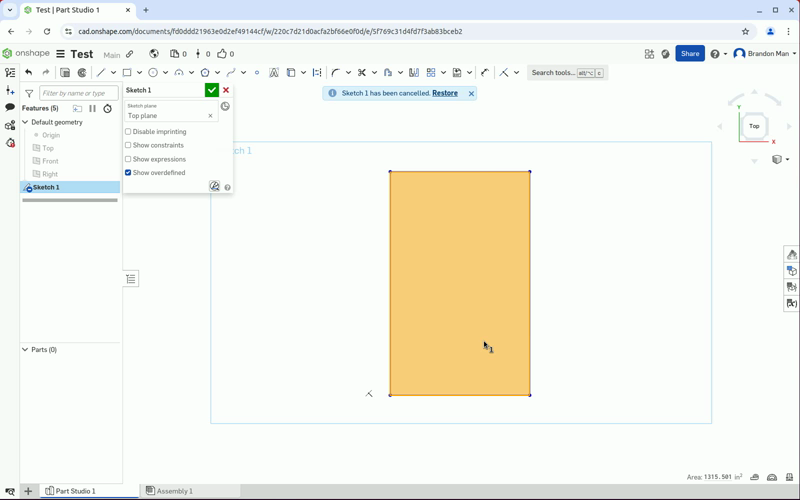
mouse_move(73, 352)
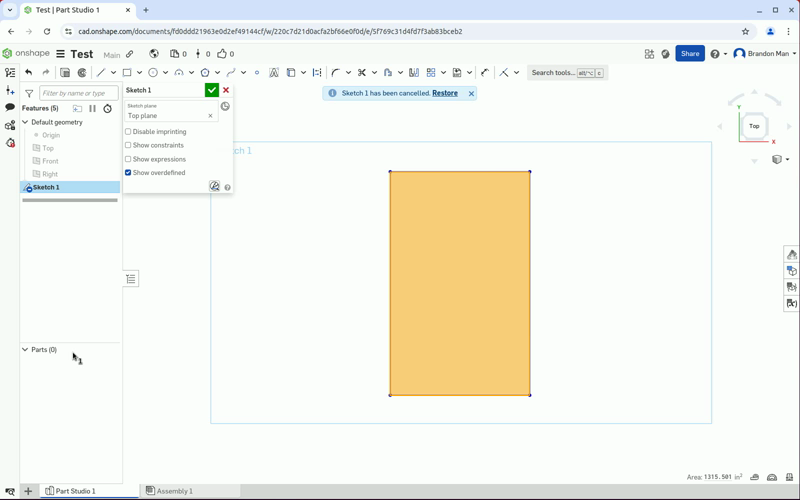
key(shift+y)
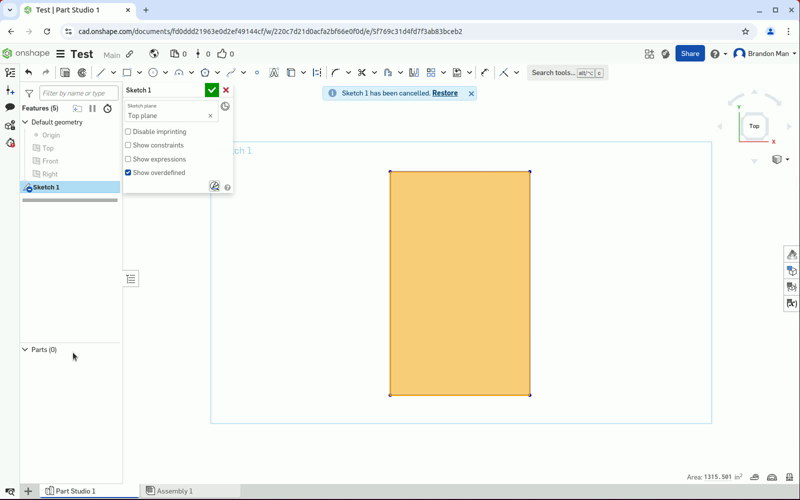
key(shift+e)
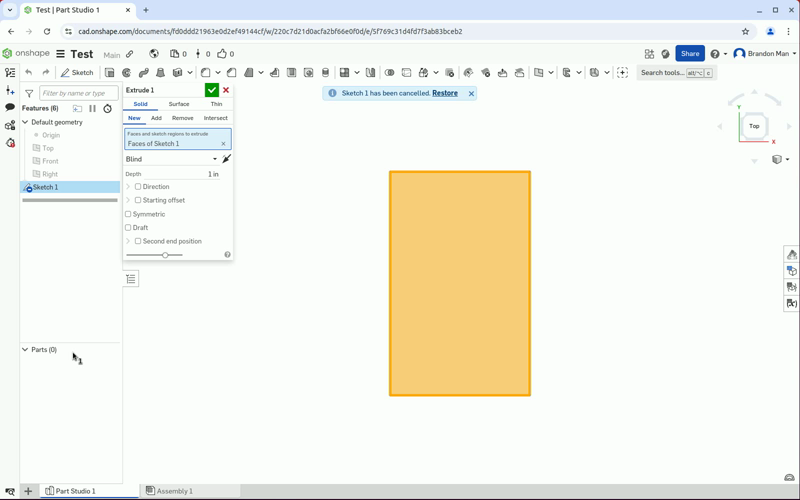
mouse_move(143, 106)
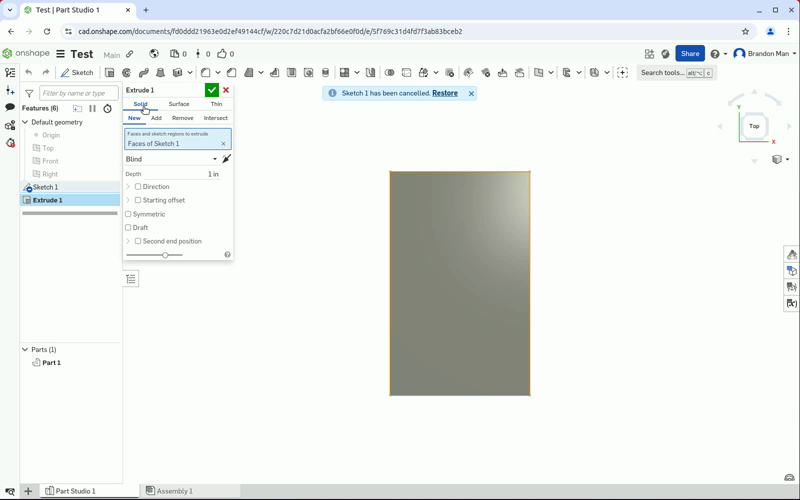
click(143, 106)
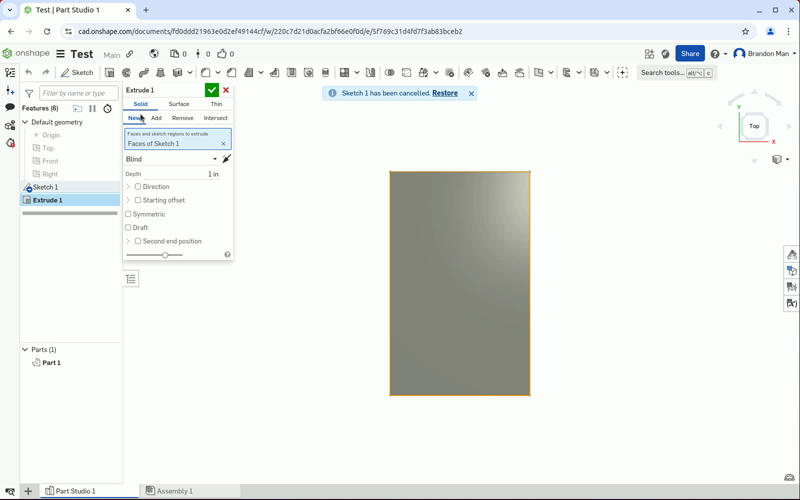
mouse_move(137, 120)
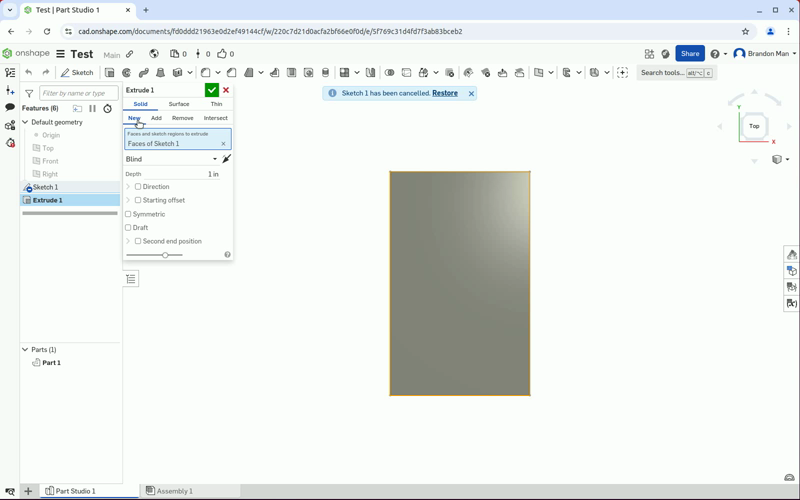
click(137, 120)
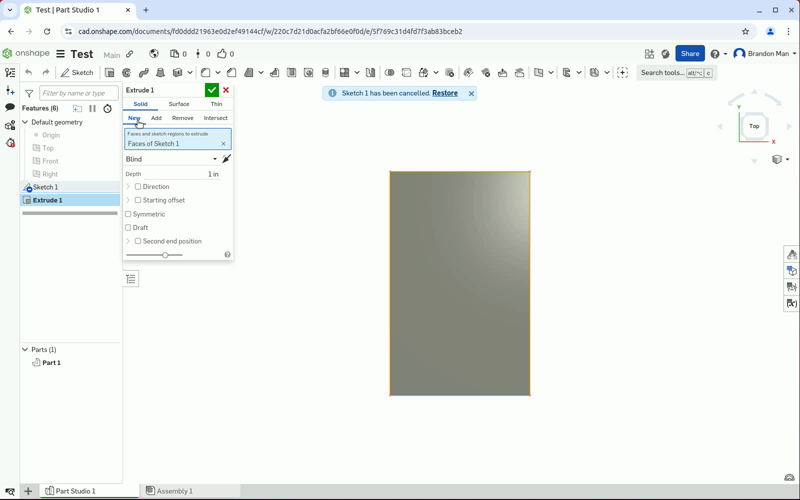
key(tab, 4)
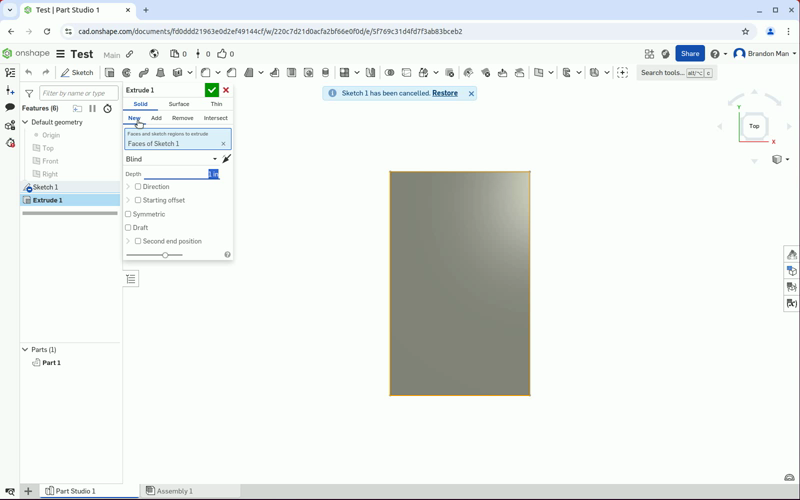
text(5.777)
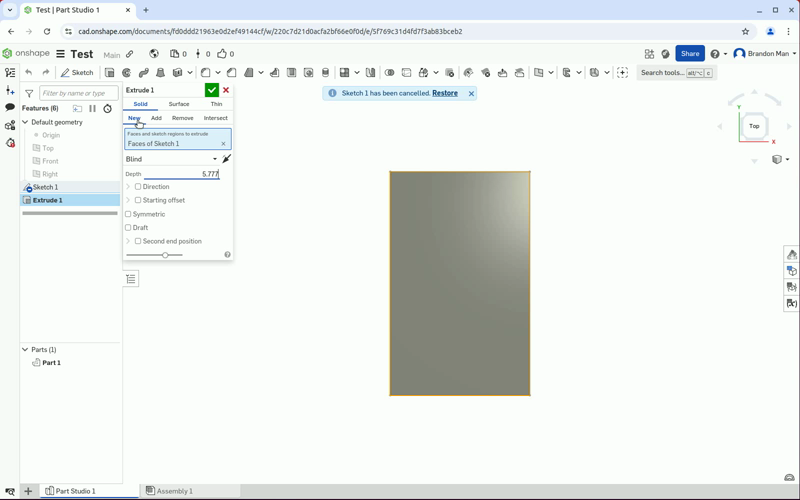
key(enter)
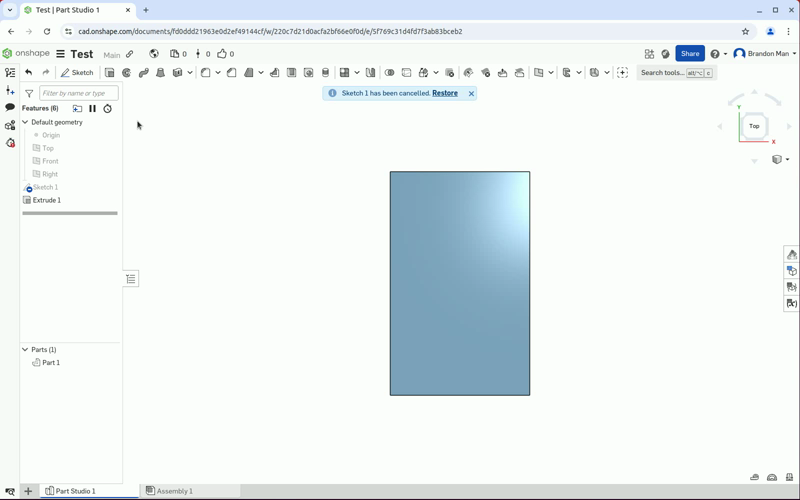
key(shift+h)
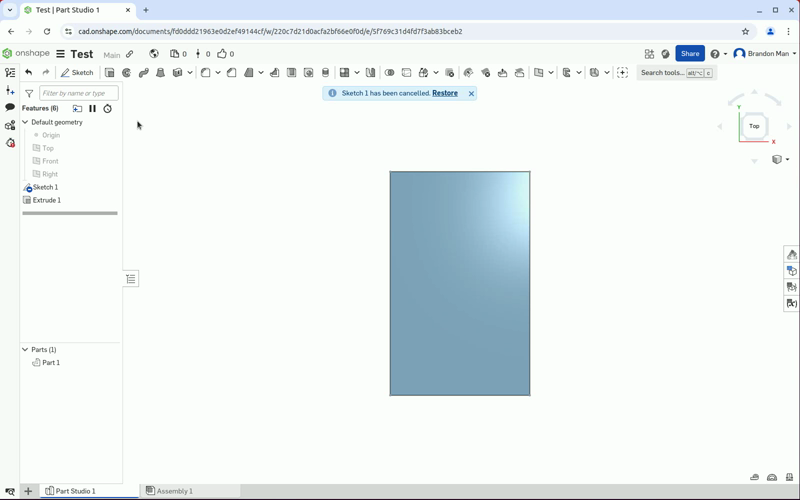
key(shift+h)
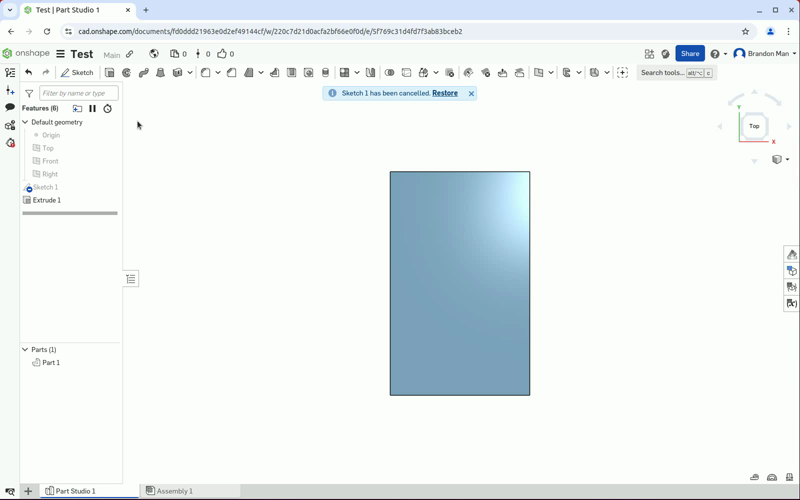
mouse_move(73, 189)
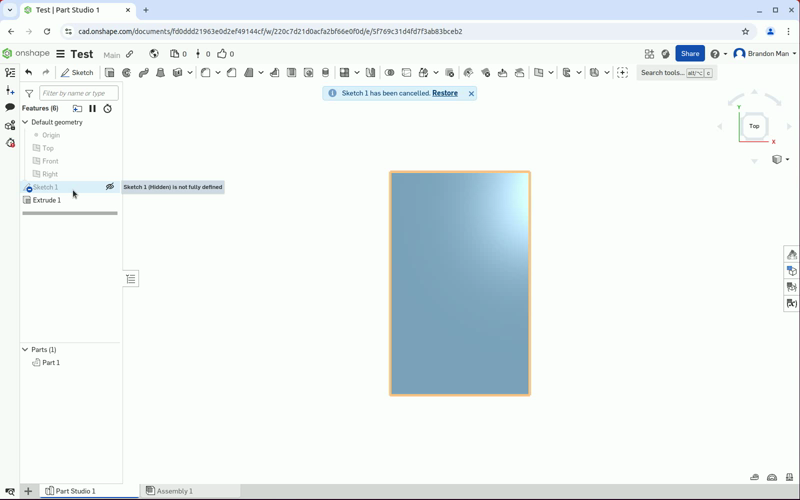
click(73, 189)
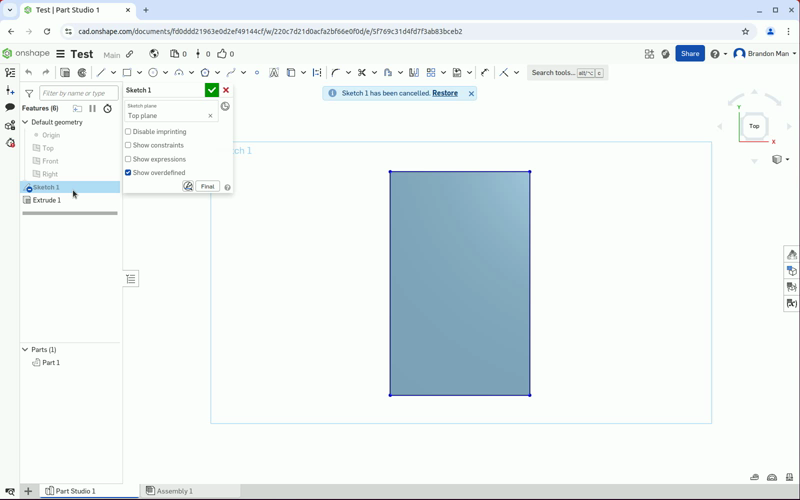
mouse_move(229, 92)
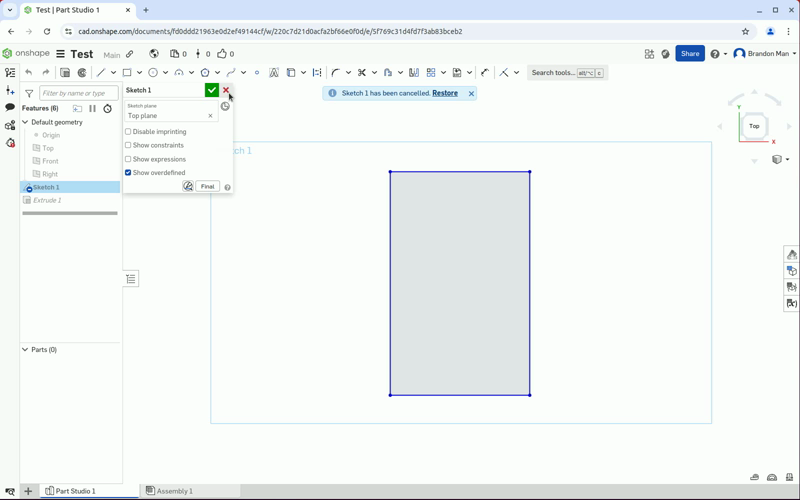
click(229, 92)
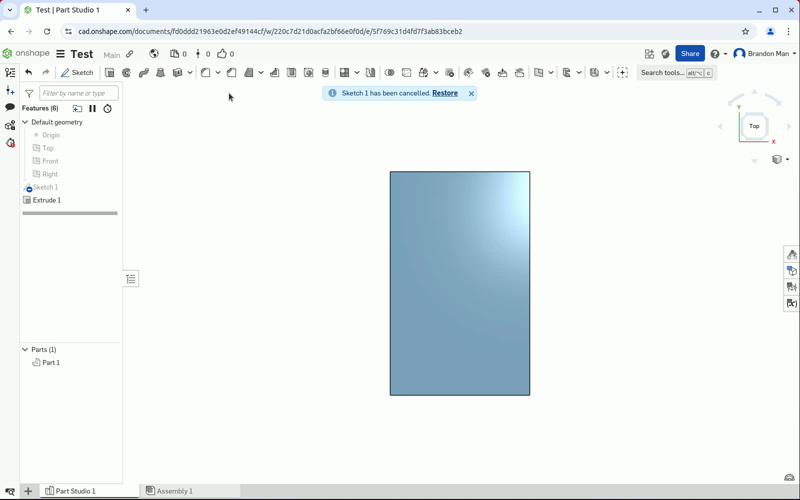
mouse_move(541, 75)
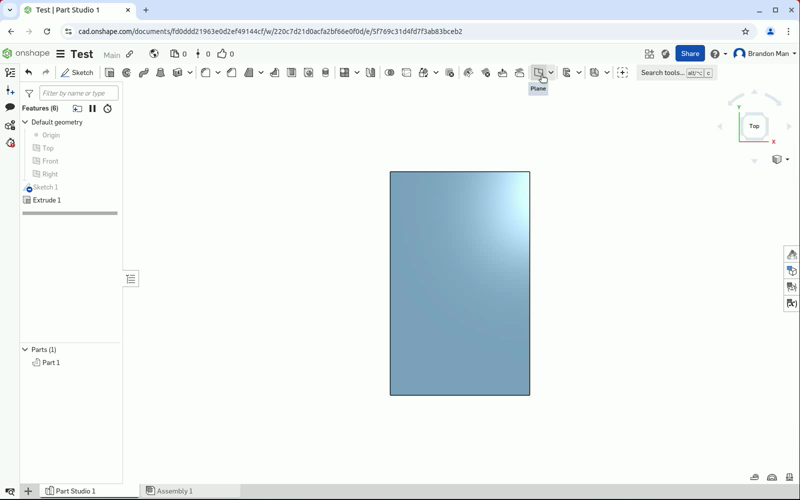
click(541, 75)
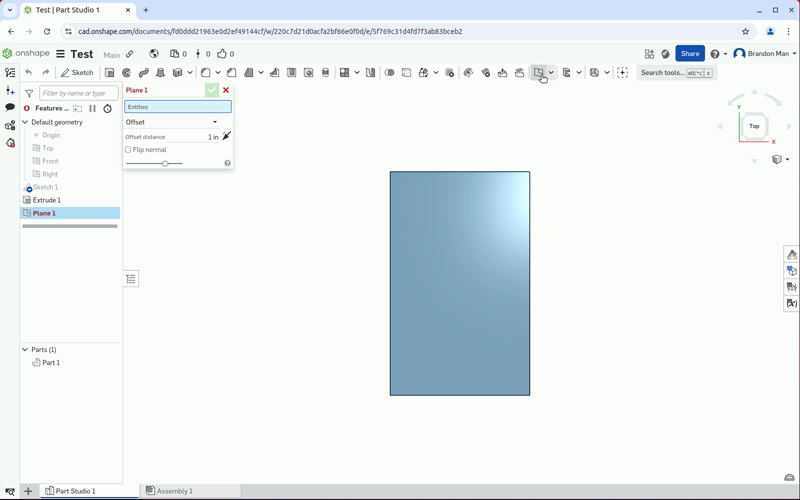
mouse_move(73, 150)
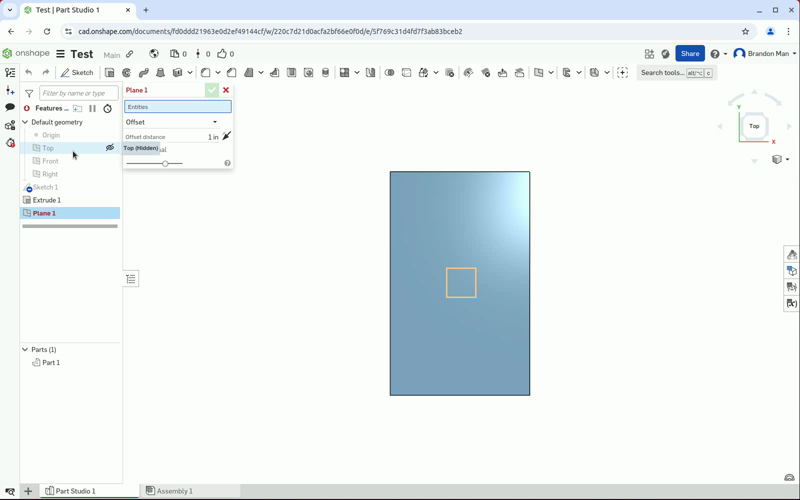
click(73, 150)
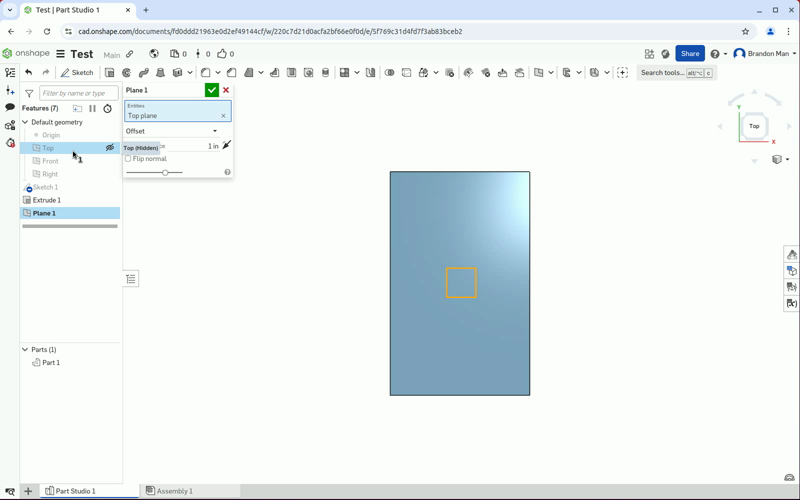
key(tab, 2)
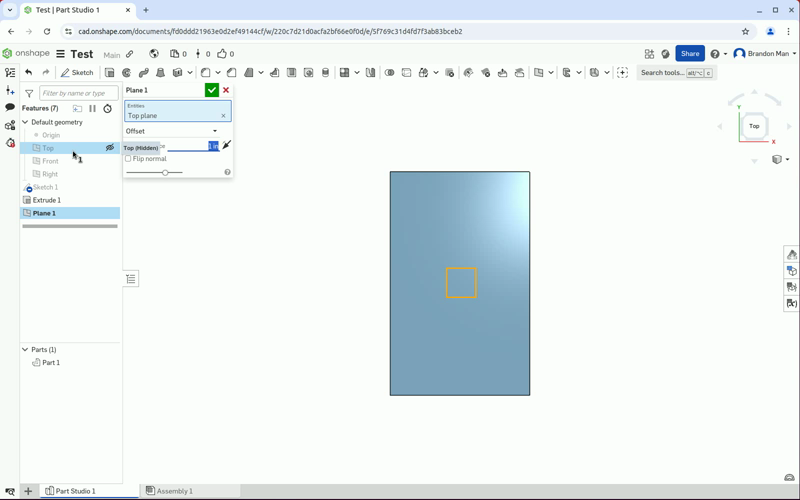
text(5.792)
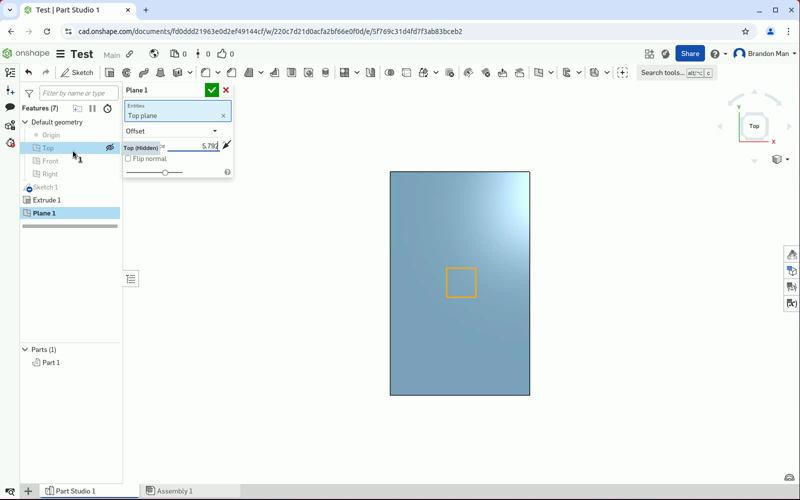
key(enter, 2)
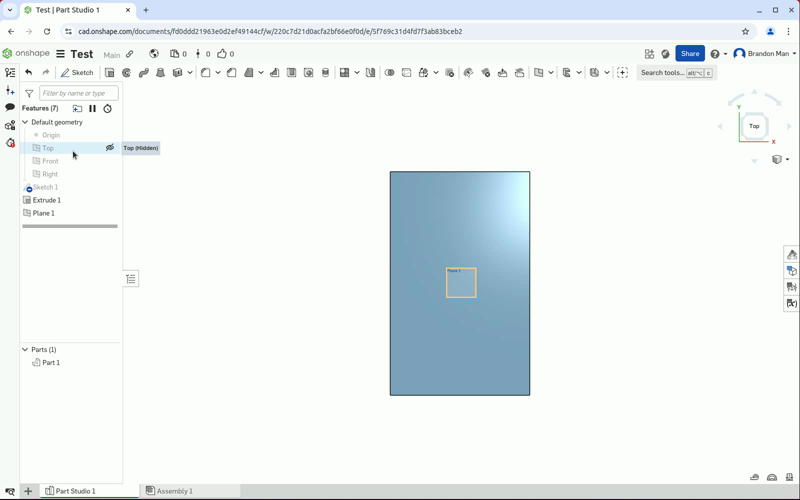
key(shift+s)
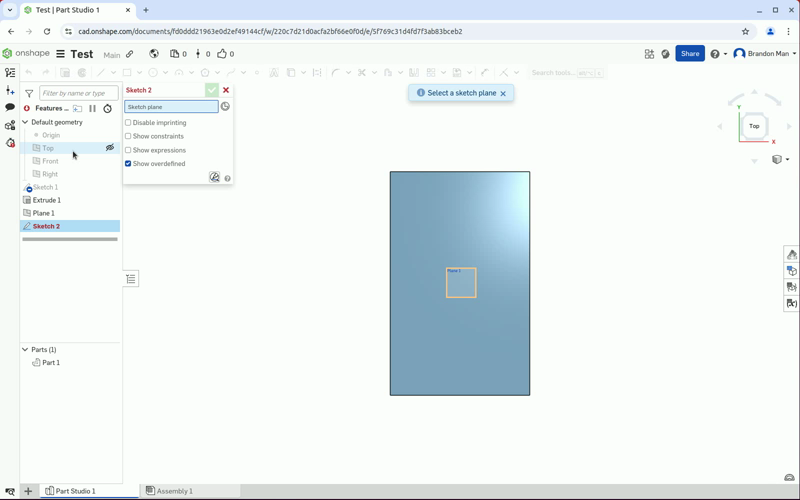
mouse_move(73, 215)
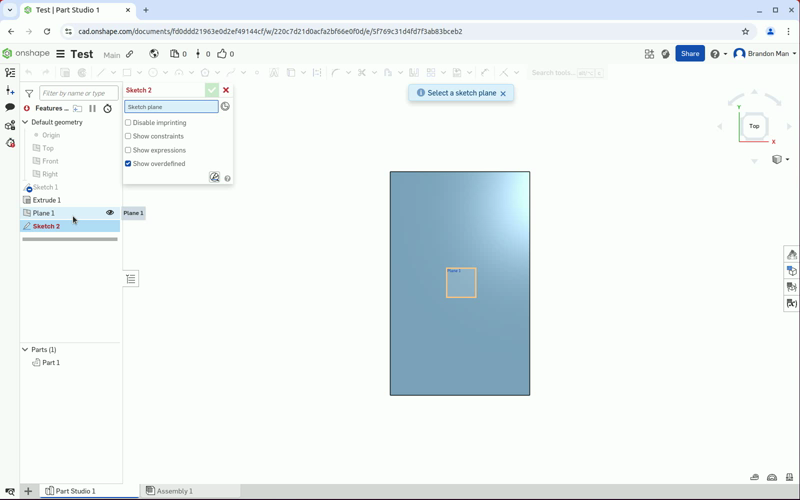
click(73, 215)
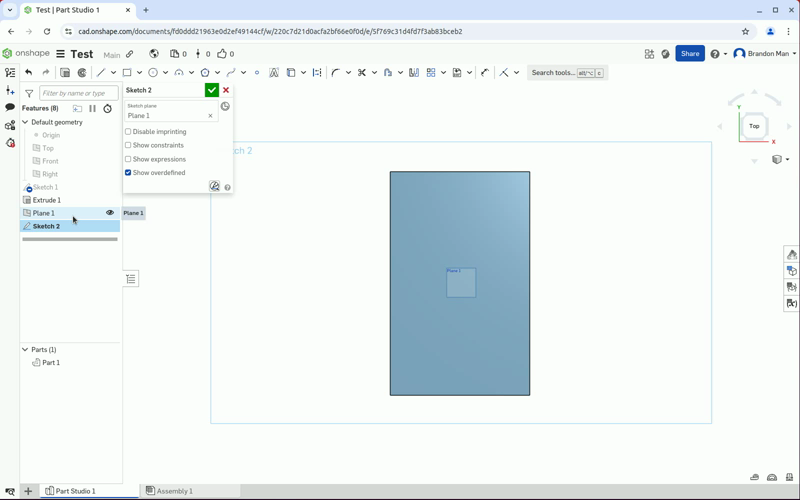
mouse_move(73, 352)
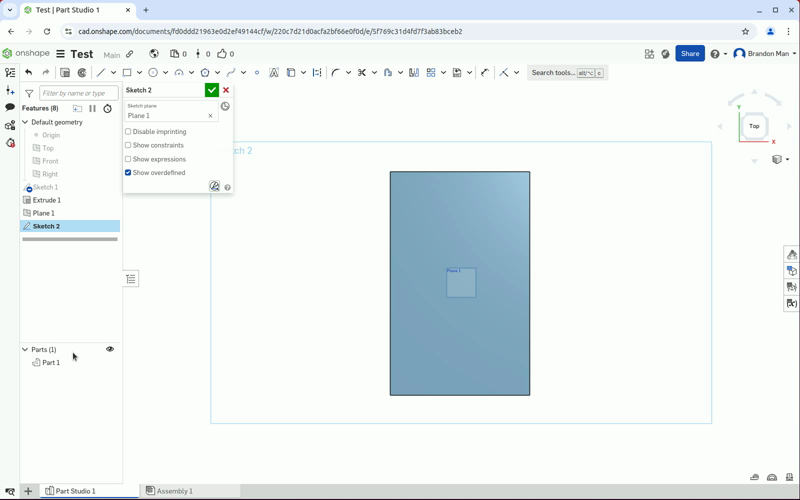
key(y)
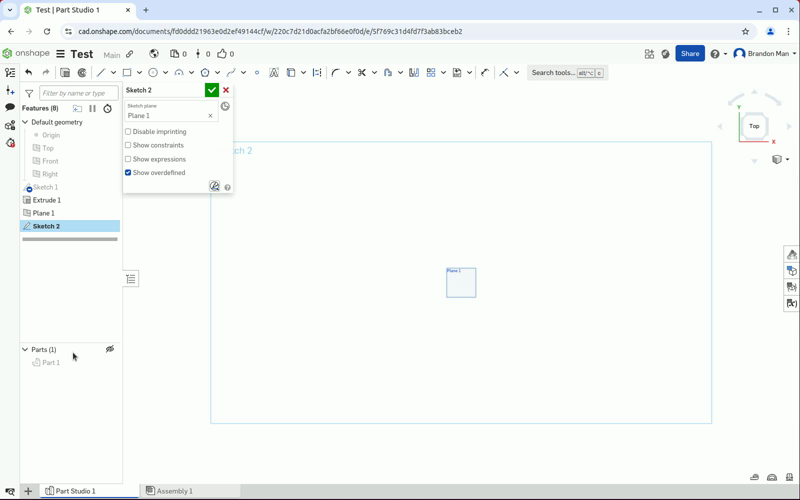
key(l)
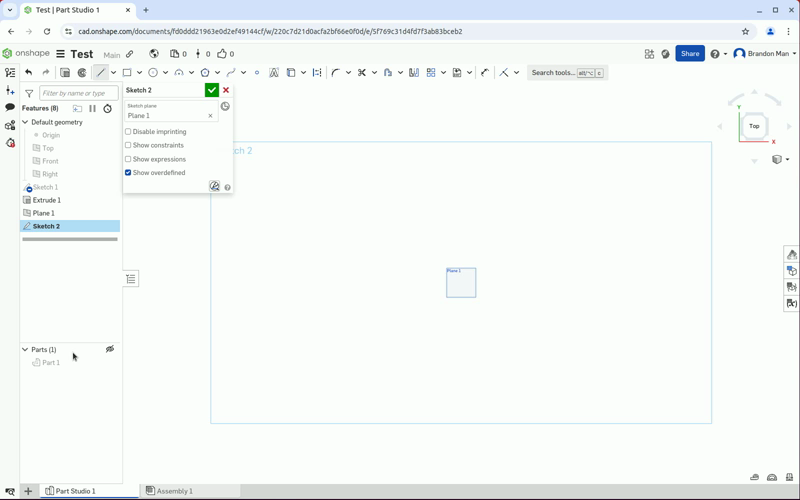
key_down(shift)
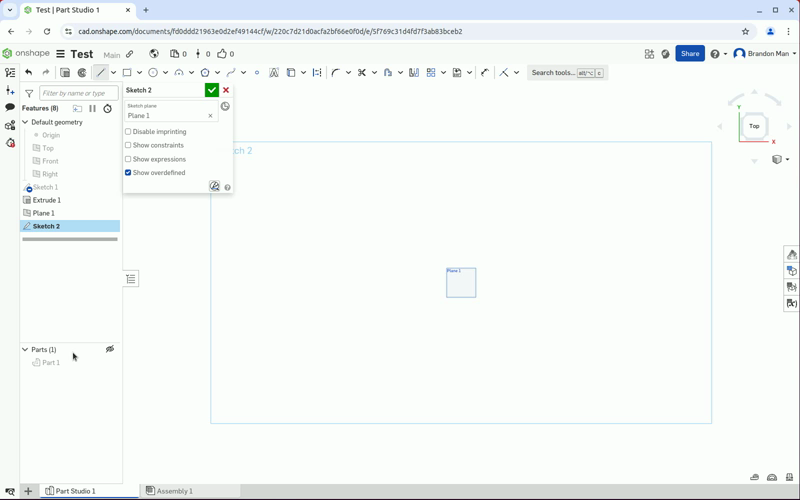
mouse_move(418, 198)
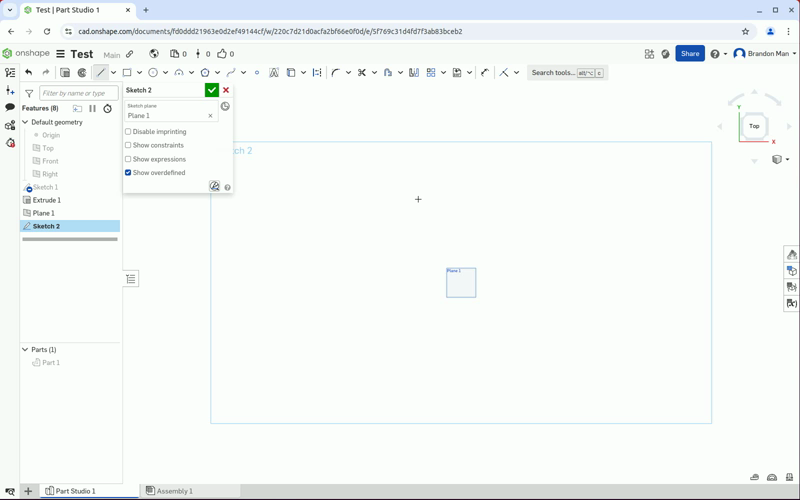
click(418, 198)
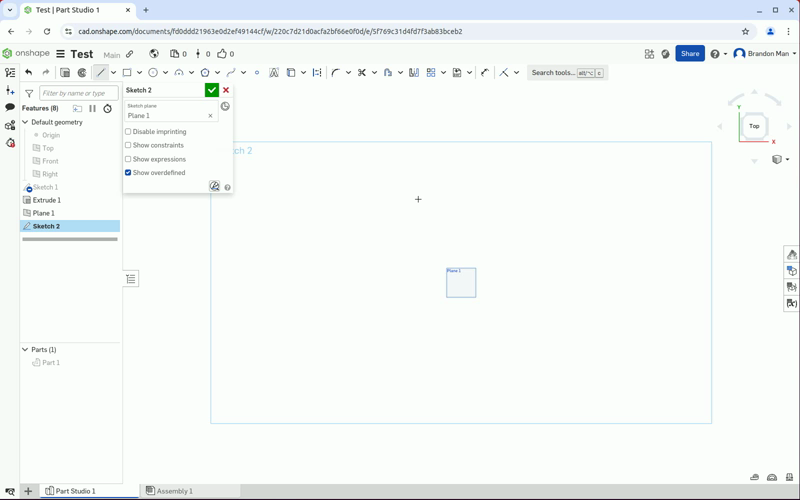
key_up(shift)
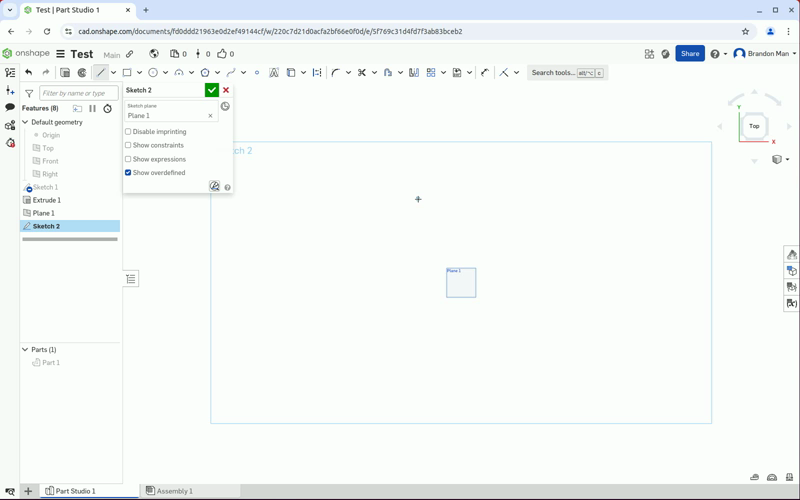
key_down(shift)
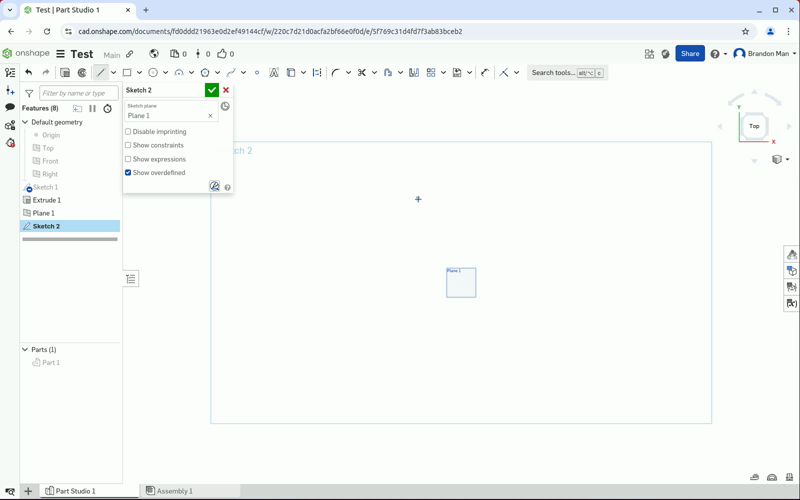
mouse_move(448, 198)
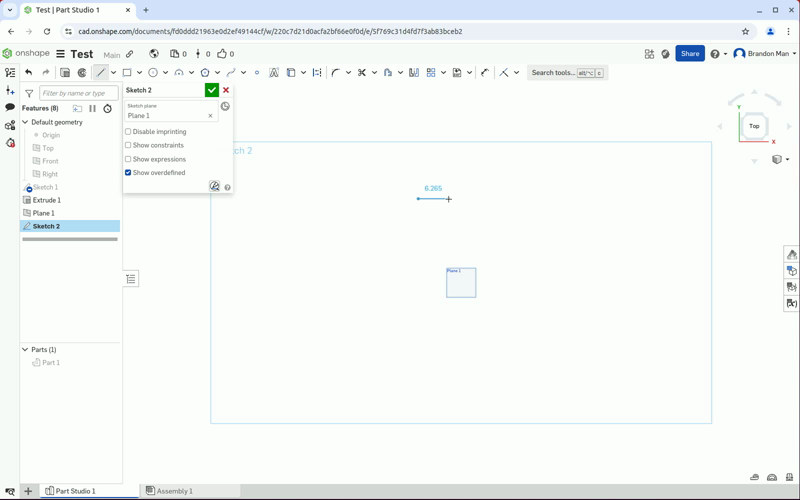
mouse_move(432, 213)
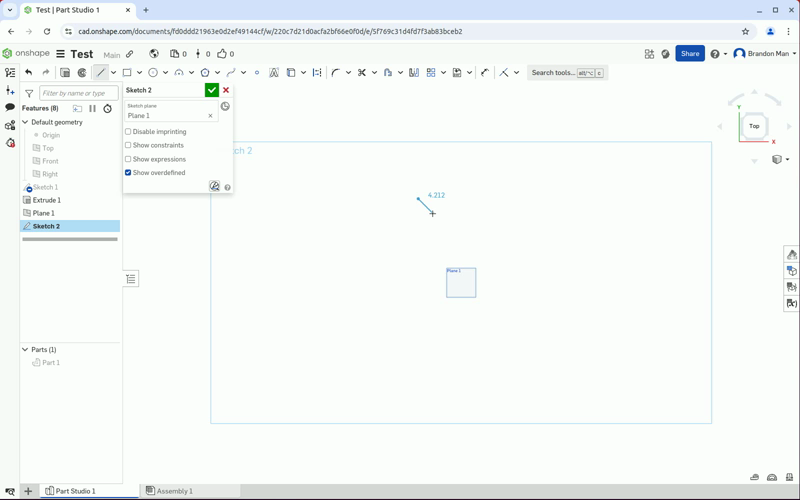
click(432, 213)
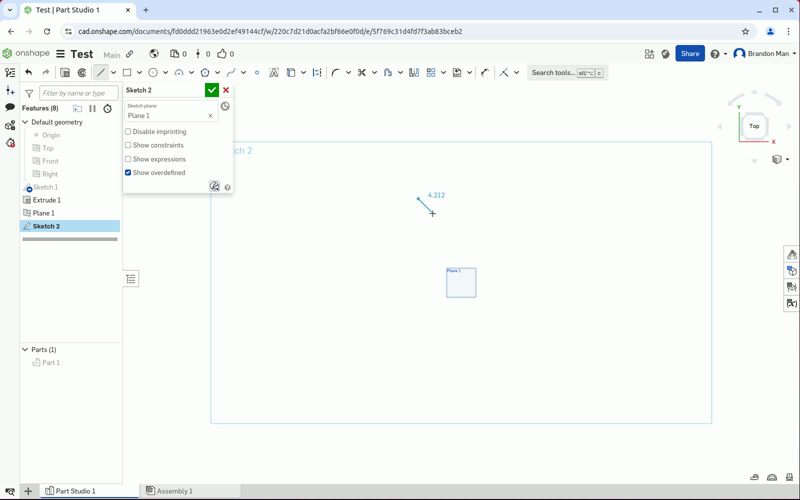
key_up(shift)
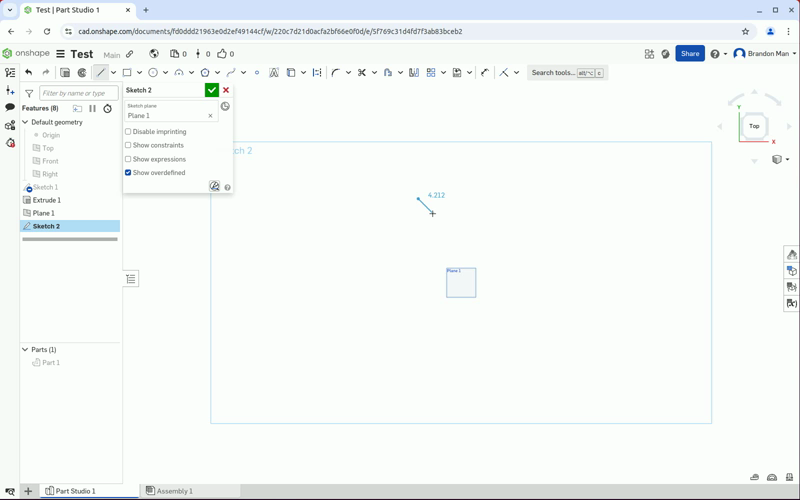
key_down(shift)
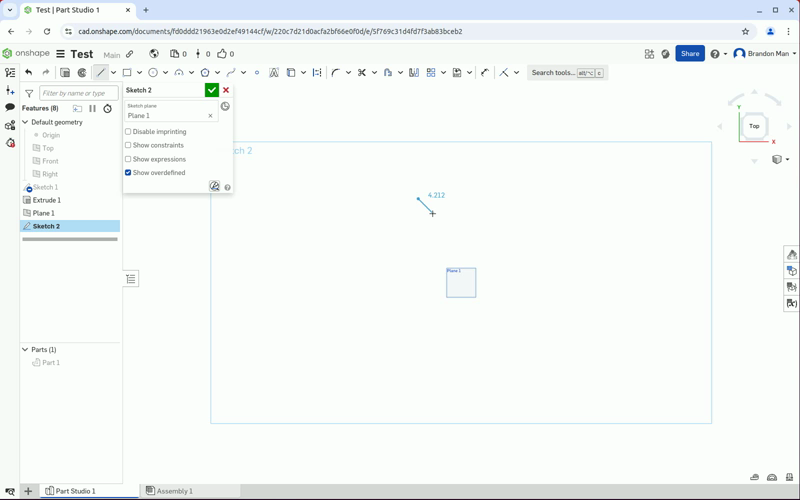
mouse_move(462, 213)
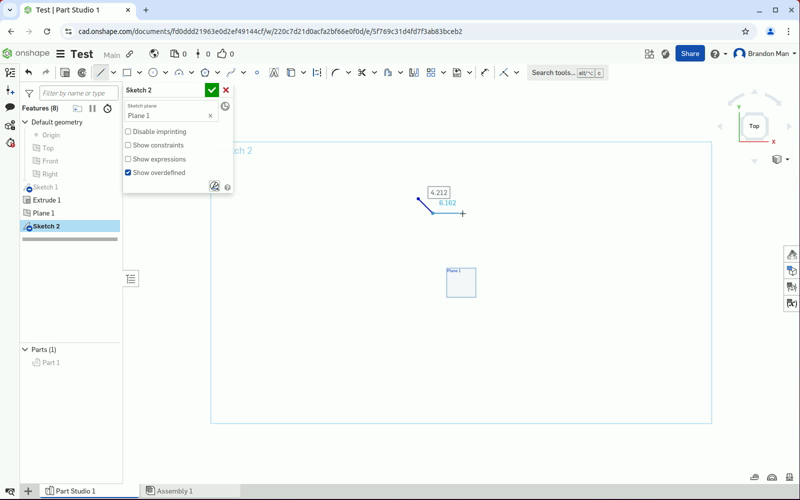
mouse_move(461, 213)
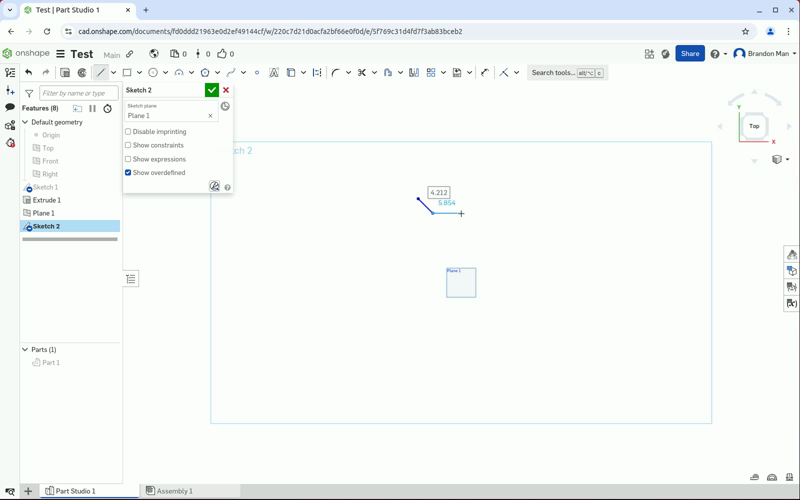
click(461, 213)
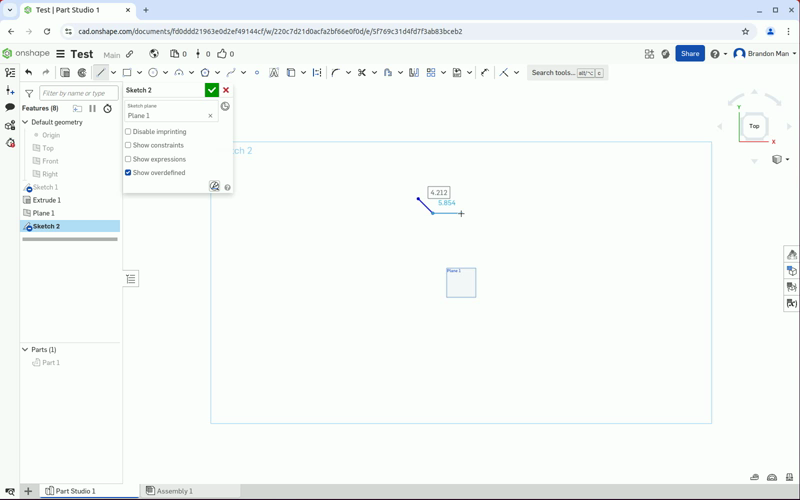
key_up(shift)
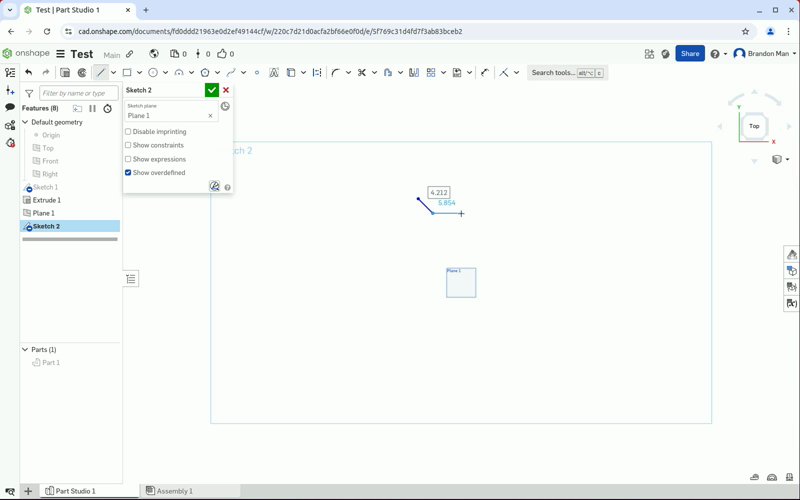
key_down(shift)
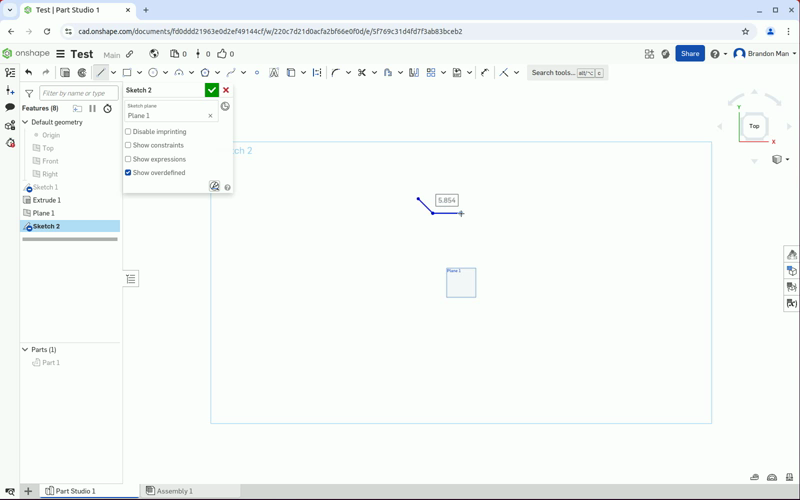
mouse_move(491, 213)
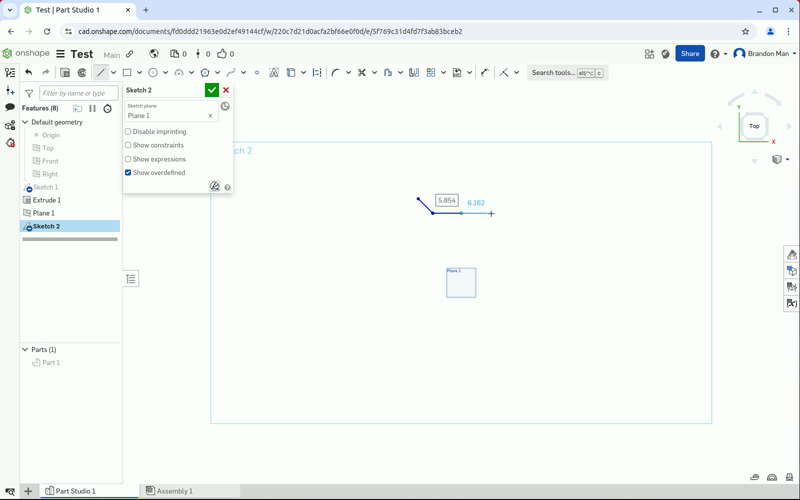
mouse_move(489, 213)
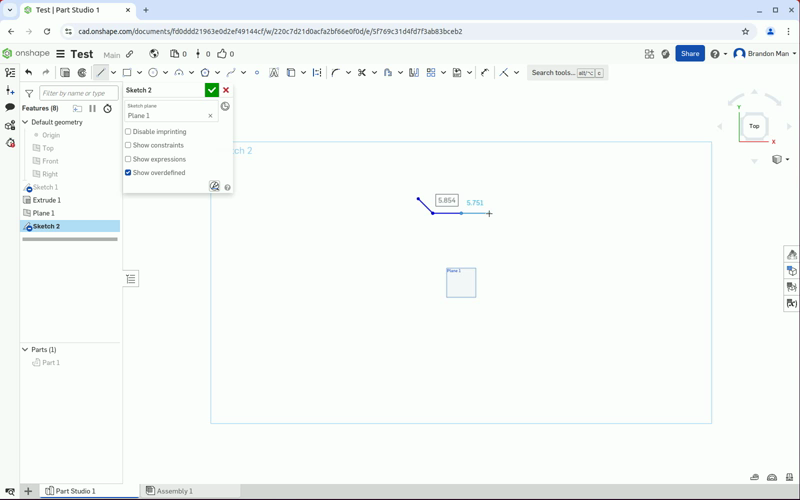
click(489, 213)
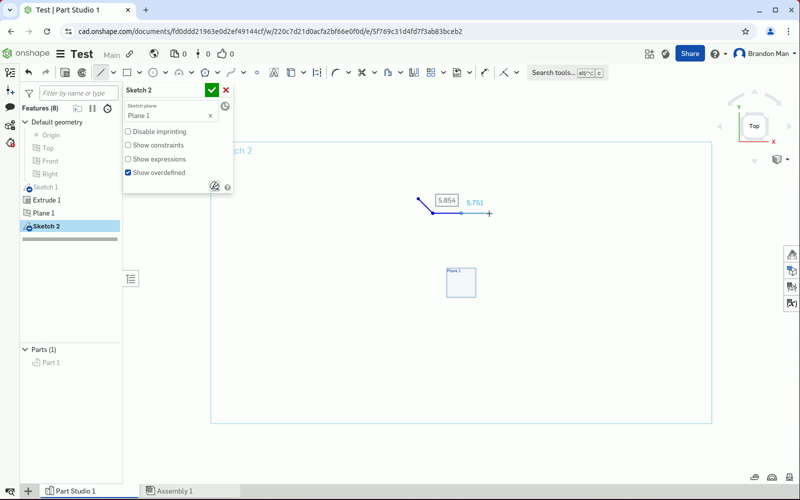
key_up(shift)
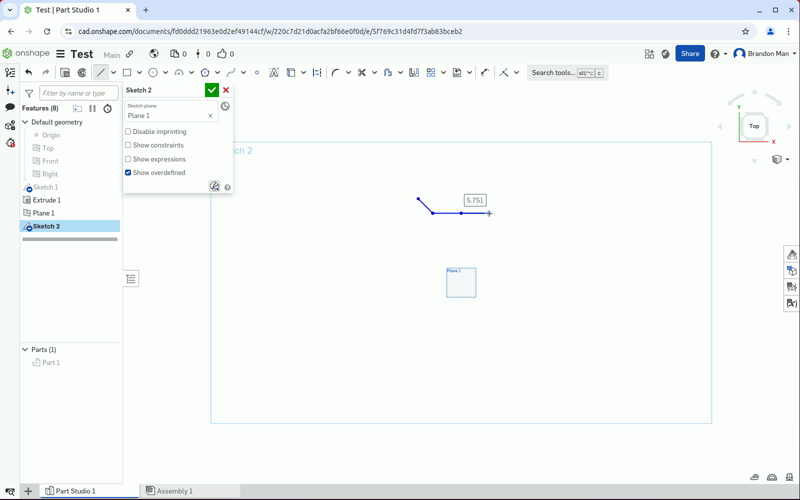
key_down(shift)
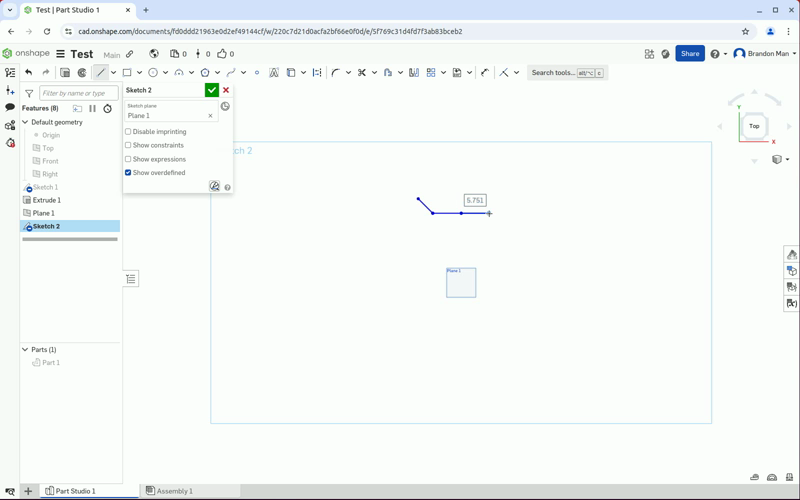
mouse_move(519, 213)
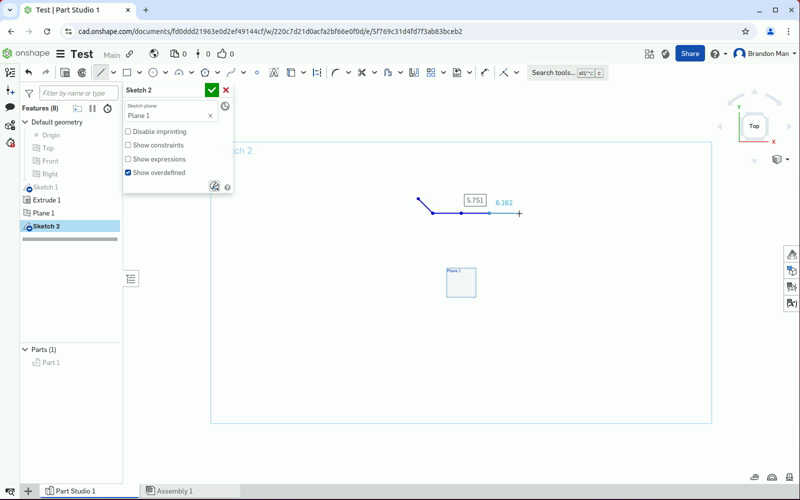
mouse_move(503, 198)
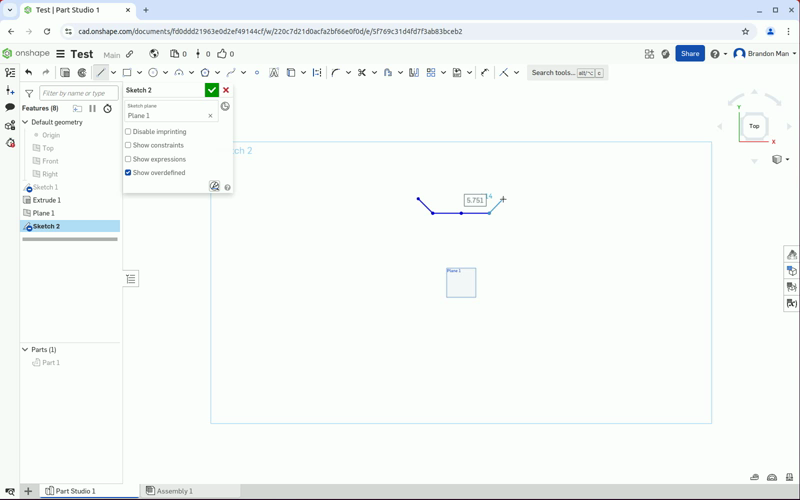
click(503, 198)
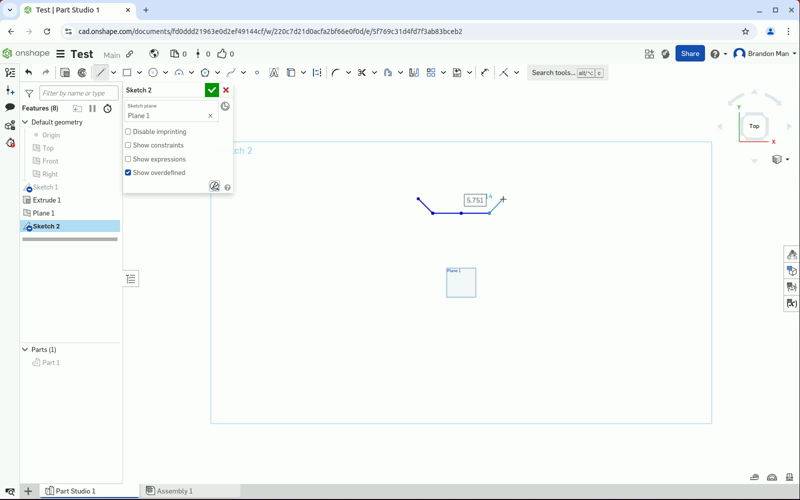
key_up(shift)
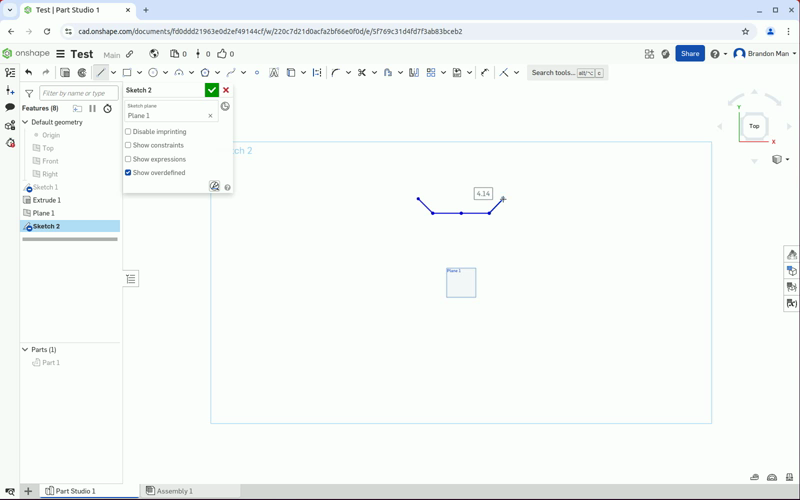
key_down(shift)
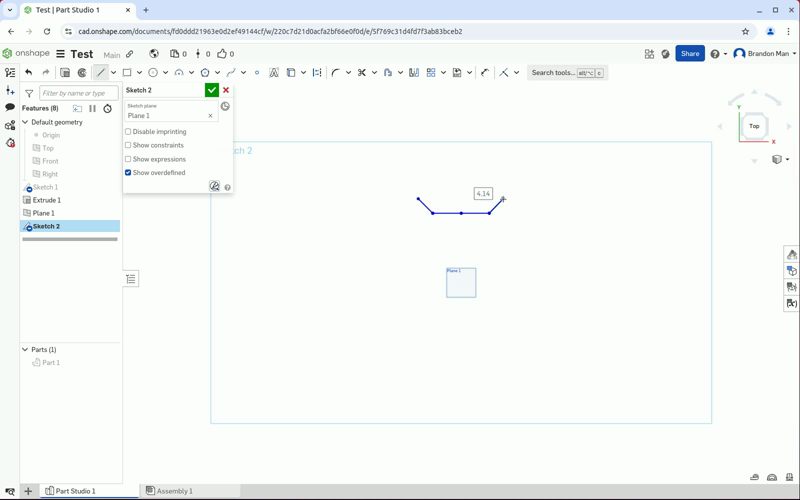
mouse_move(533, 198)
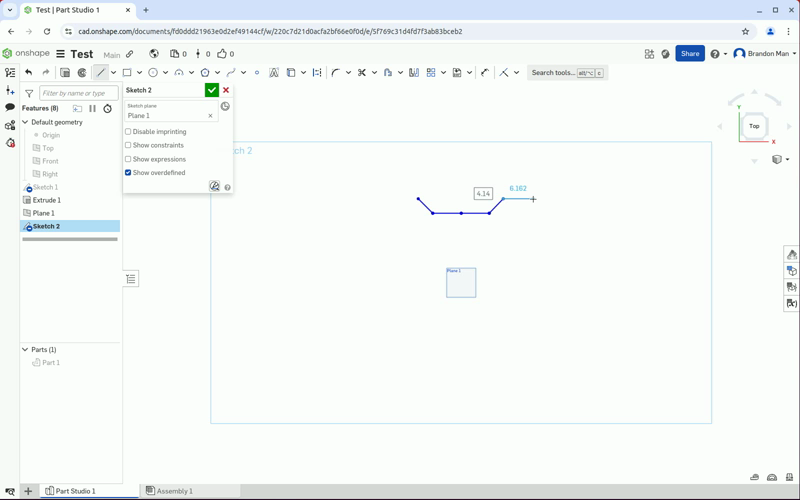
mouse_move(489, 184)
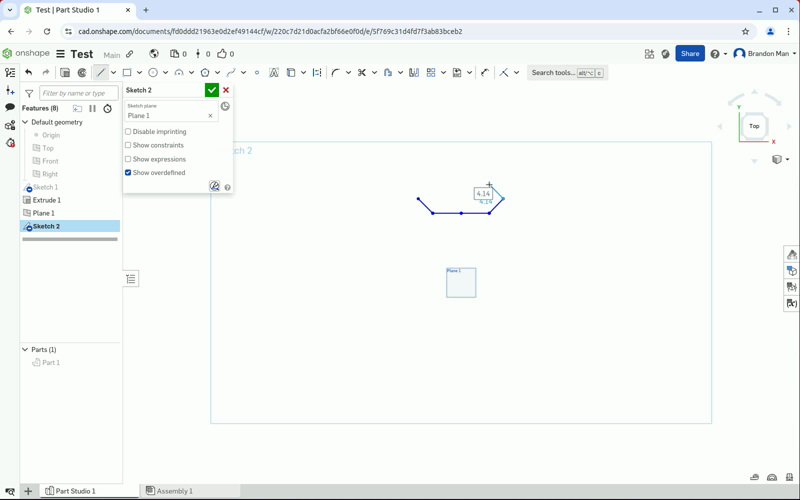
click(489, 184)
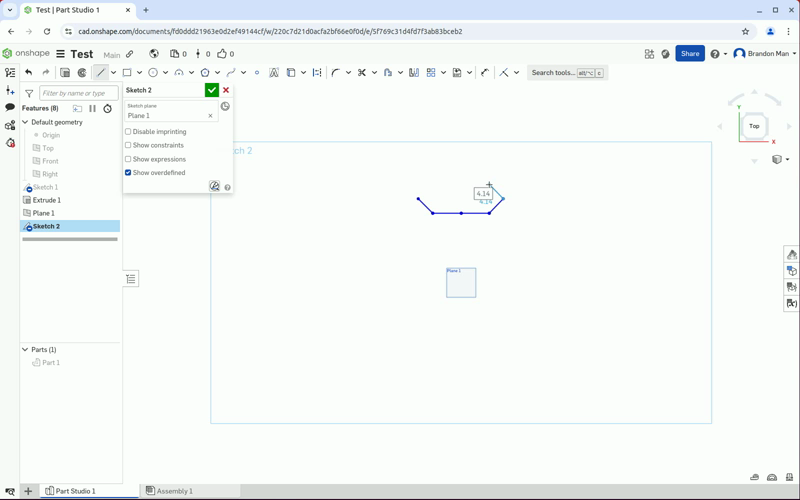
key_up(shift)
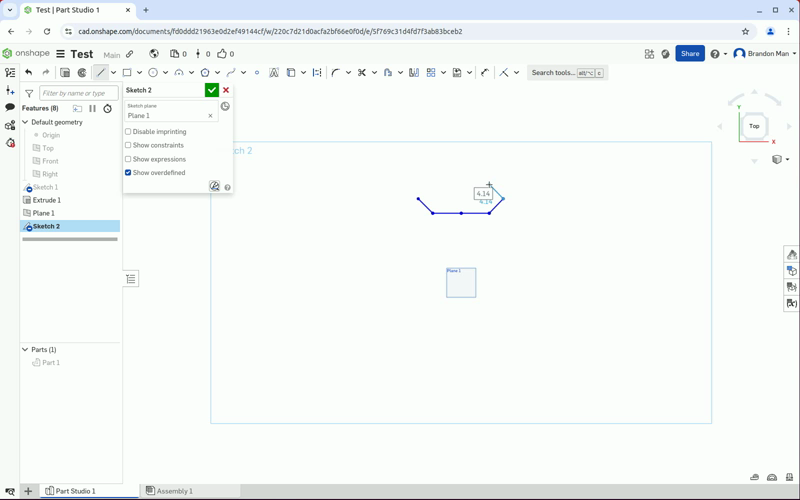
key_down(shift)
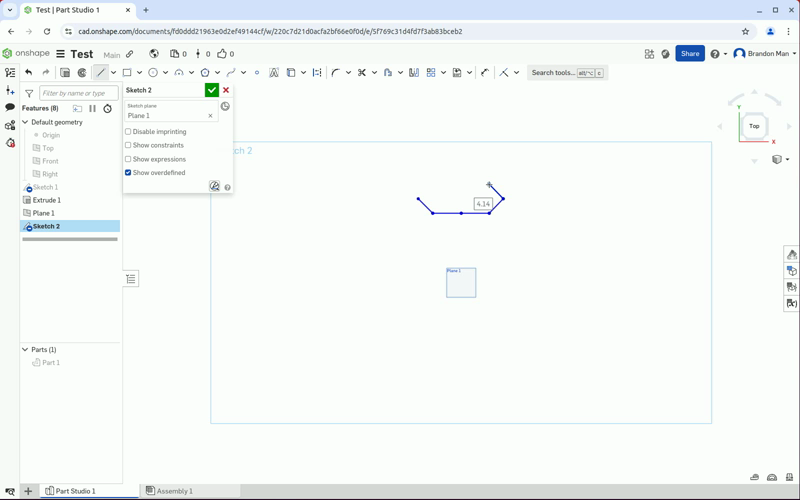
mouse_move(519, 184)
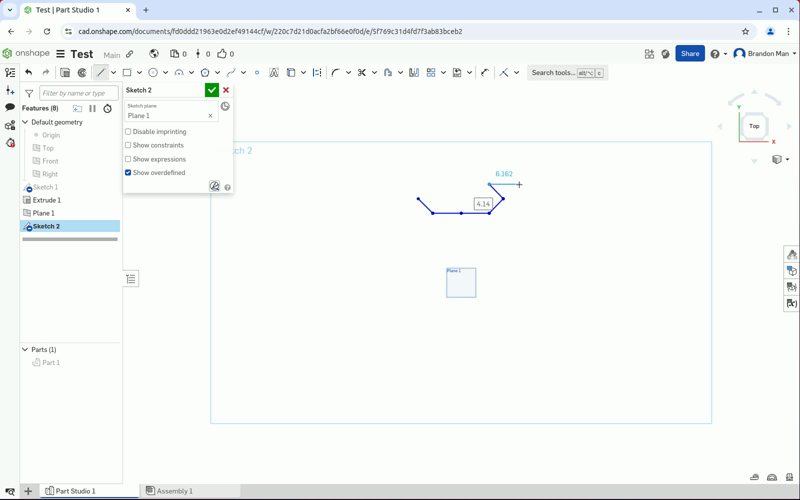
mouse_move(461, 184)
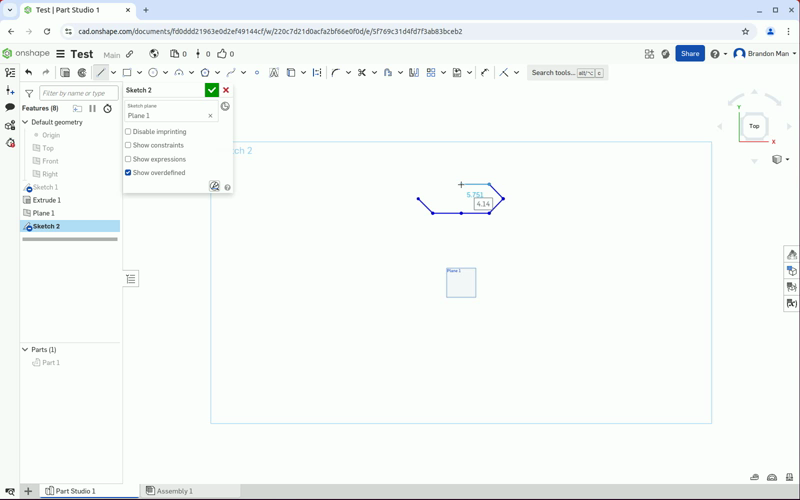
click(461, 184)
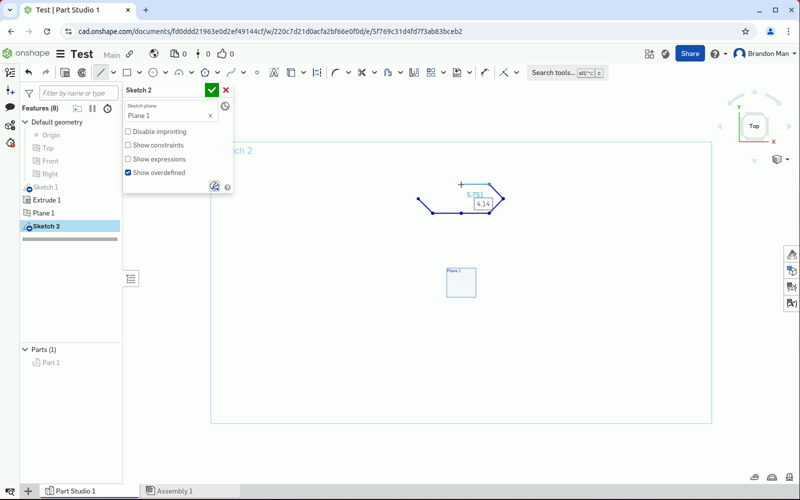
key_up(shift)
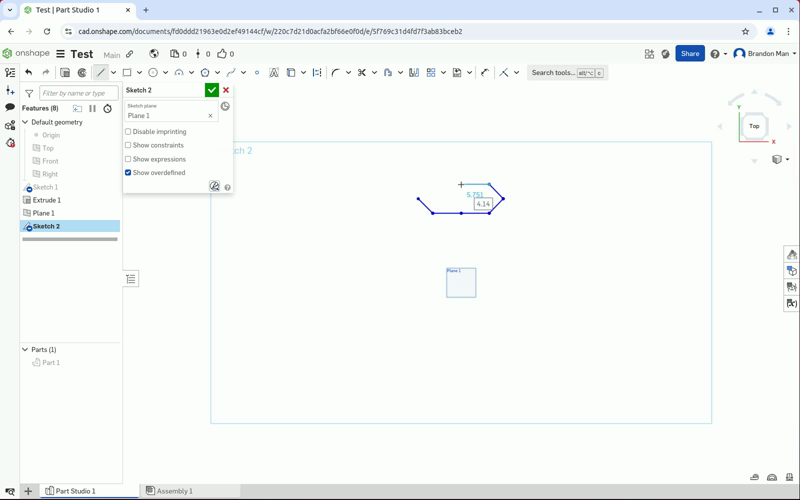
key_down(shift)
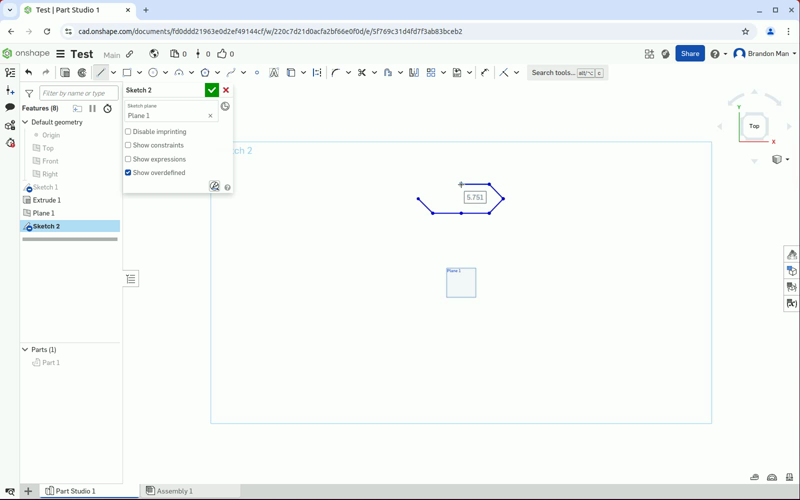
mouse_move(491, 184)
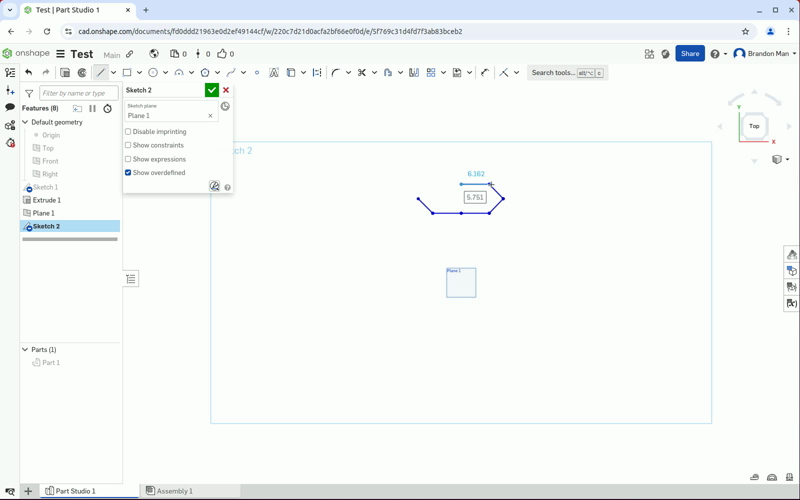
mouse_move(432, 184)
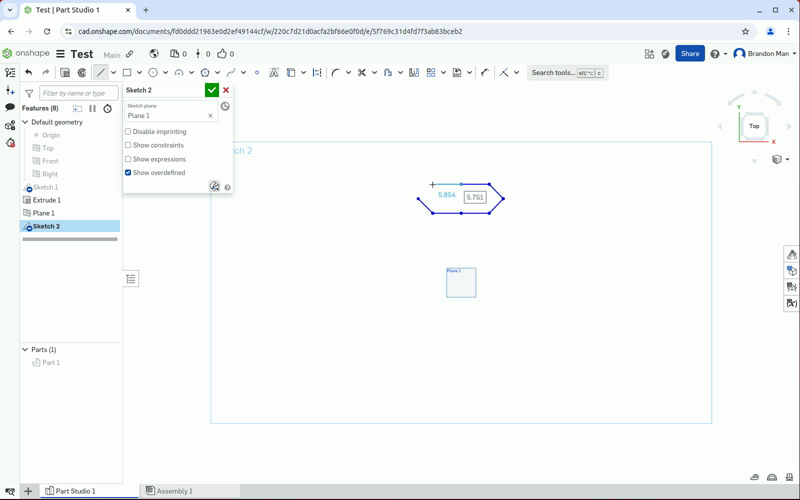
click(432, 184)
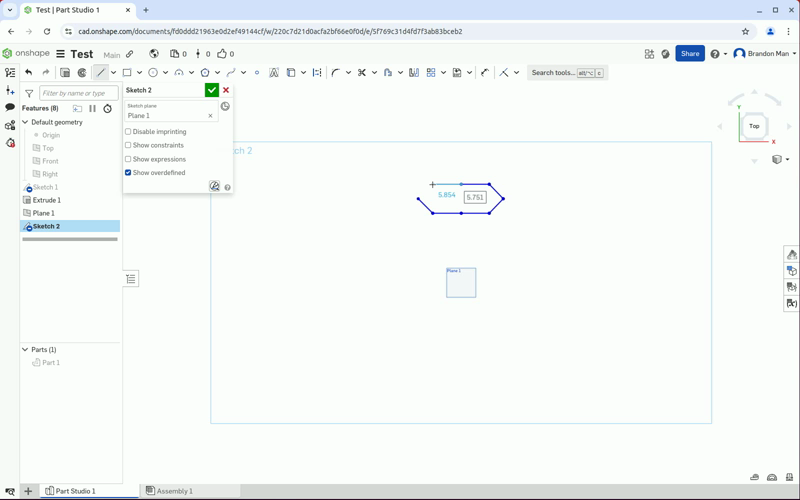
key_up(shift)
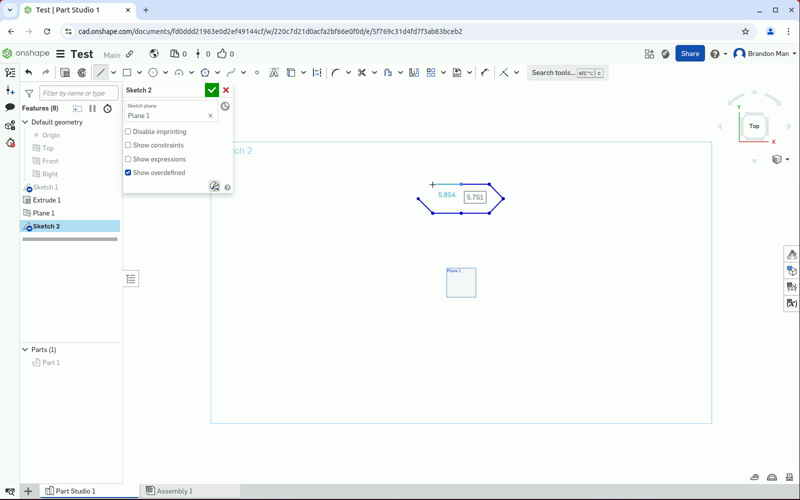
mouse_move(462, 184)
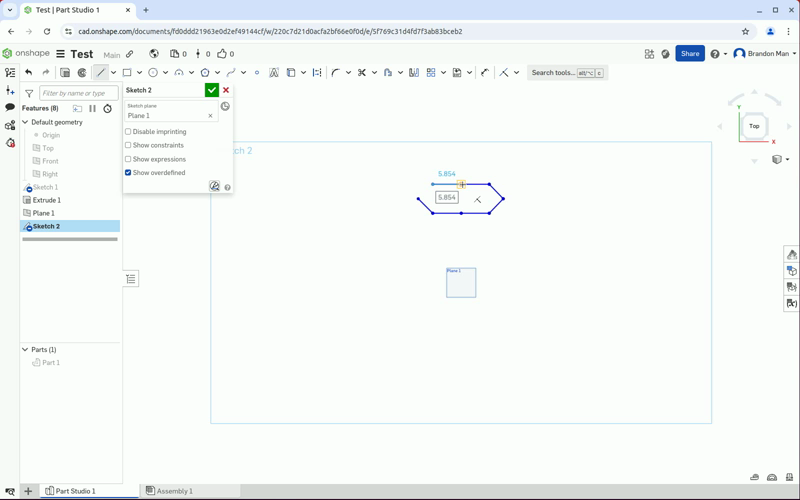
key_down(shift)
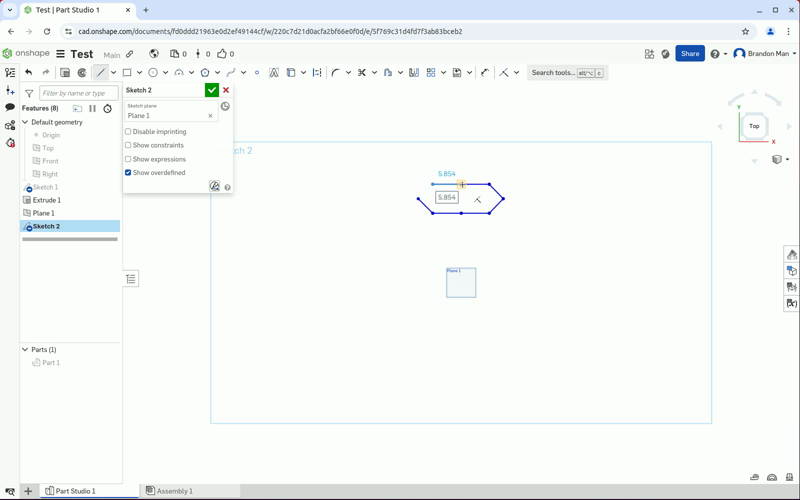
mouse_move(418, 198)
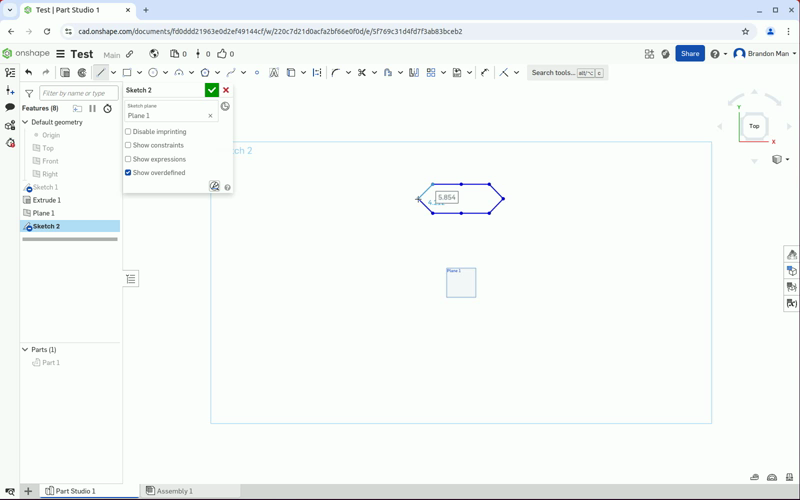
key_up(shift)
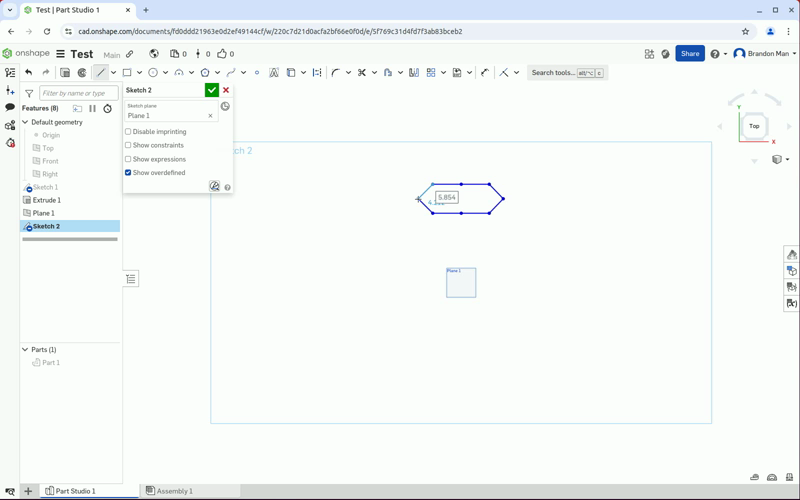
click(418, 198)
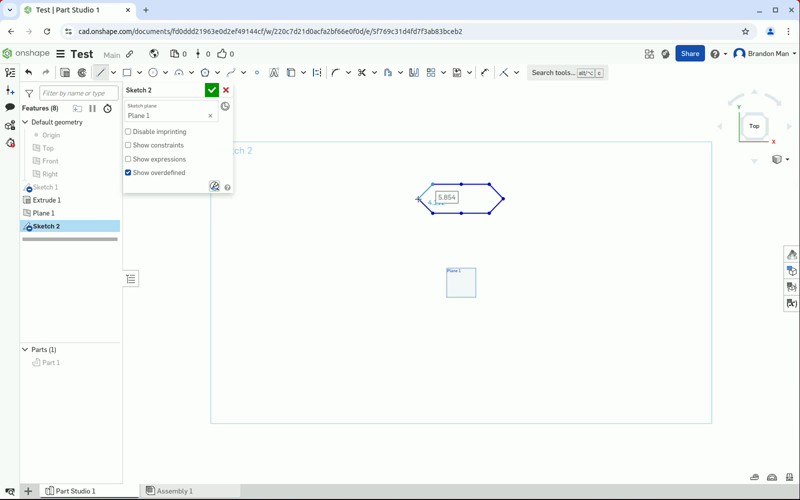
key(esc)
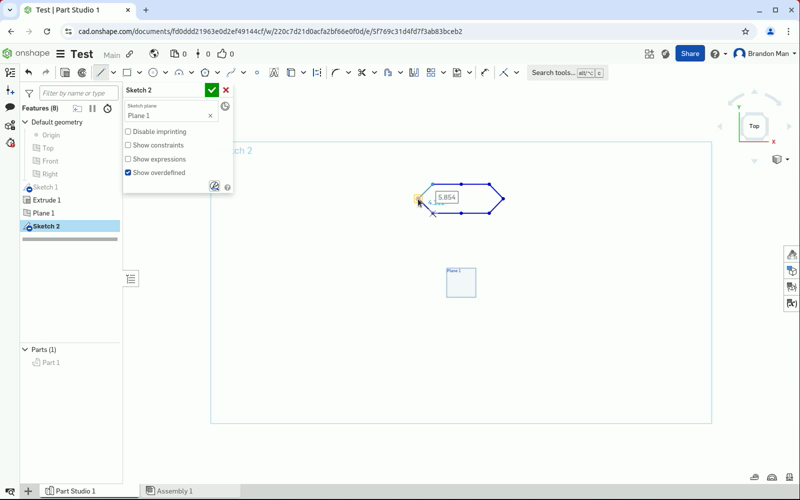
mouse_move(489, 198)
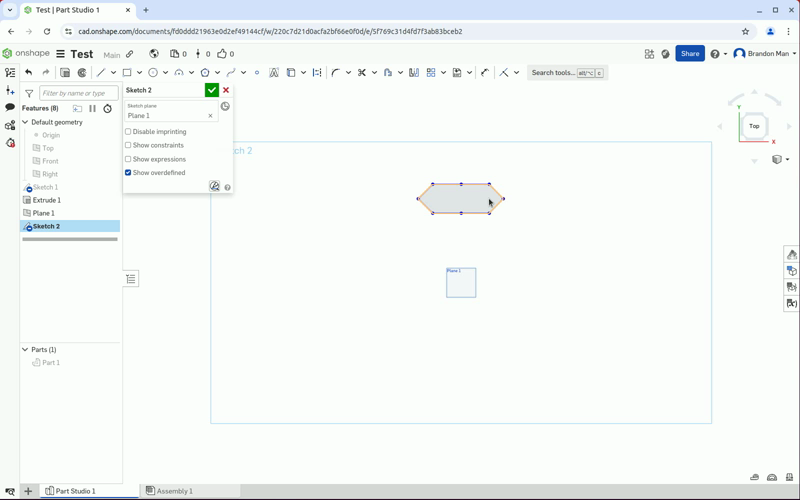
click(489, 198)
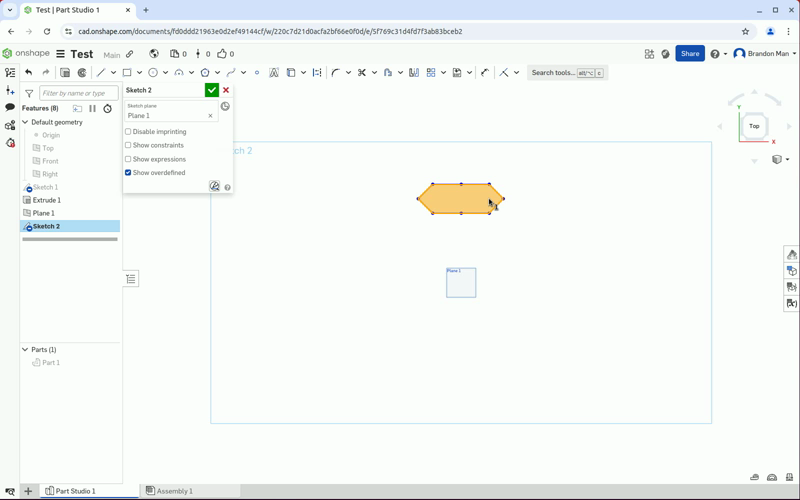
mouse_move(73, 352)
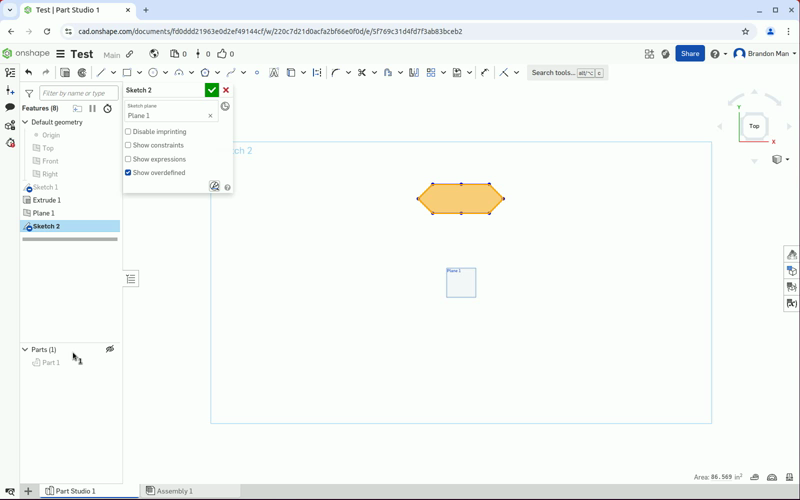
key(shift+y)
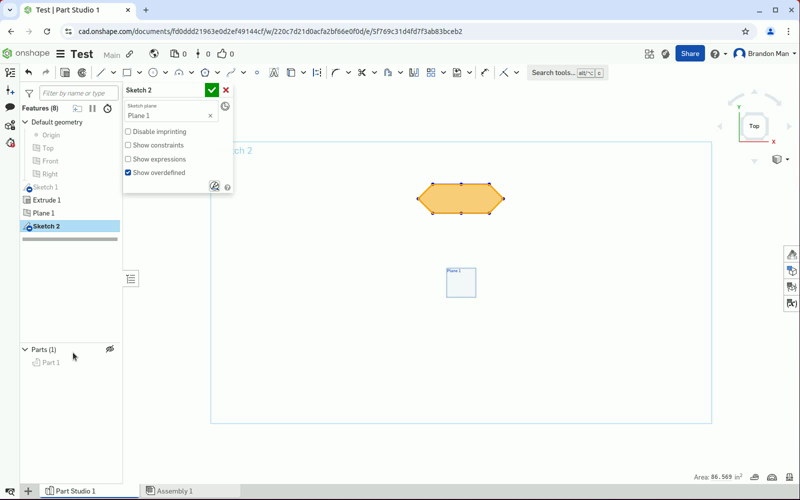
key(shift+e)
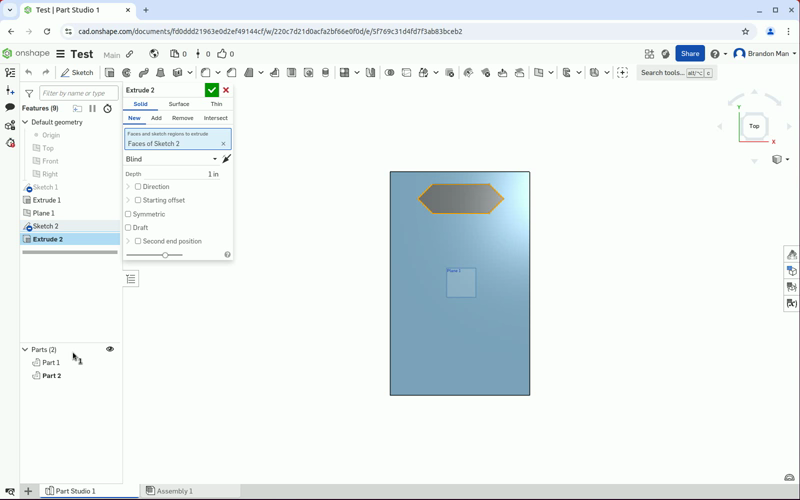
mouse_move(143, 106)
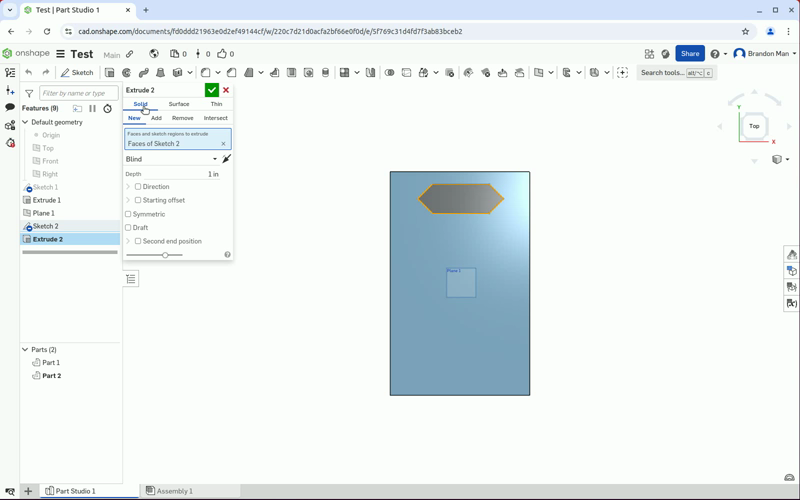
click(143, 106)
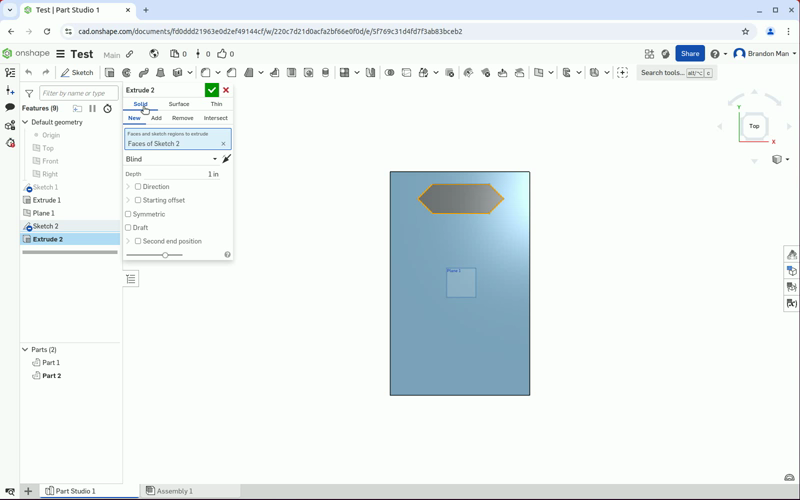
mouse_move(137, 120)
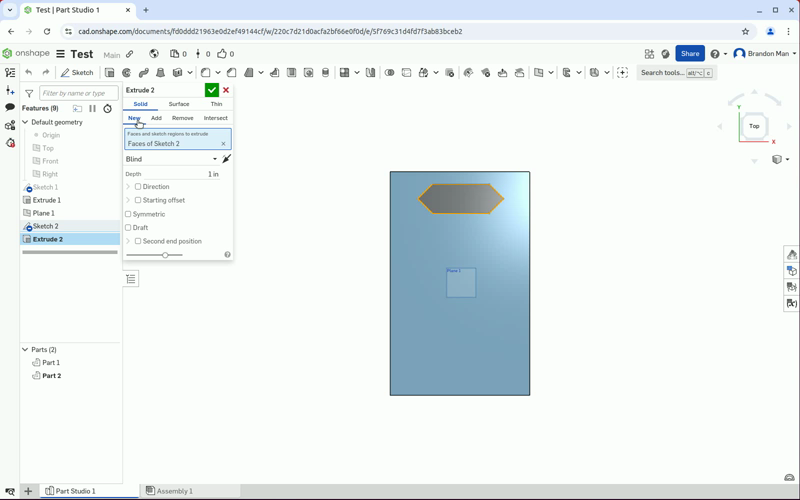
click(137, 120)
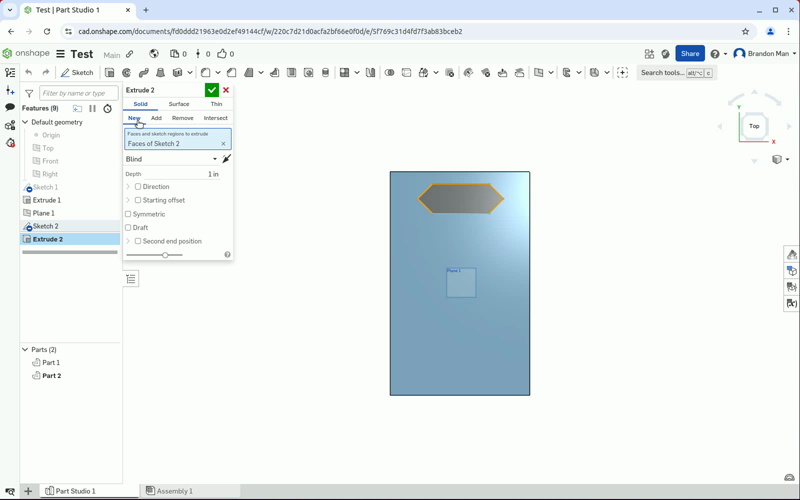
key(tab, 4)
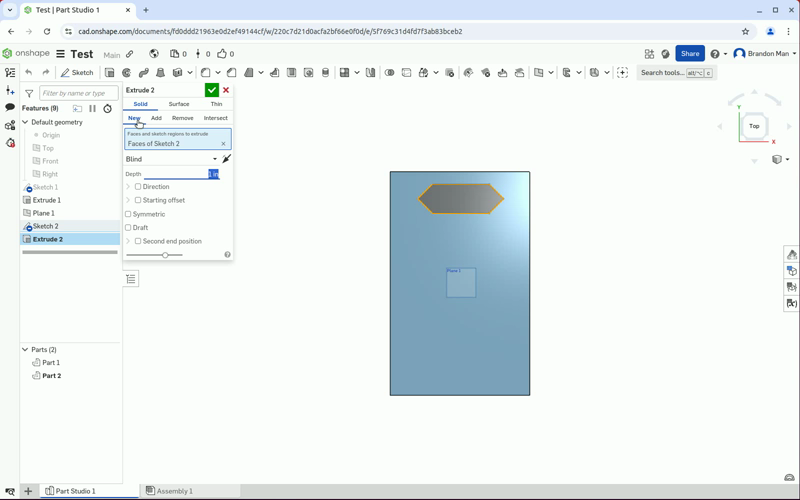
text(5.777)
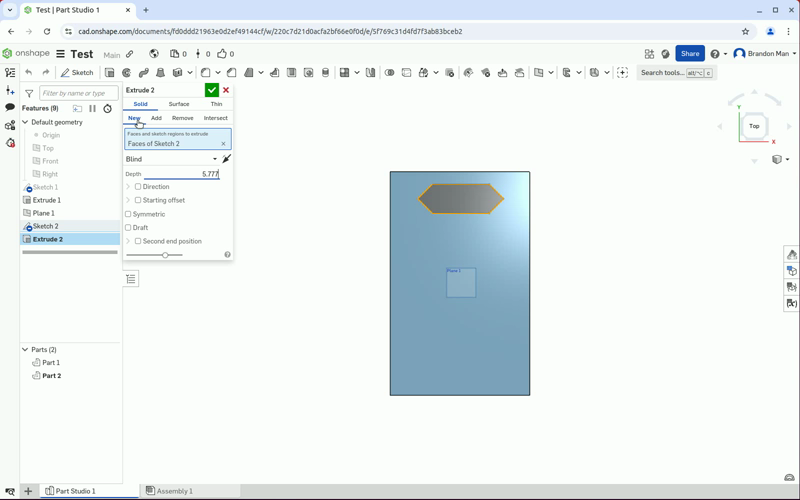
key(enter)
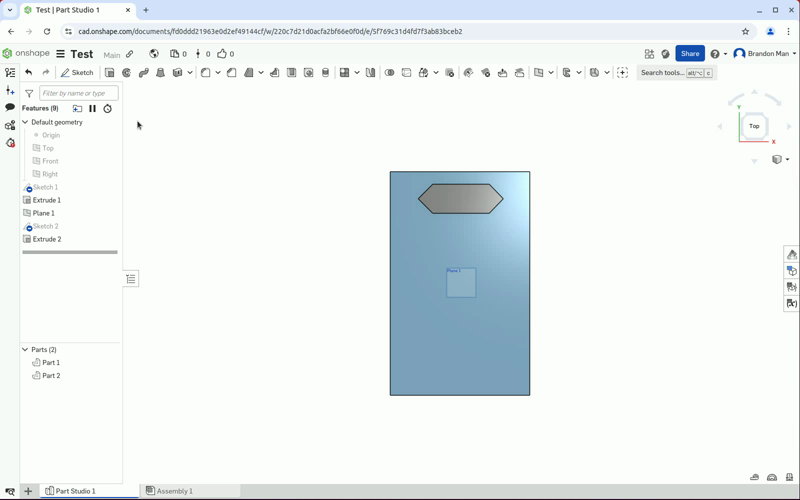
key(shift+h)
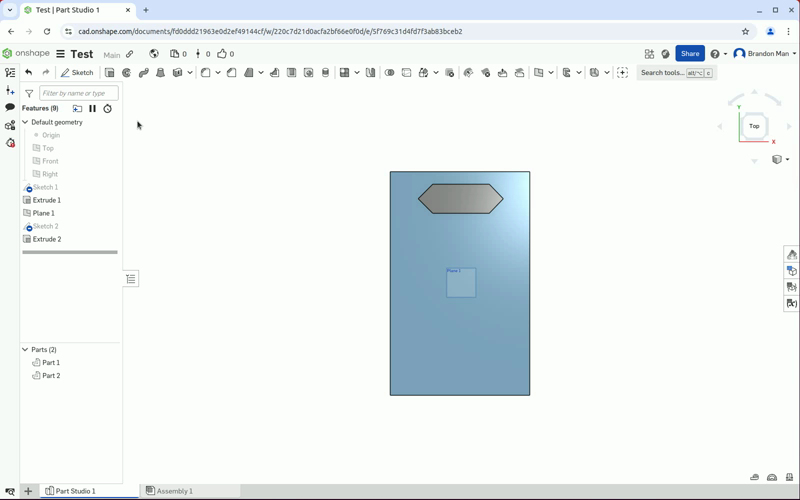
key(shift+h)
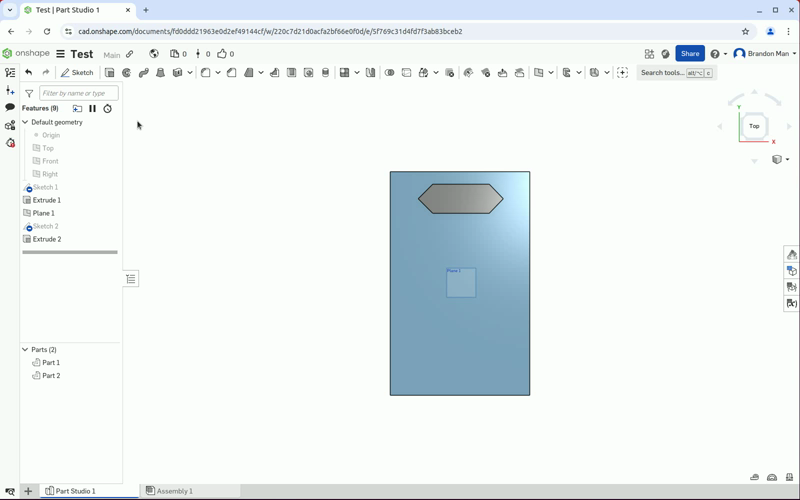
mouse_move(73, 189)
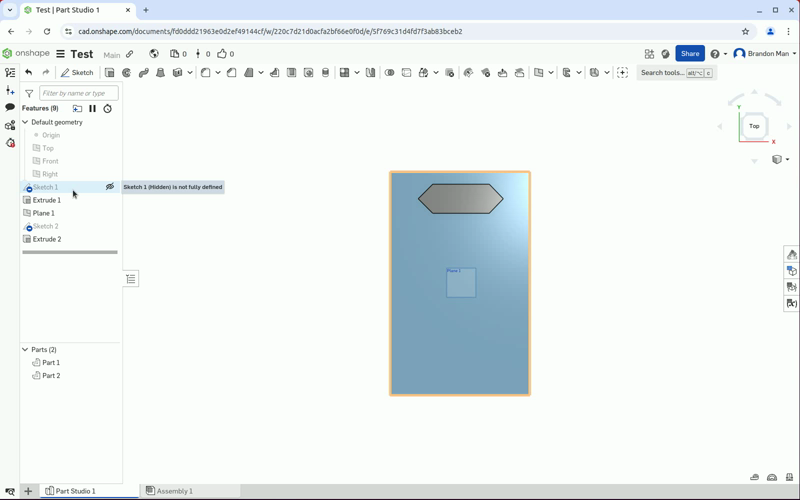
click(73, 189)
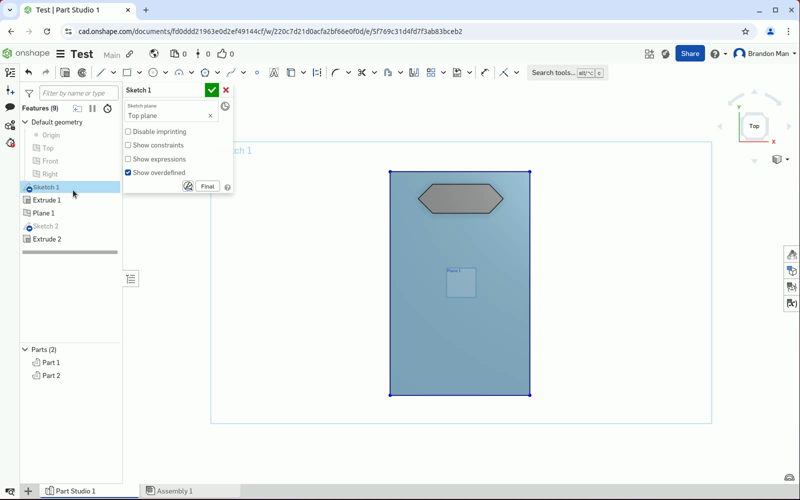
mouse_move(229, 92)
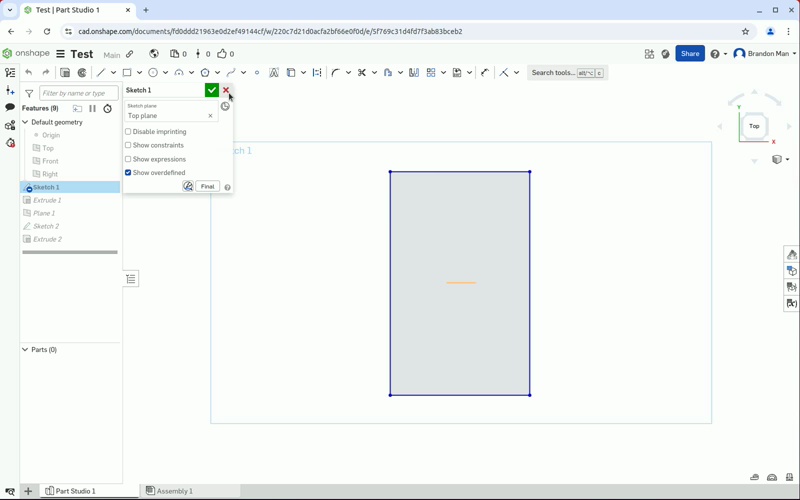
click(229, 92)
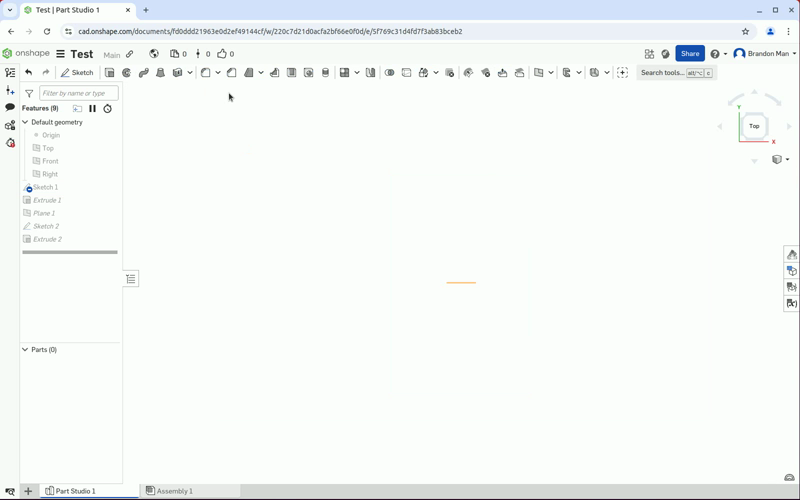
key(shift+s)
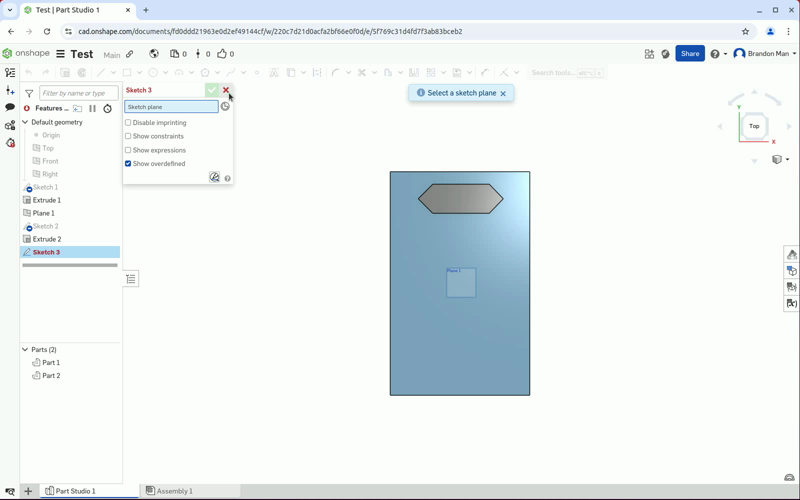
mouse_move(73, 215)
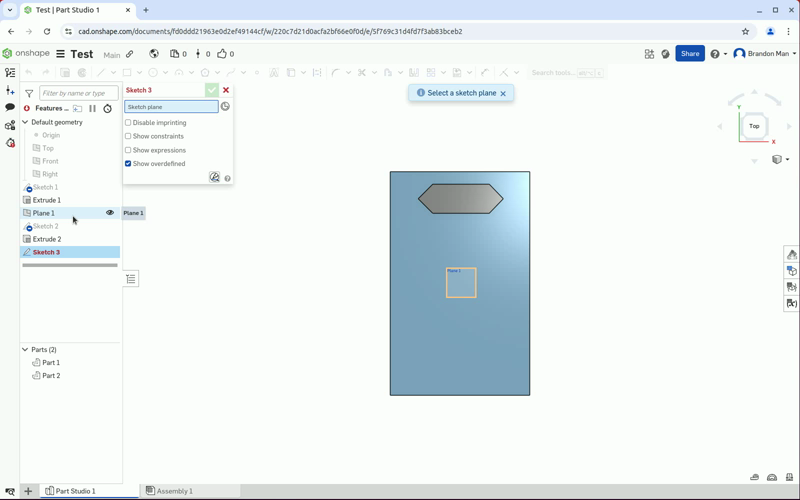
click(73, 215)
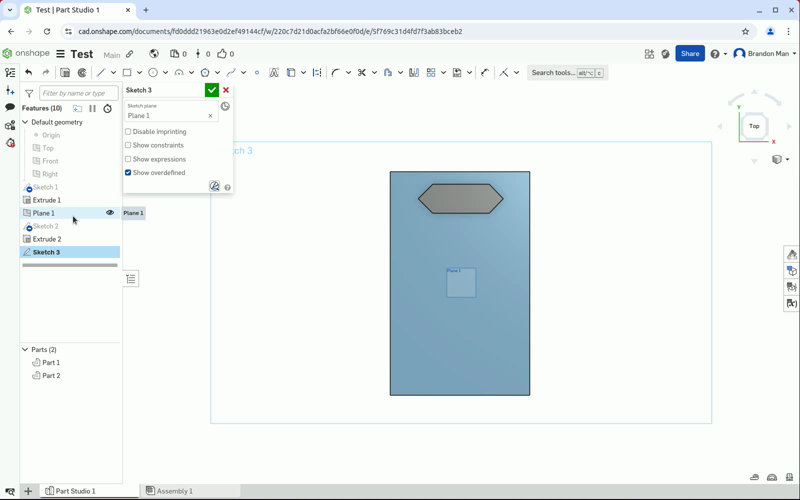
mouse_move(73, 352)
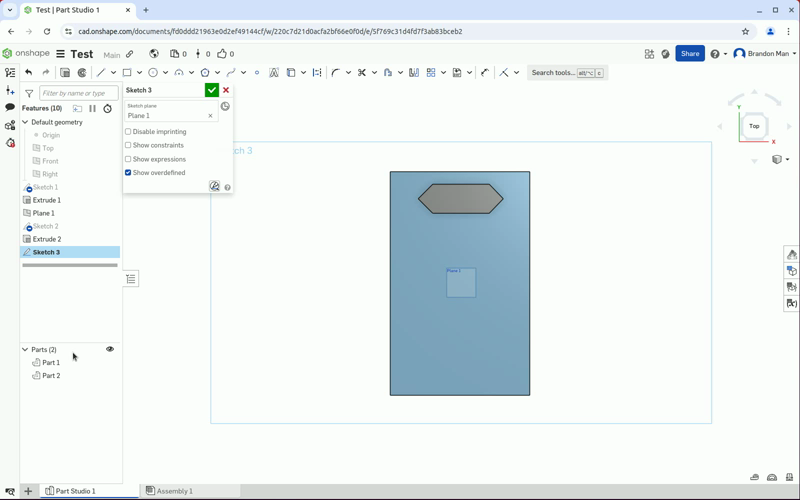
key(y)
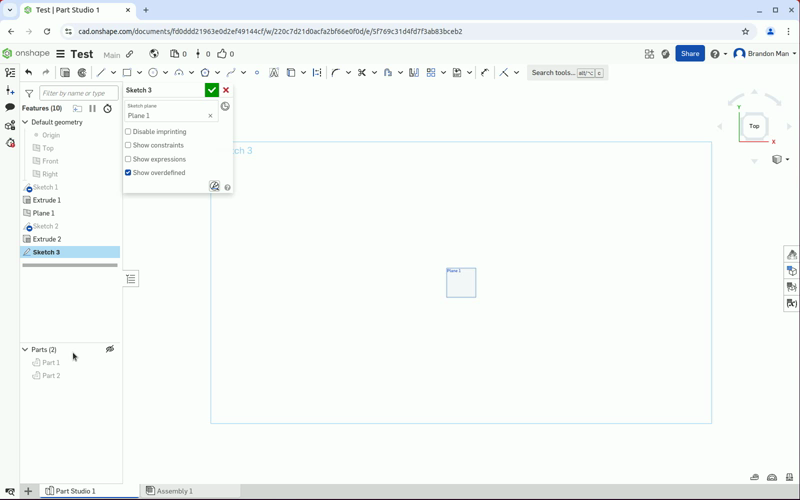
key(l)
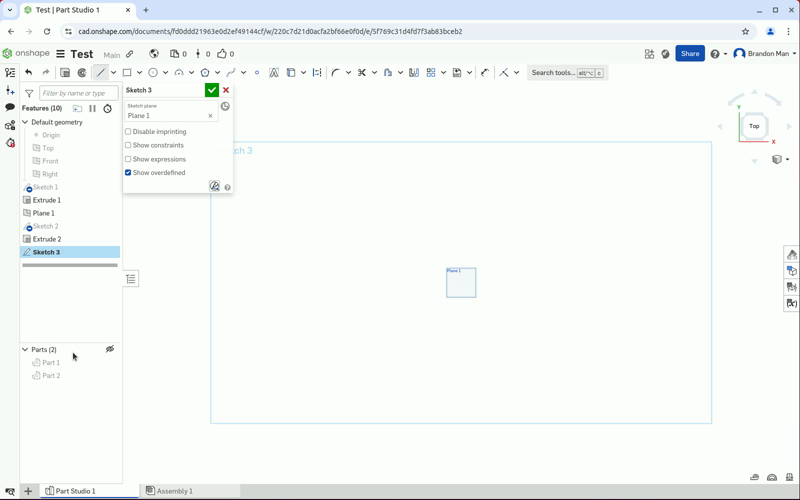
key_down(shift)
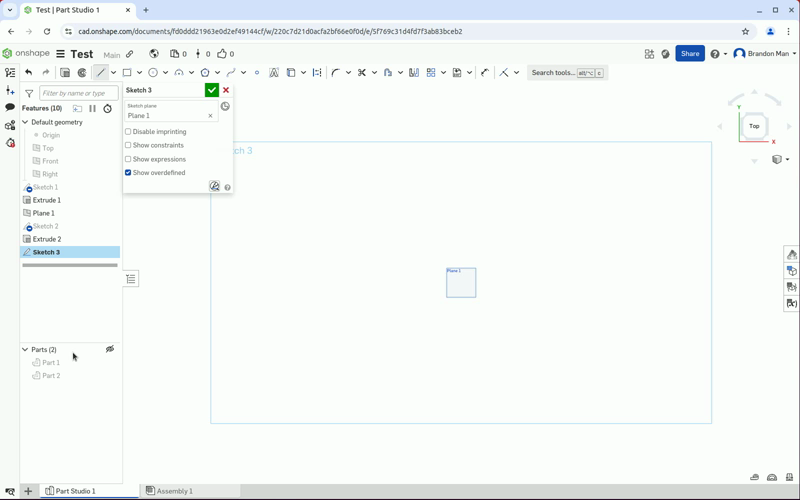
mouse_move(401, 266)
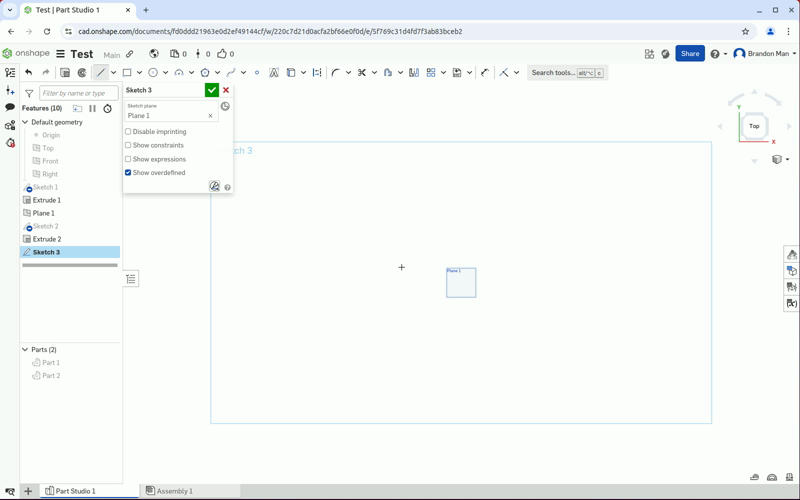
click(401, 266)
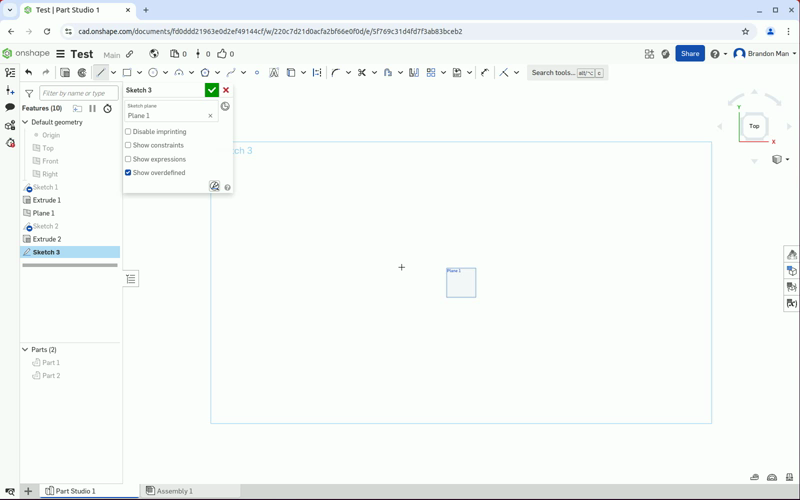
key_up(shift)
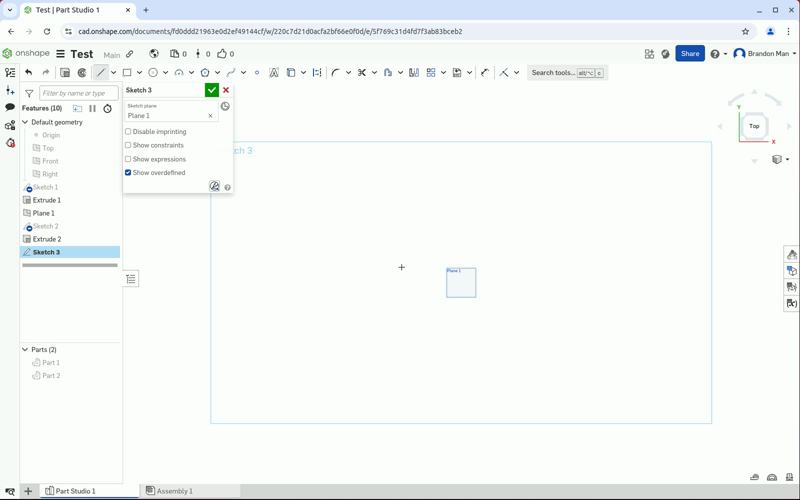
key_down(shift)
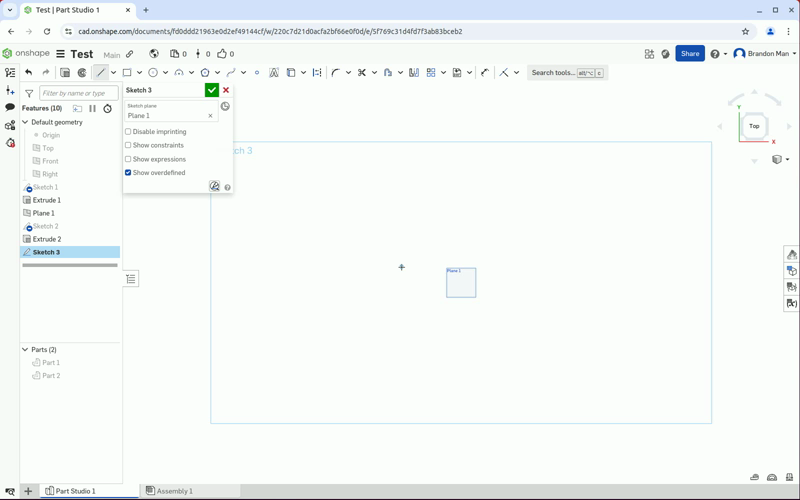
mouse_move(431, 266)
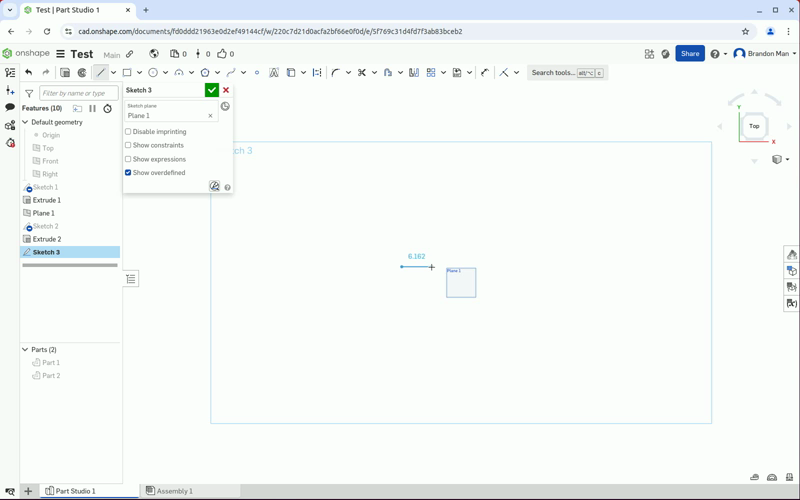
mouse_move(416, 280)
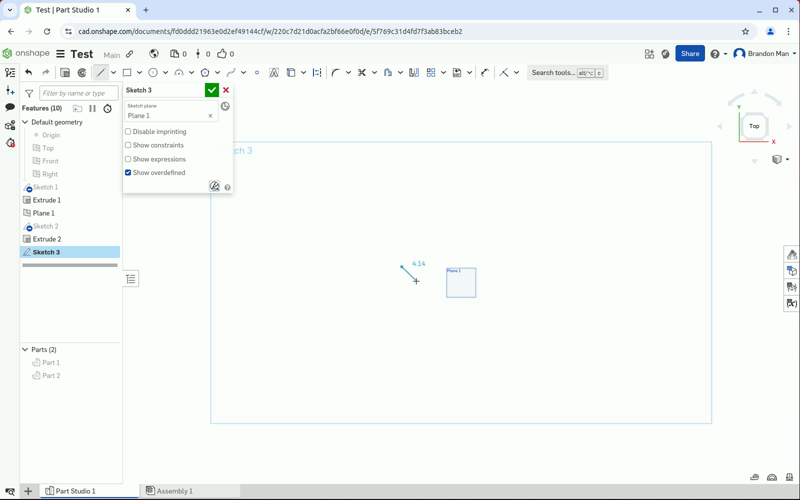
click(416, 280)
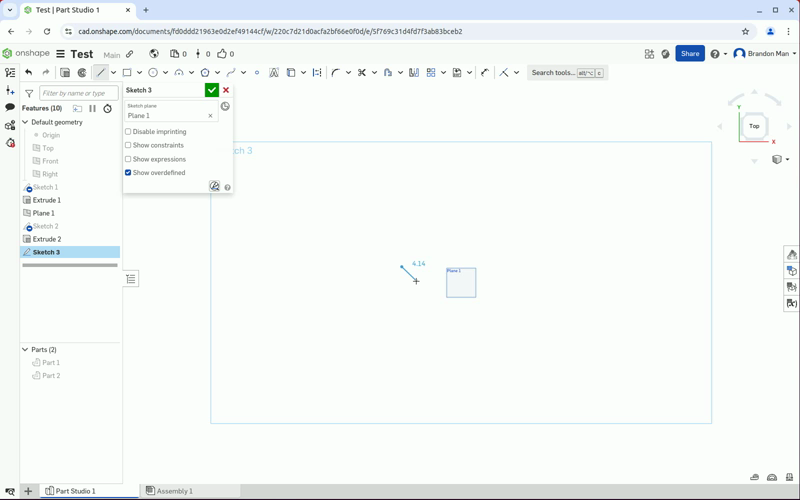
key_up(shift)
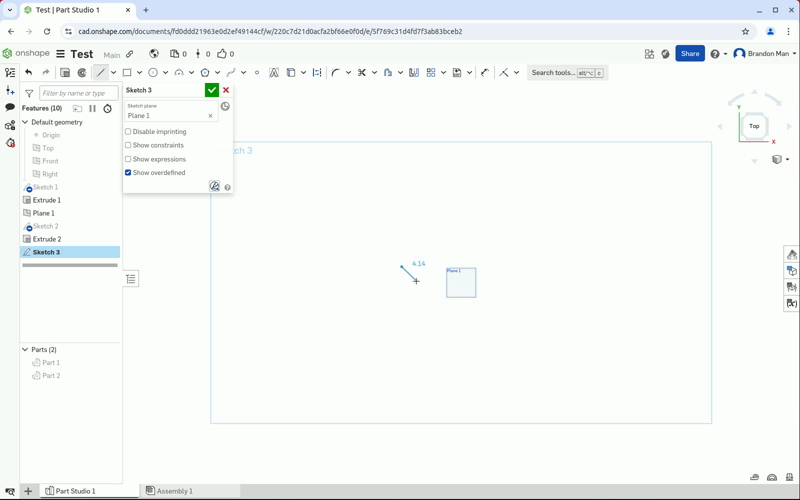
key_down(shift)
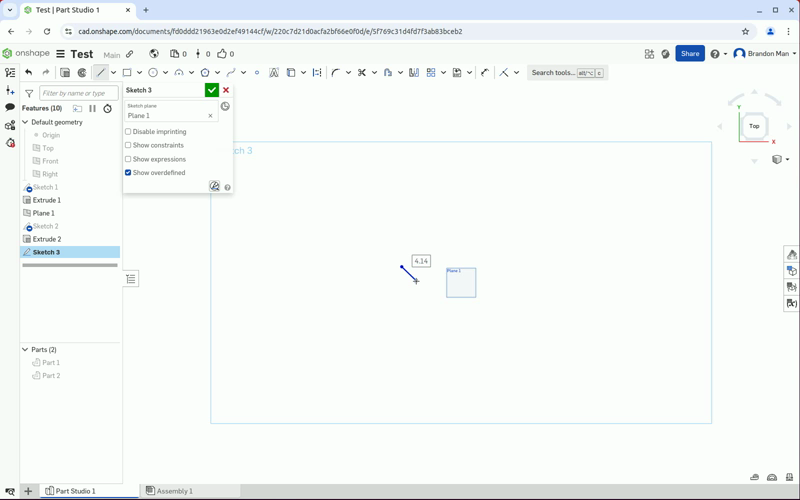
mouse_move(446, 280)
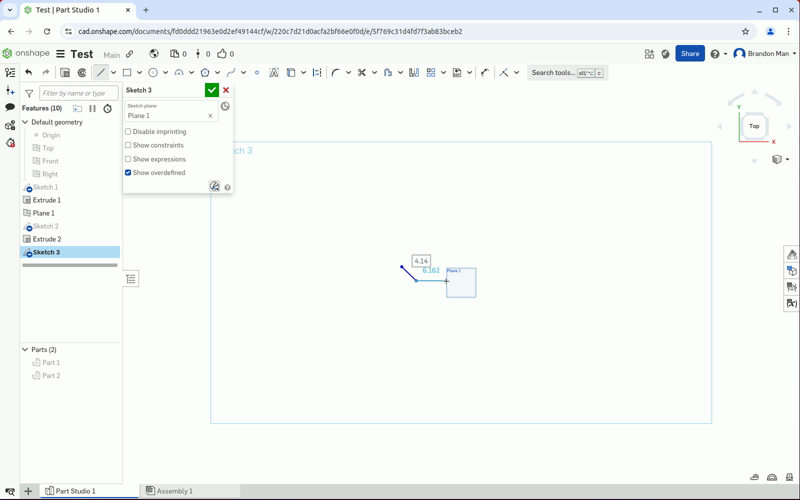
mouse_move(429, 267)
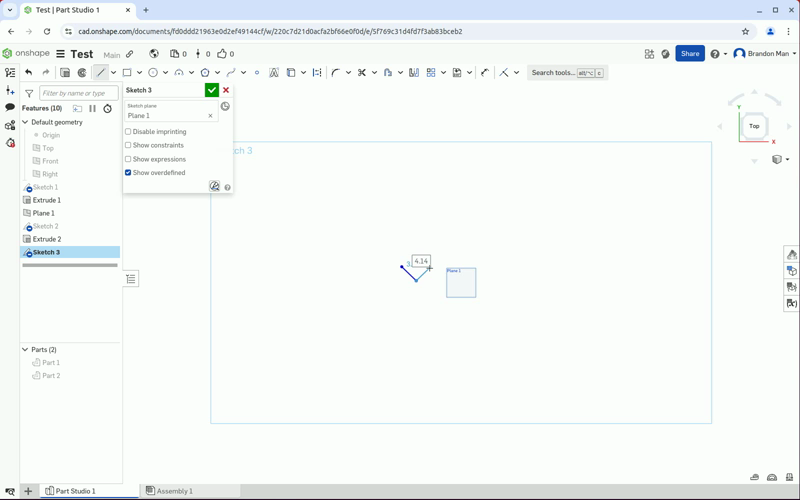
click(429, 267)
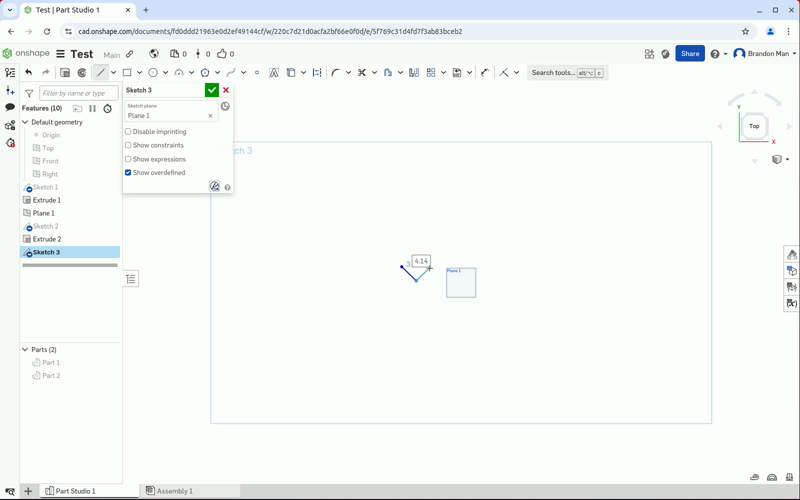
key_up(shift)
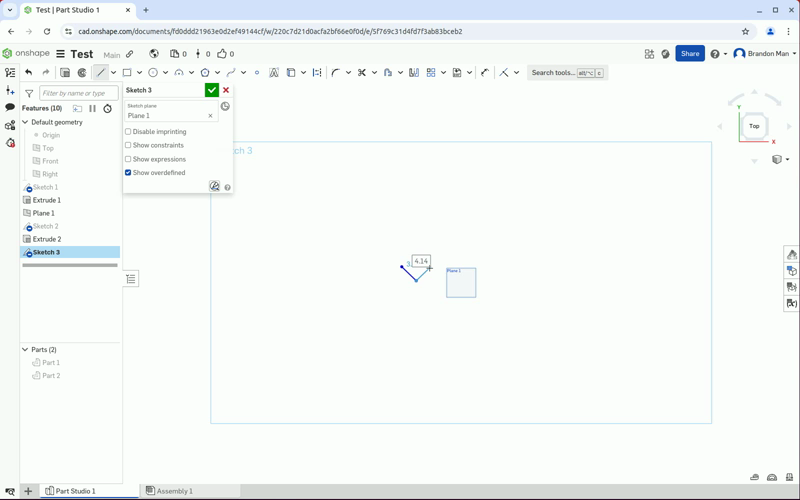
key_down(shift)
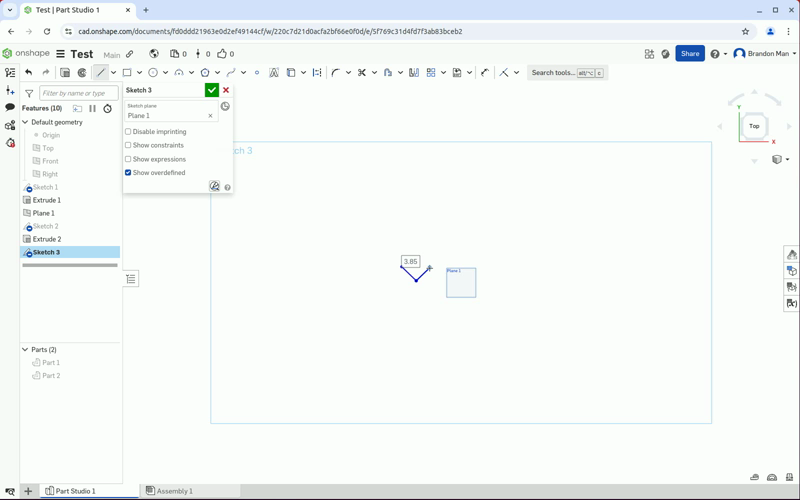
mouse_move(459, 267)
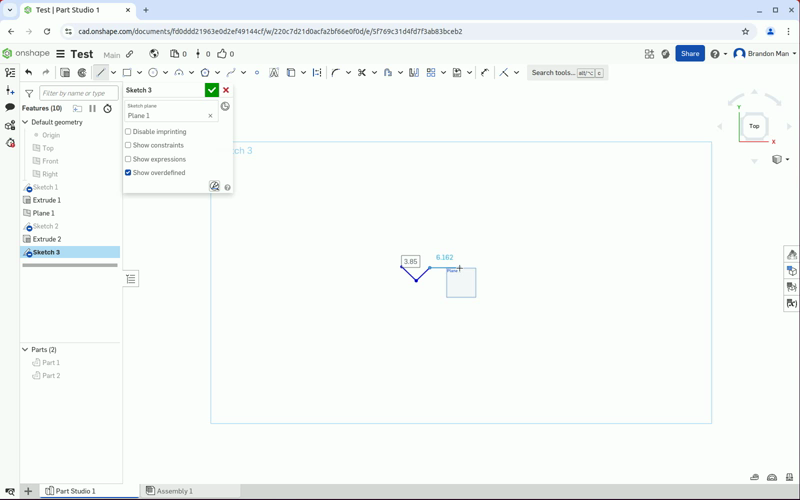
mouse_move(429, 214)
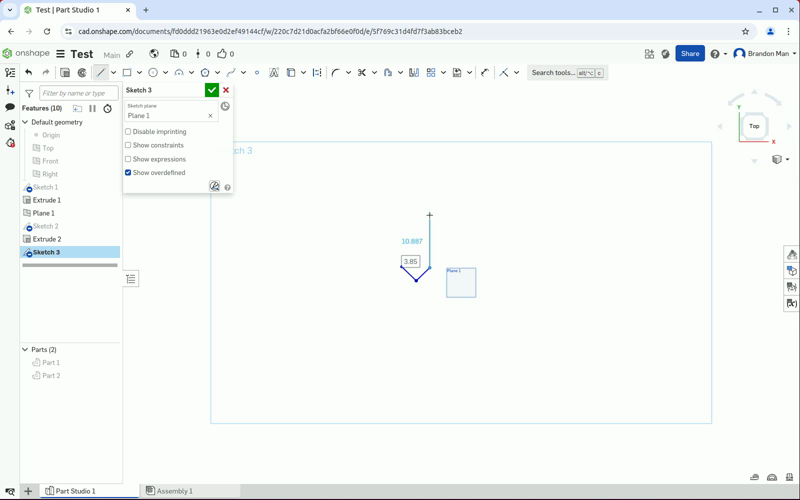
click(429, 214)
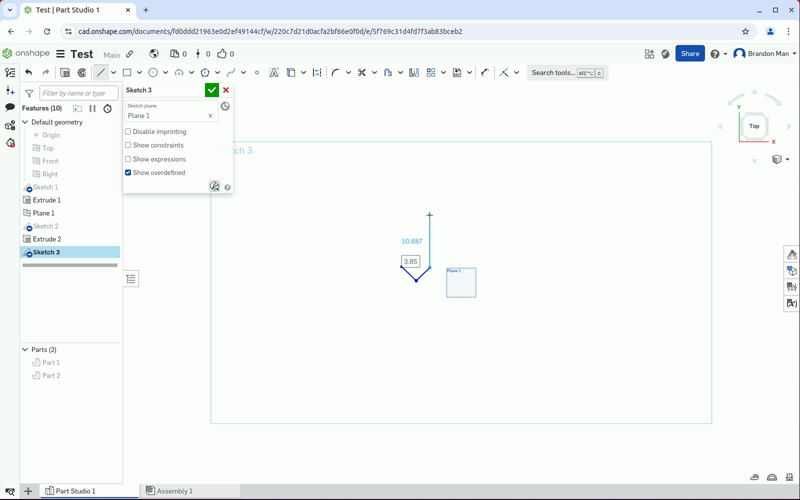
key_up(shift)
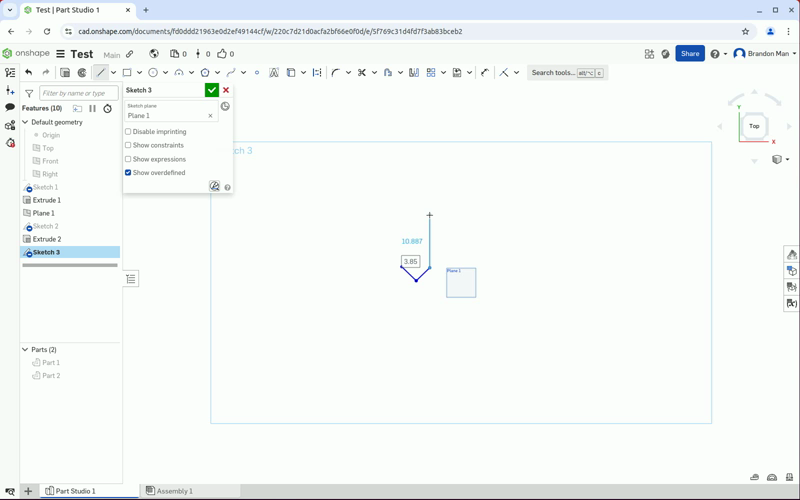
key_down(shift)
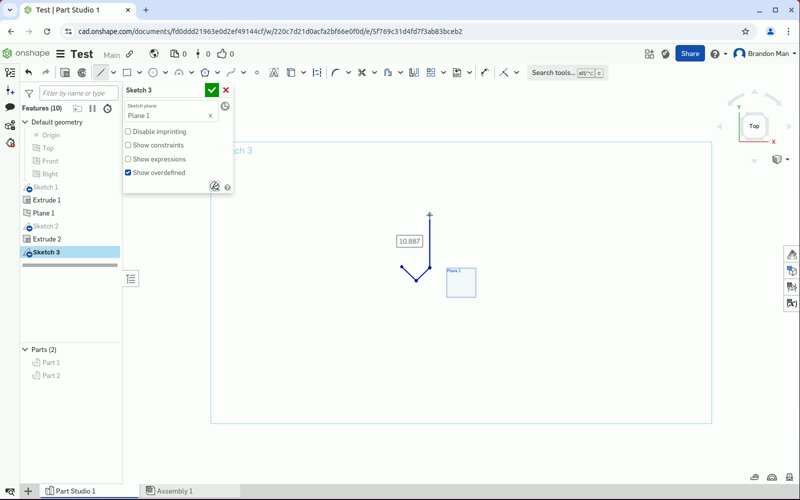
mouse_move(459, 214)
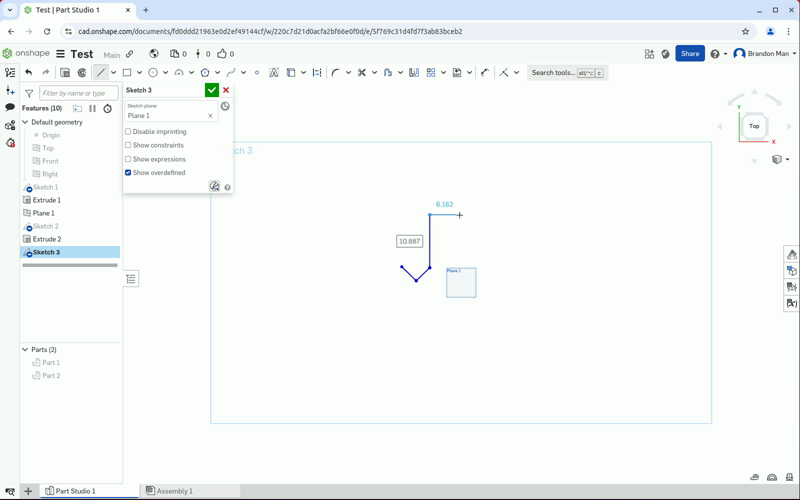
mouse_move(416, 200)
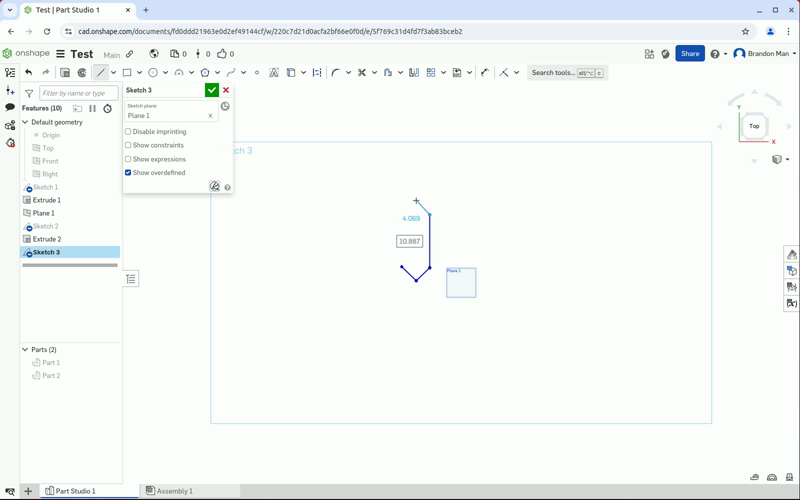
click(416, 200)
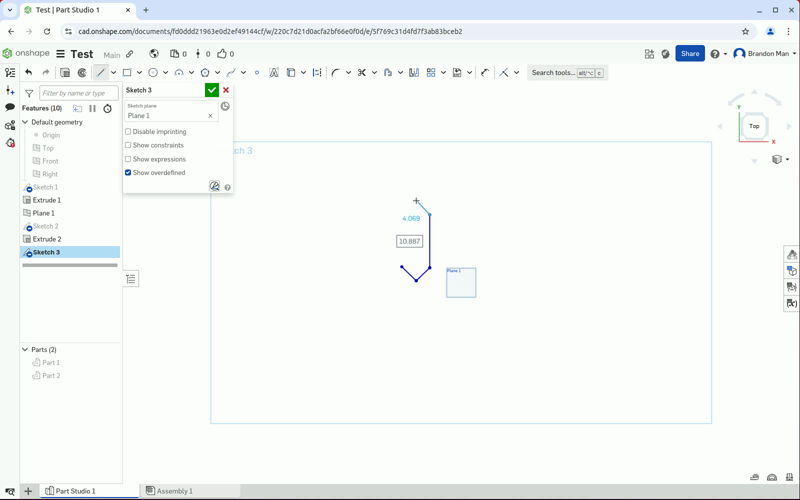
key_up(shift)
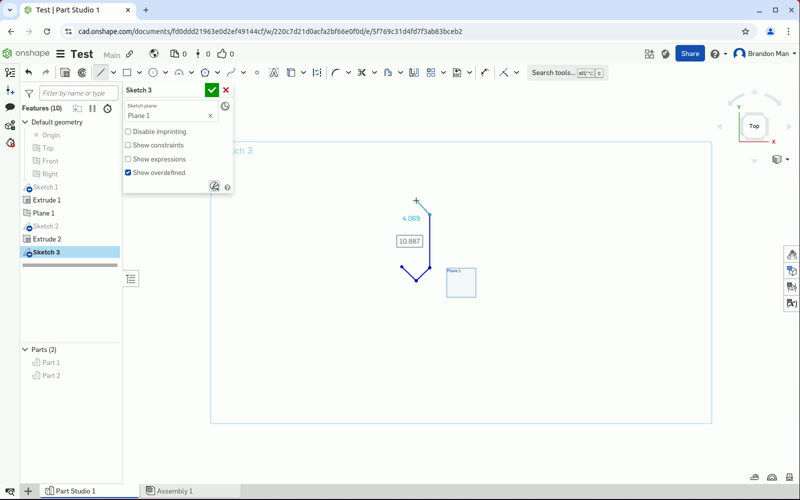
key_down(shift)
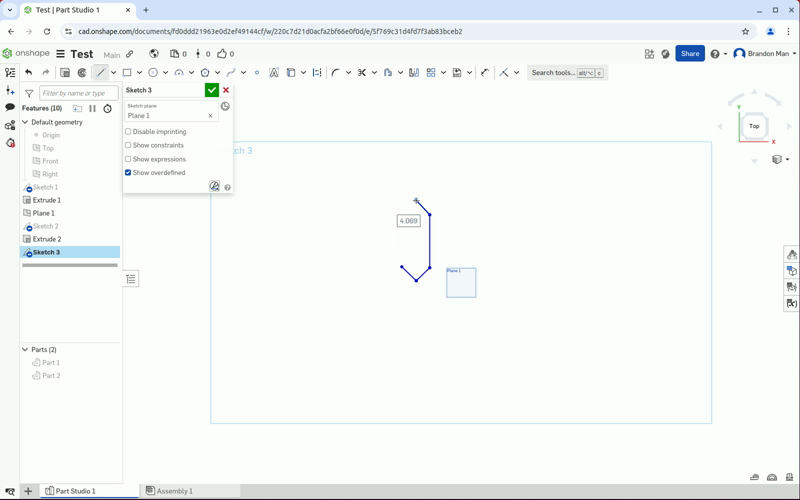
mouse_move(446, 200)
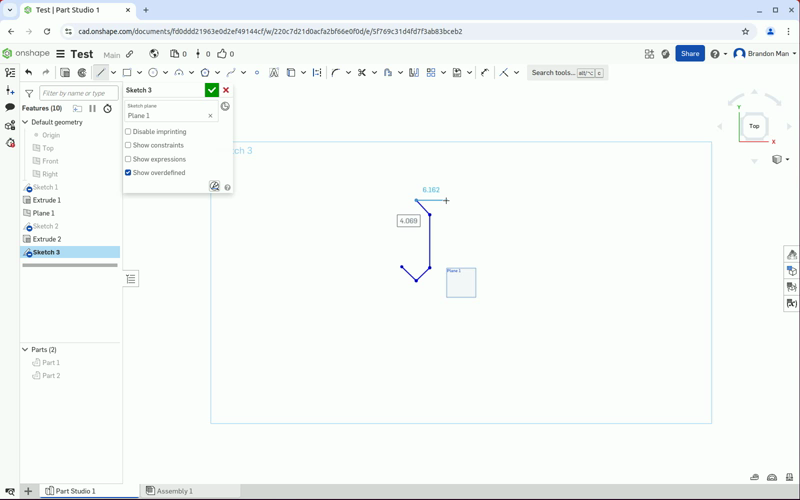
mouse_move(401, 214)
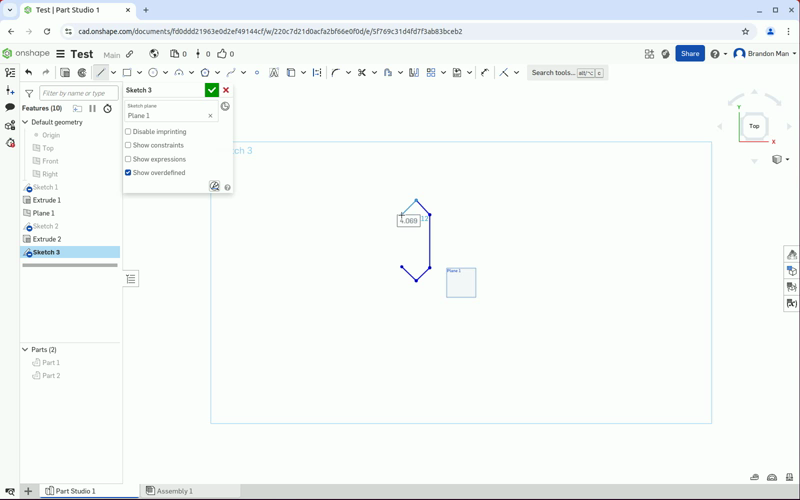
click(401, 214)
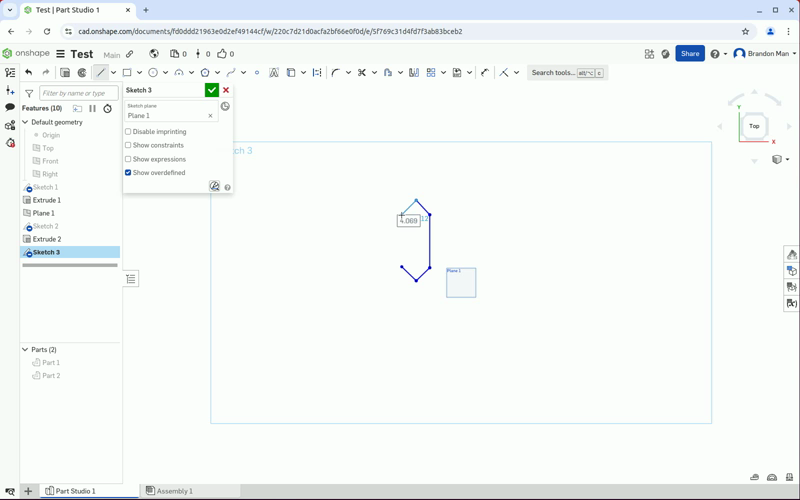
key_up(shift)
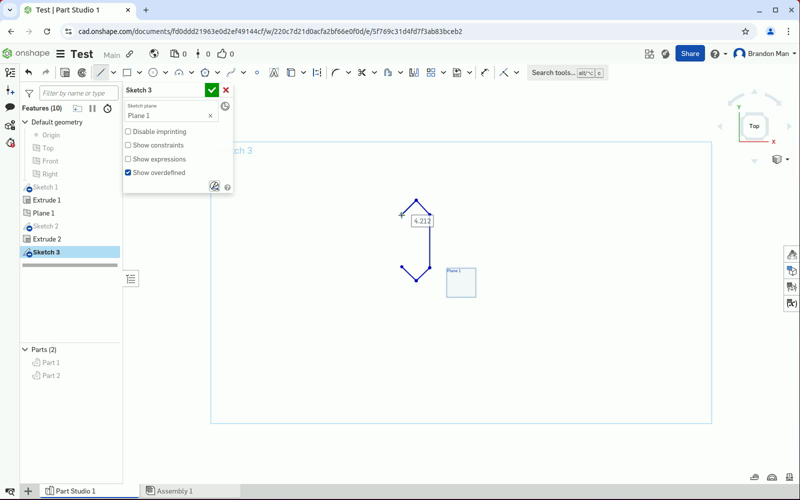
mouse_move(431, 214)
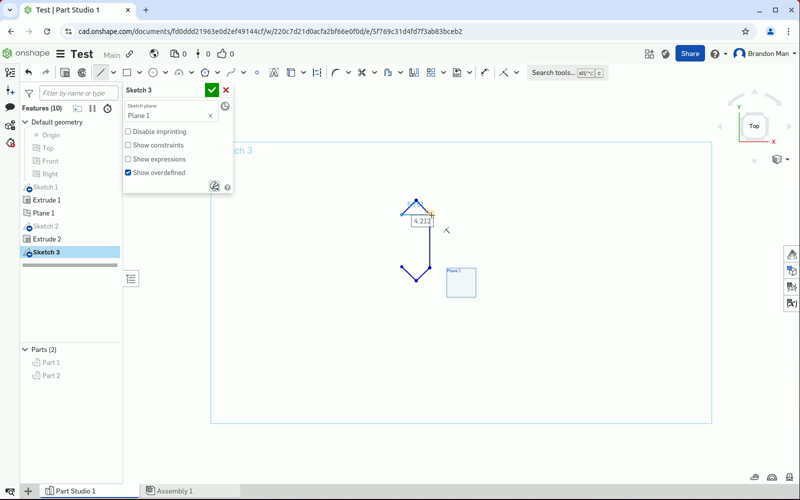
key_down(shift)
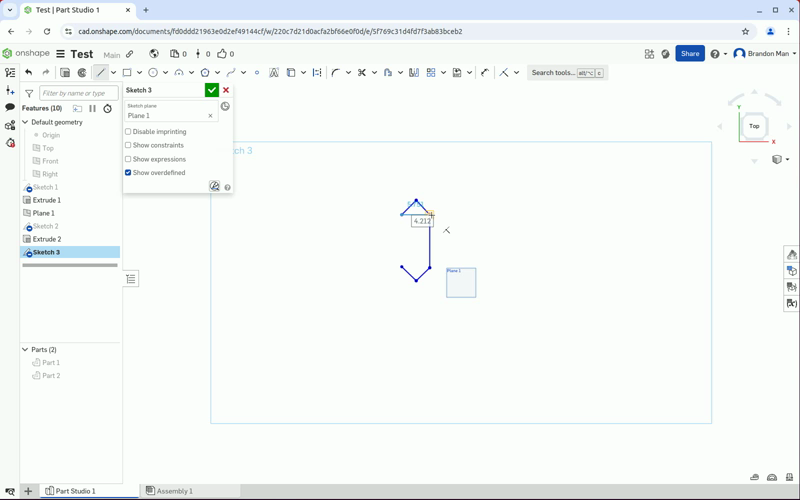
mouse_move(401, 266)
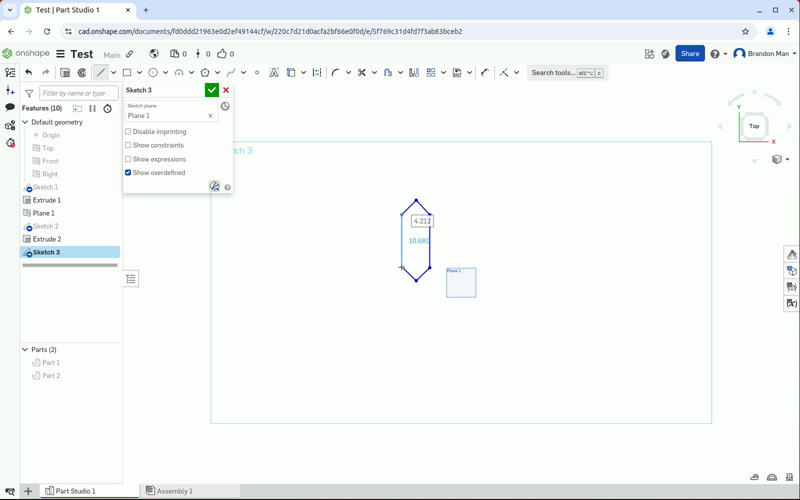
key_up(shift)
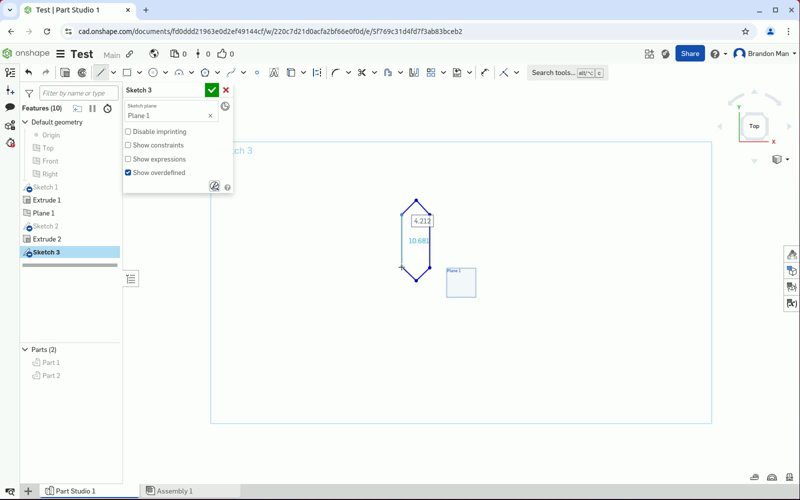
click(401, 266)
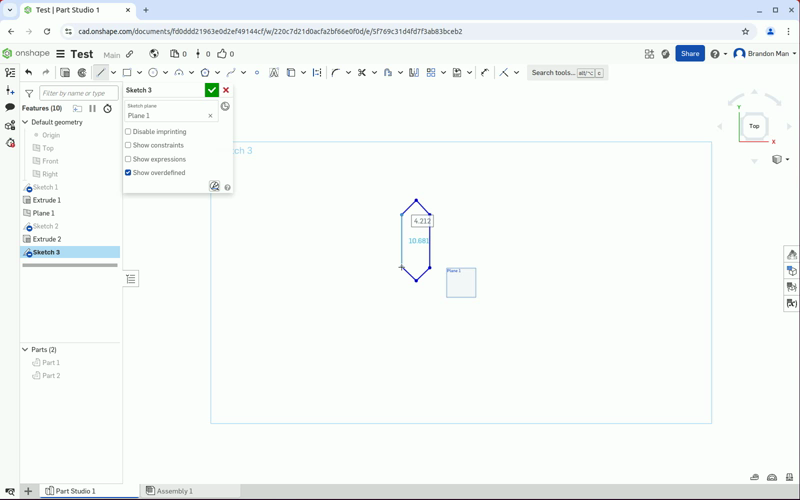
key(esc)
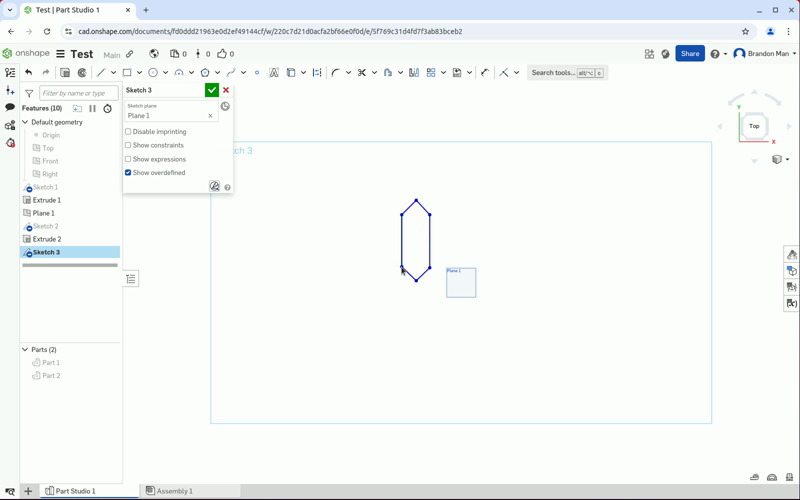
mouse_move(411, 236)
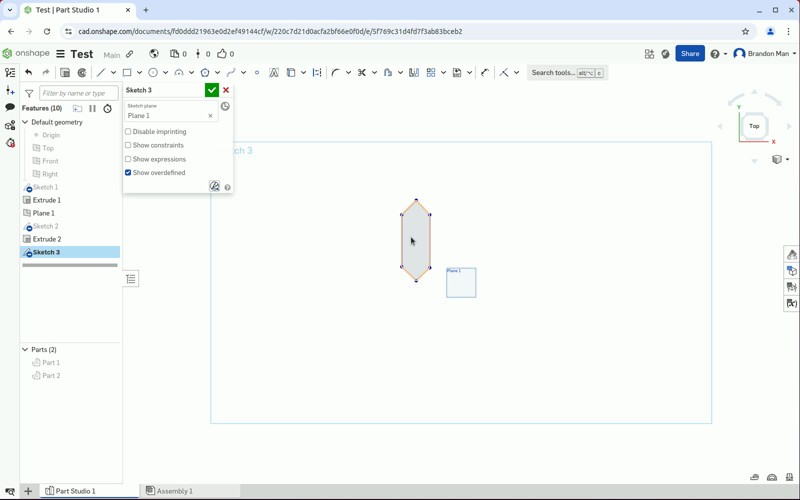
click(411, 236)
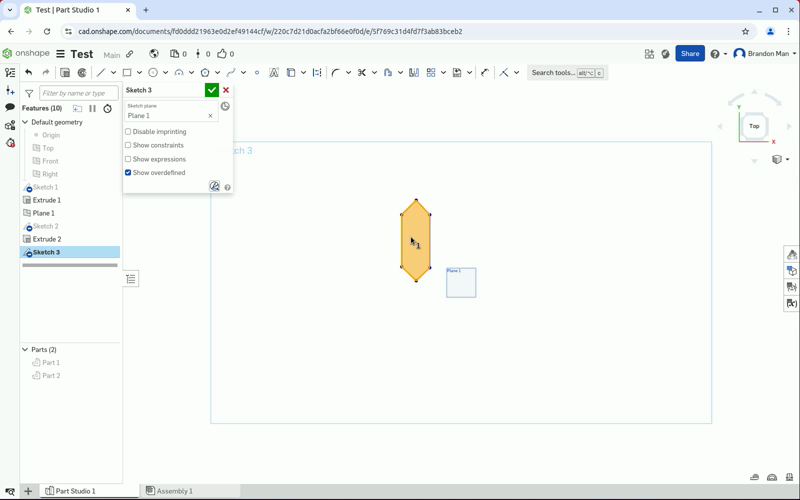
mouse_move(73, 352)
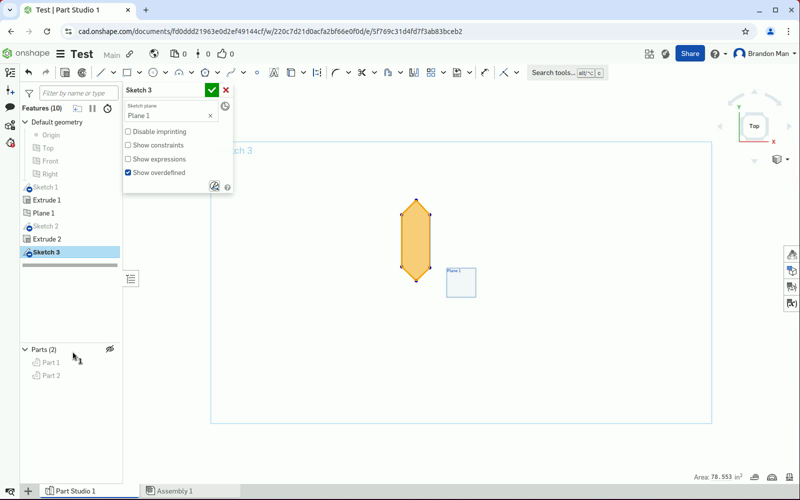
key(shift+y)
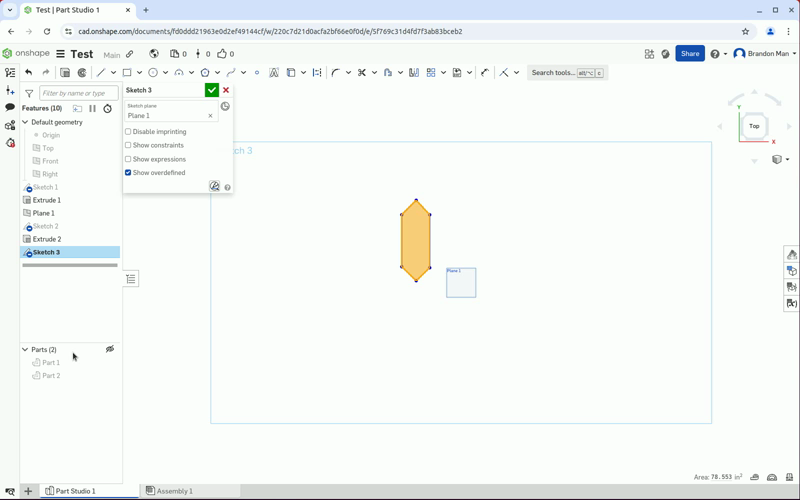
key(shift+e)
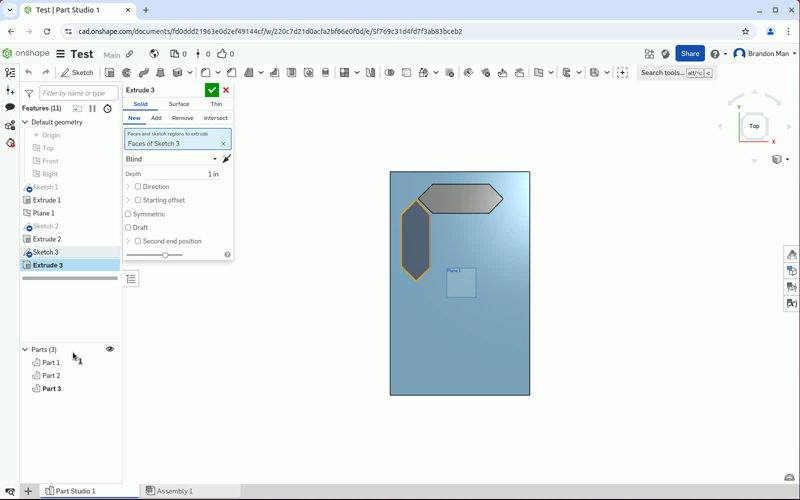
mouse_move(143, 106)
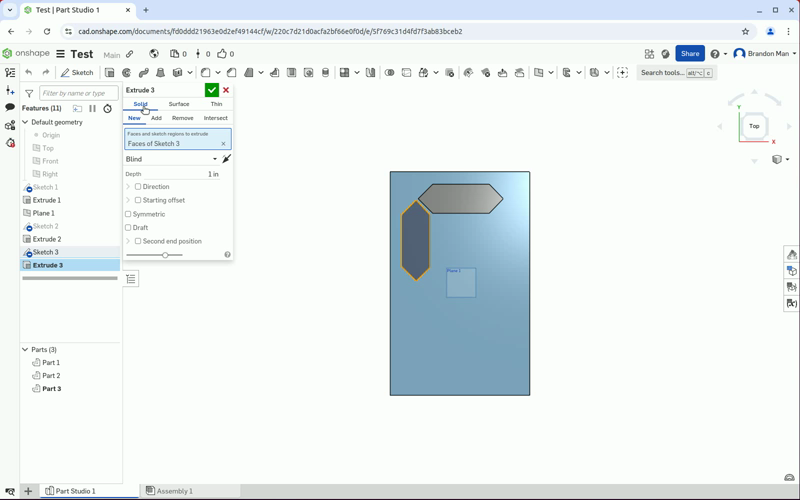
click(143, 106)
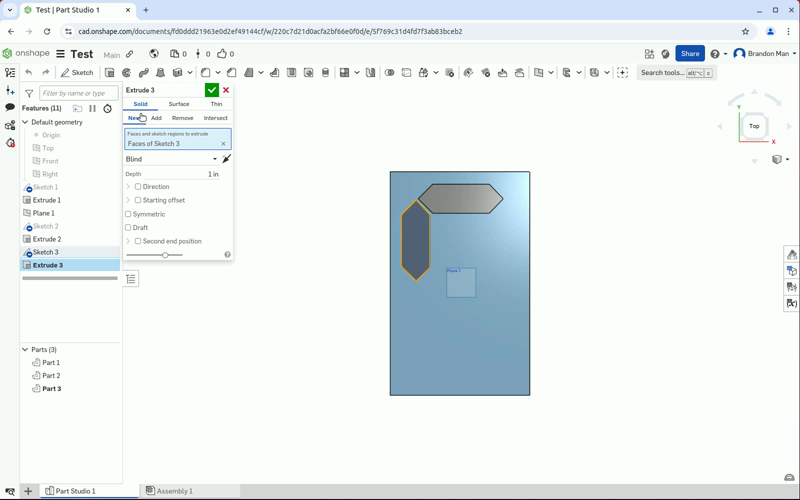
mouse_move(137, 120)
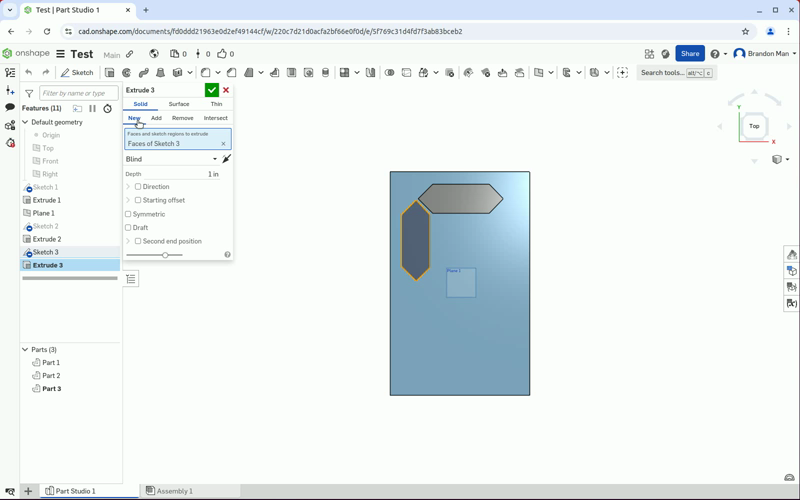
click(137, 120)
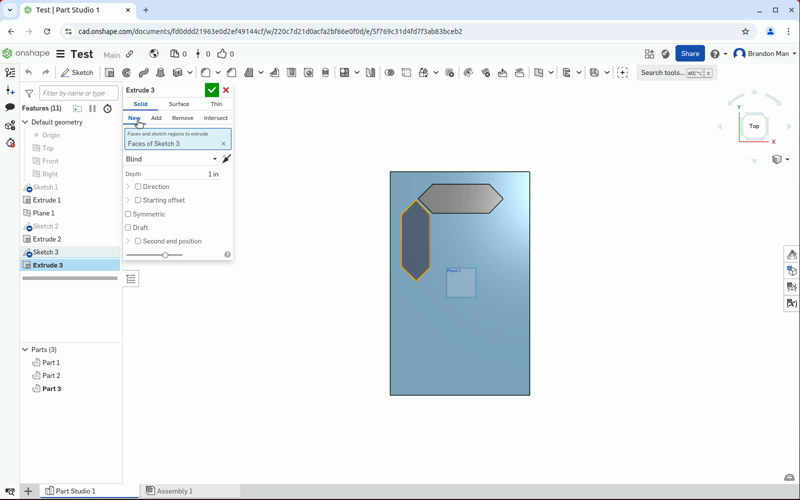
key(tab, 4)
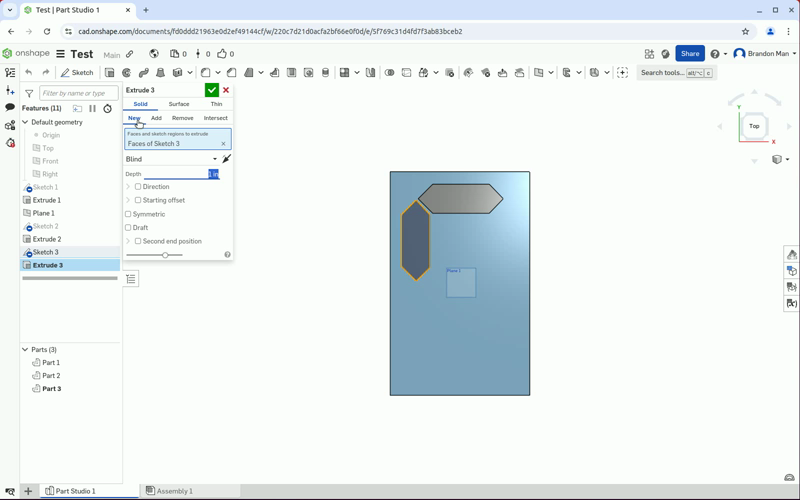
text(5.777)
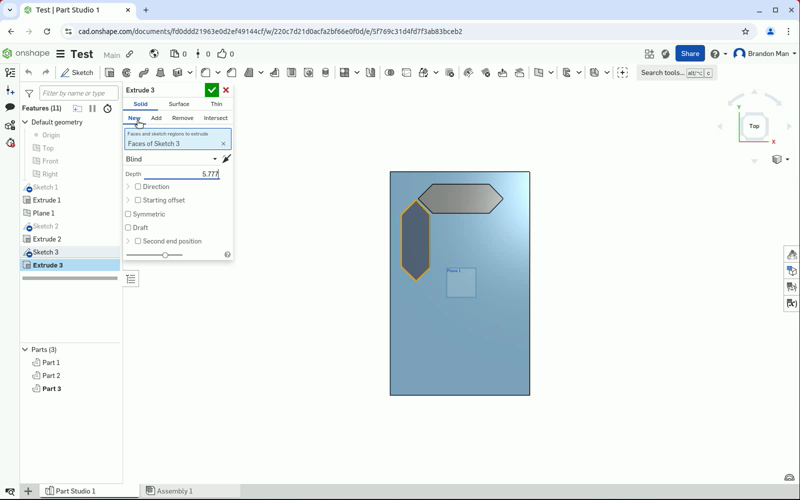
key(enter)
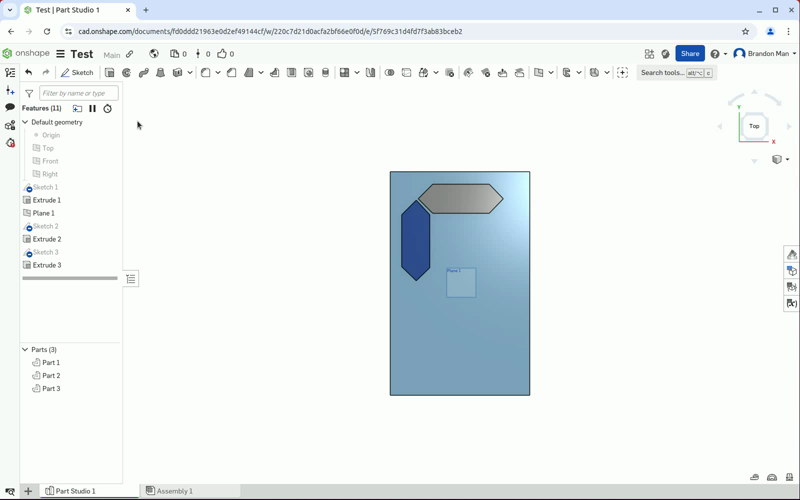
key(shift+h)
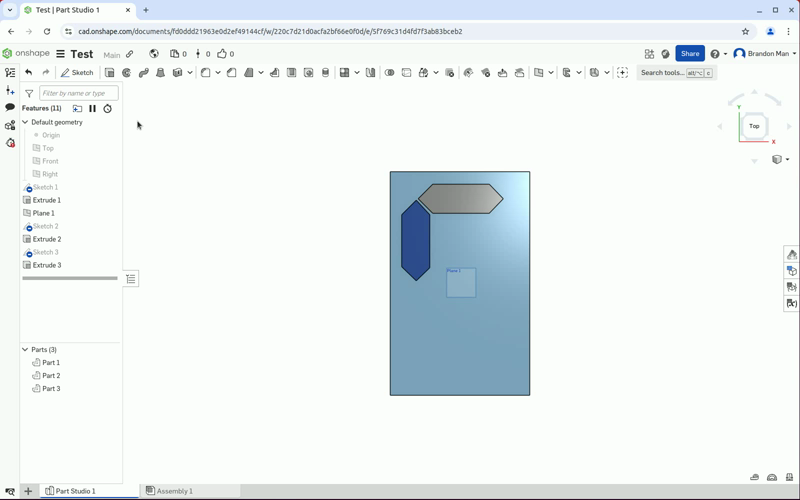
key(shift+h)
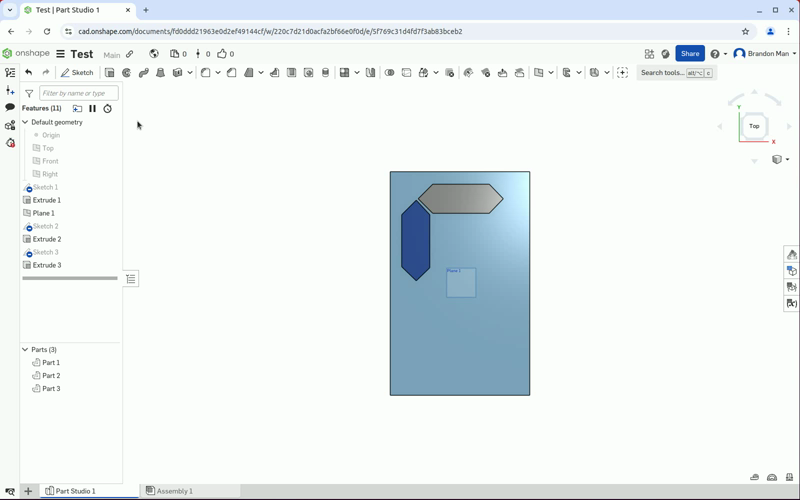
mouse_move(73, 189)
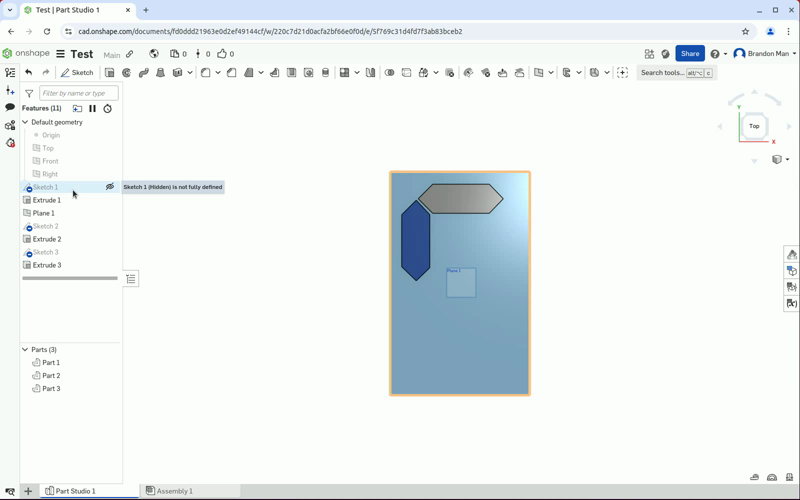
click(73, 189)
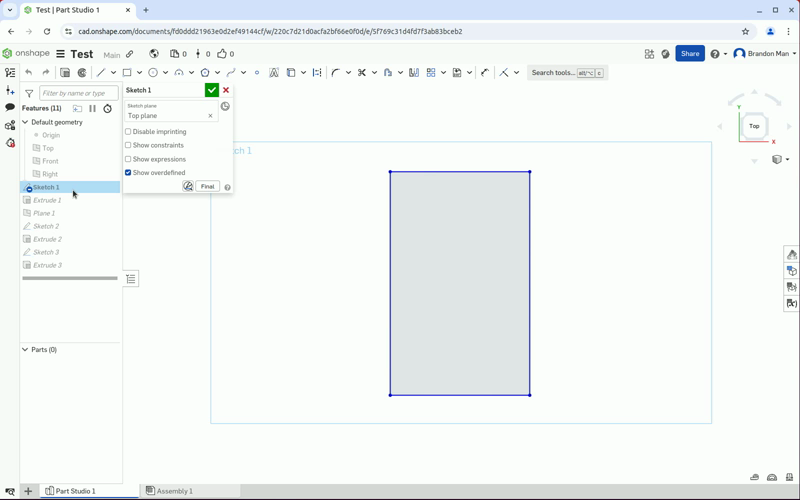
mouse_move(229, 92)
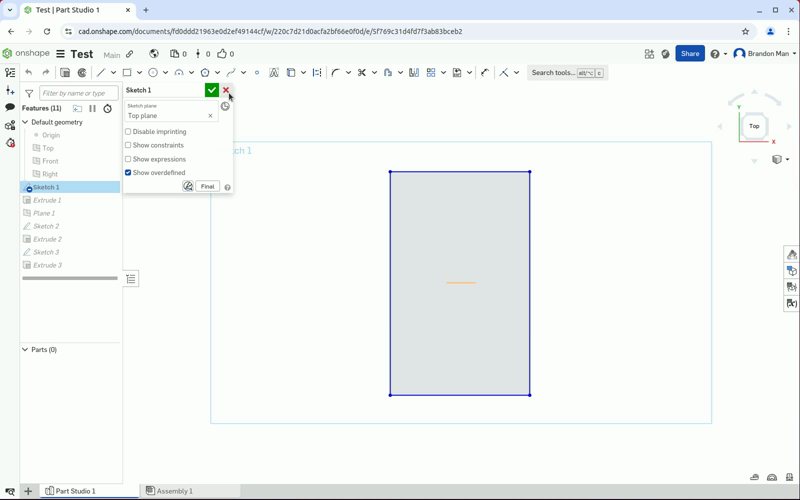
click(229, 92)
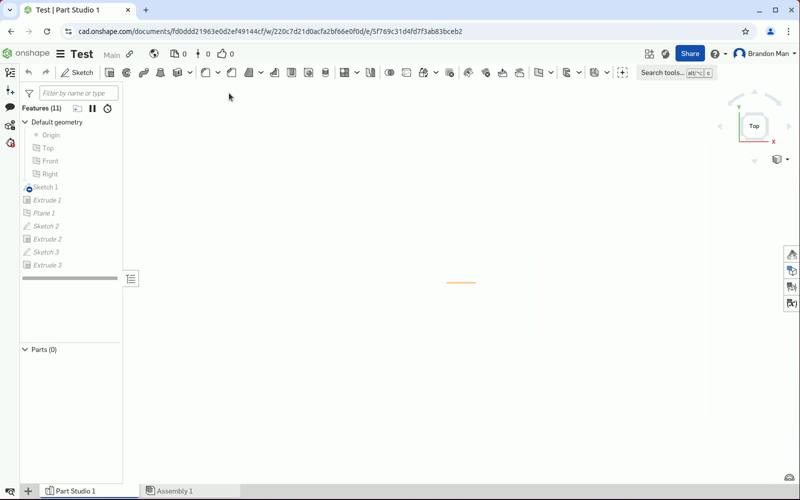
key(shift+s)
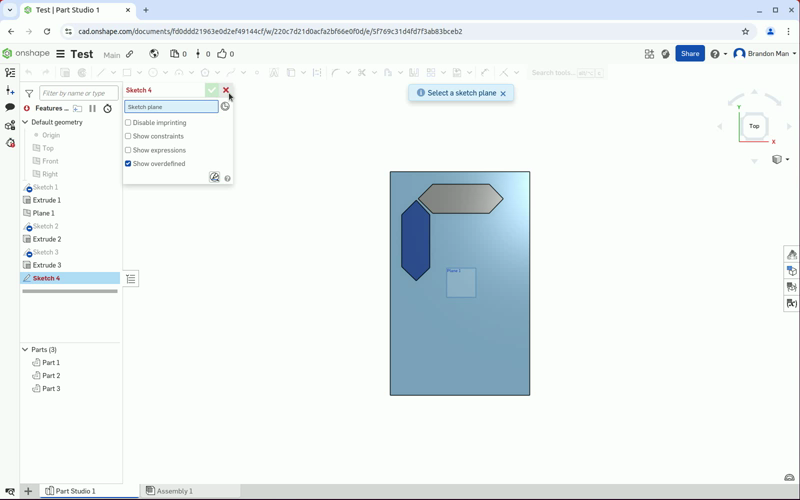
mouse_move(73, 215)
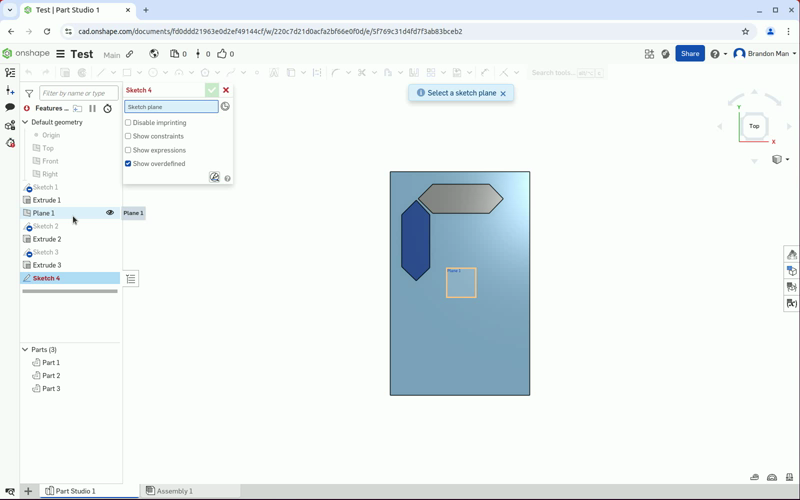
click(73, 215)
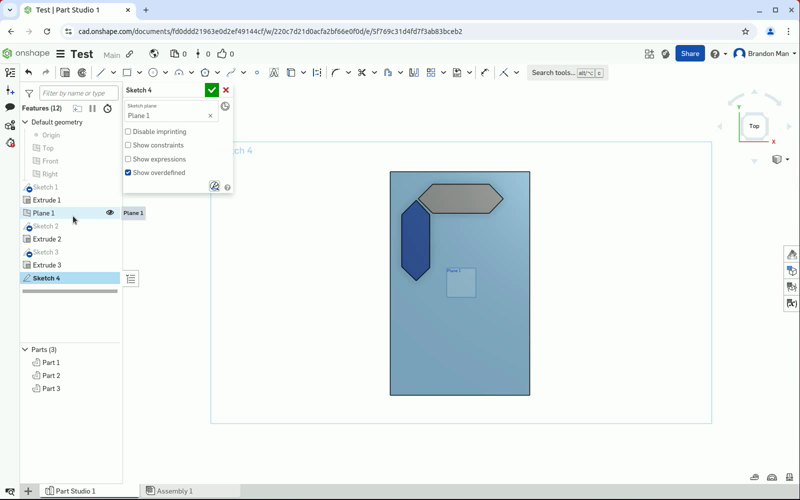
mouse_move(73, 352)
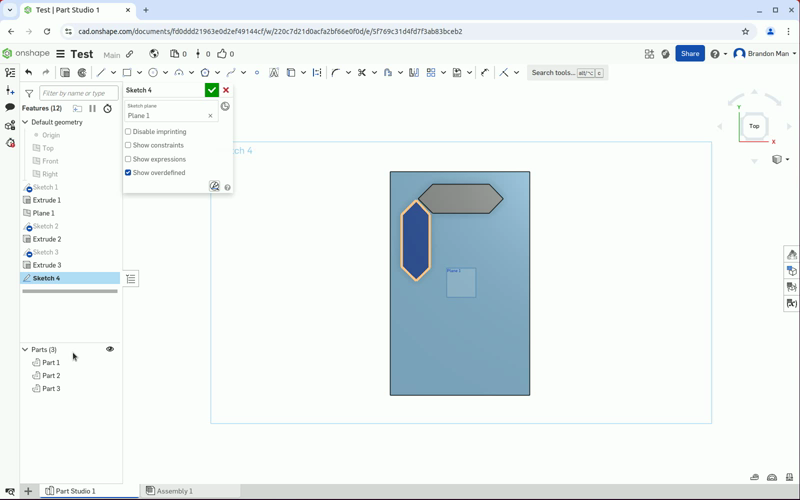
key(y)
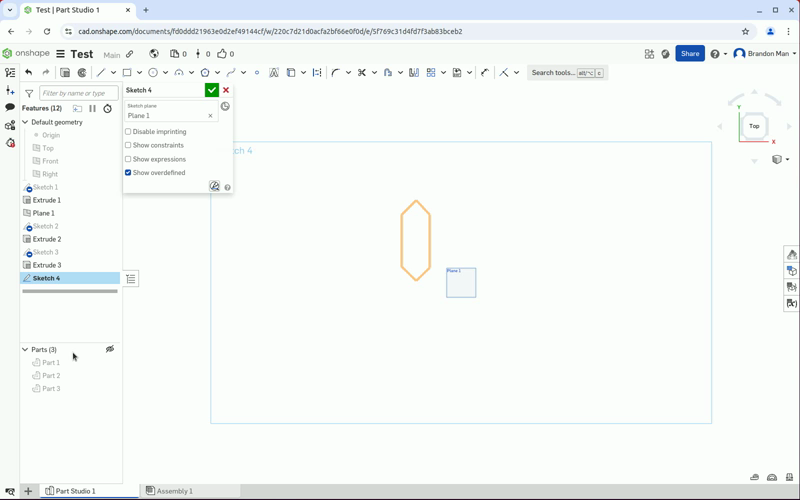
key(l)
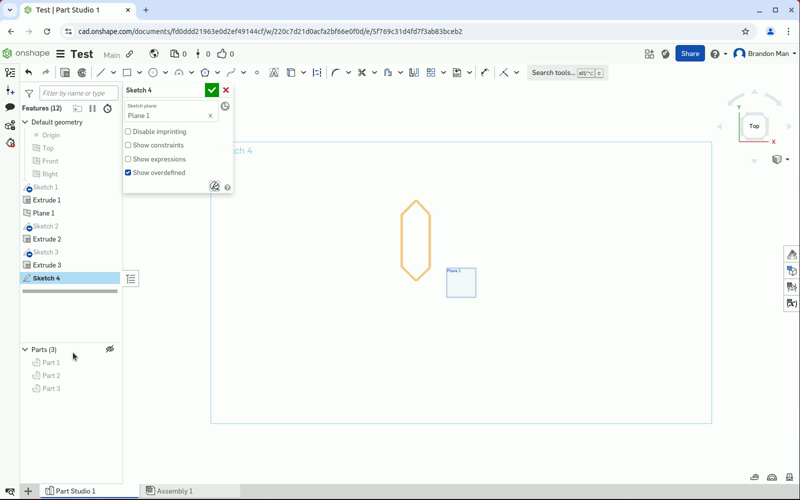
key_down(shift)
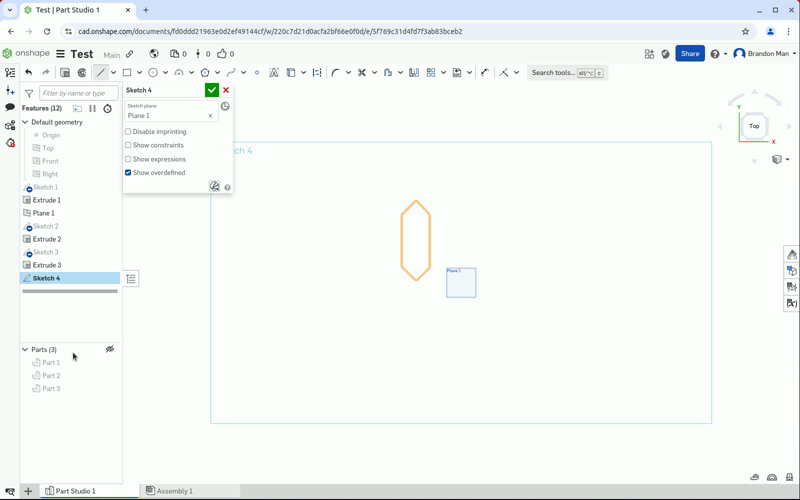
mouse_move(491, 268)
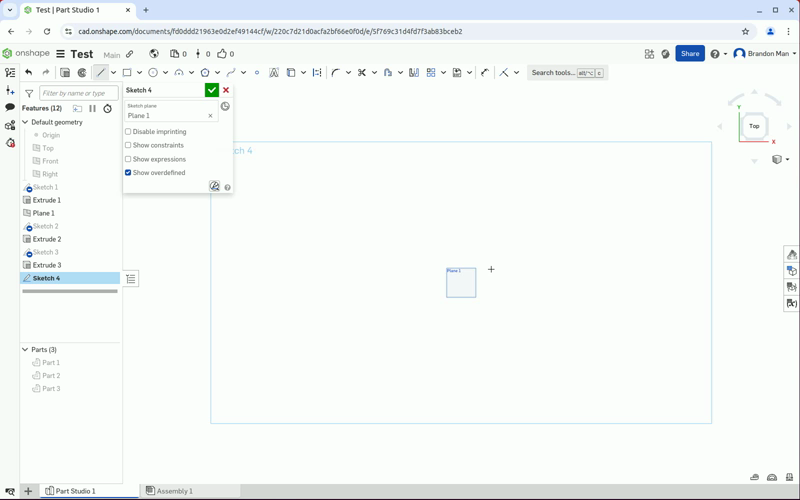
click(491, 268)
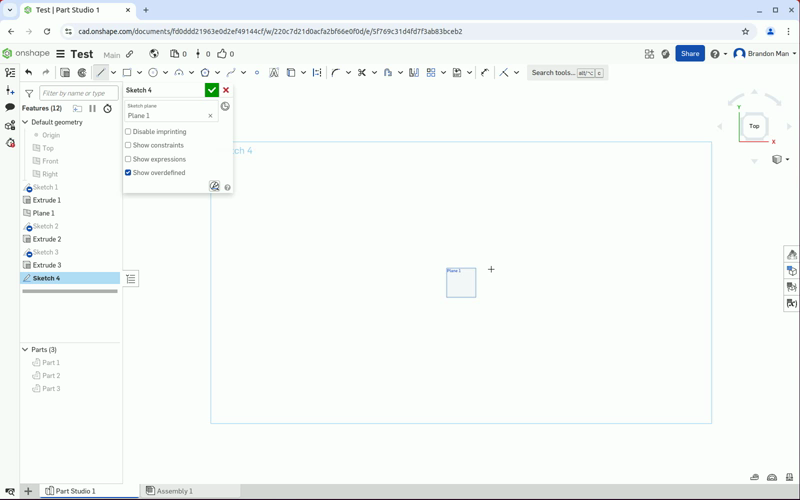
key_up(shift)
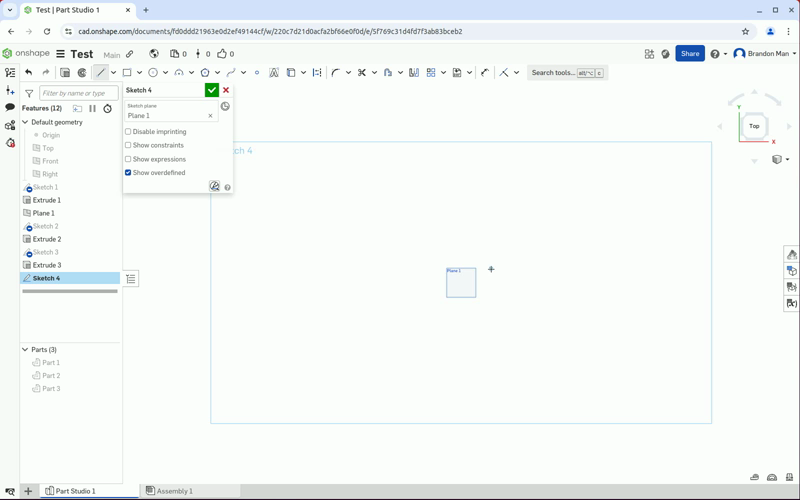
key_down(shift)
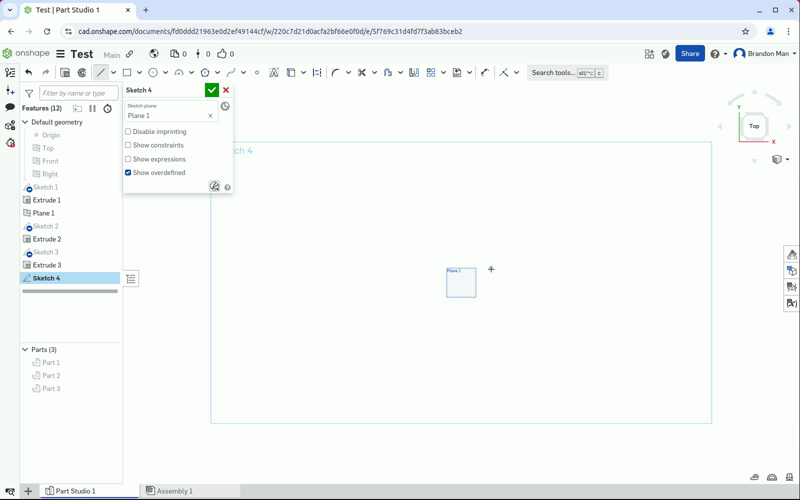
mouse_move(521, 268)
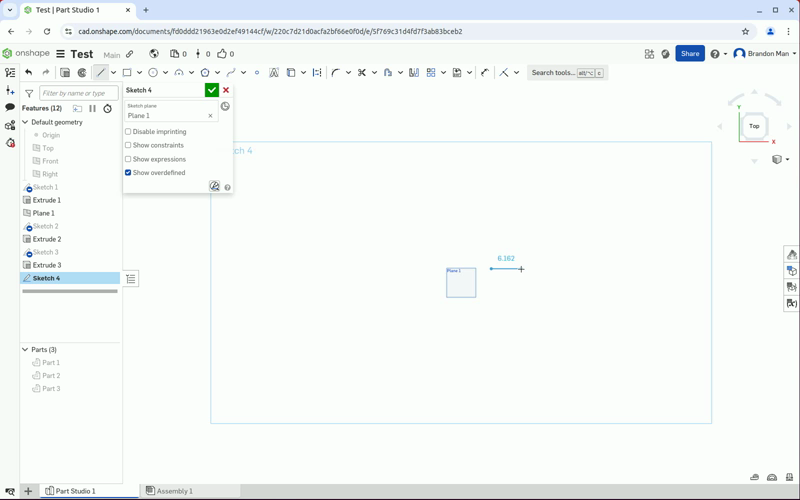
mouse_move(505, 281)
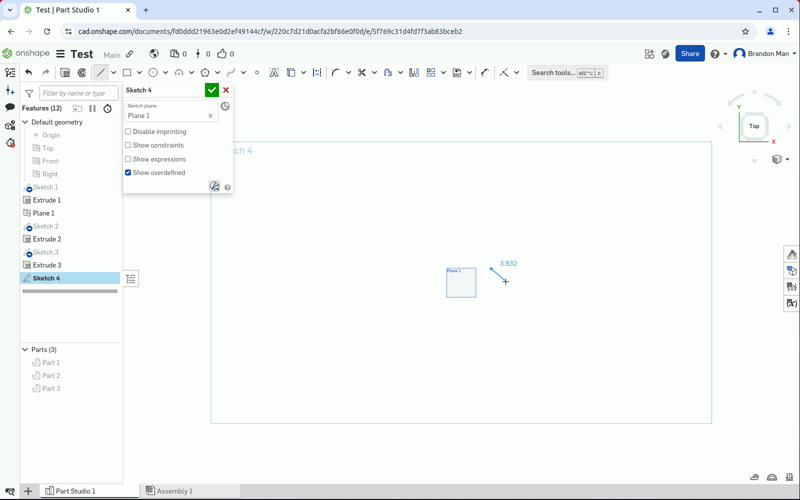
click(505, 281)
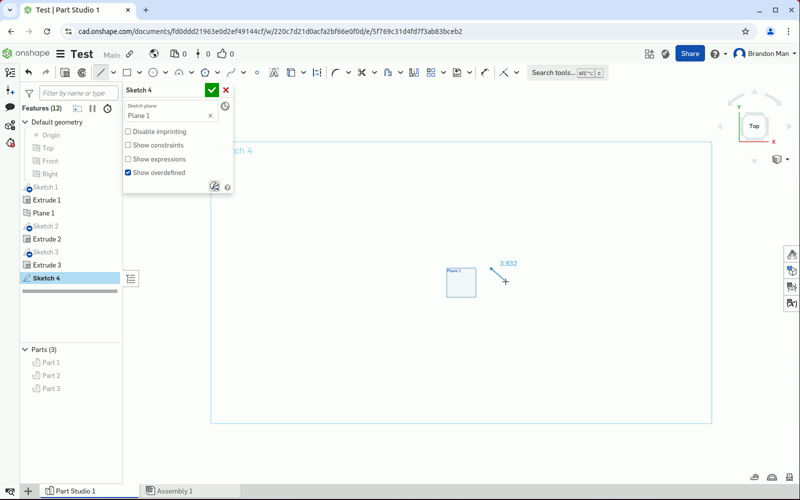
key_up(shift)
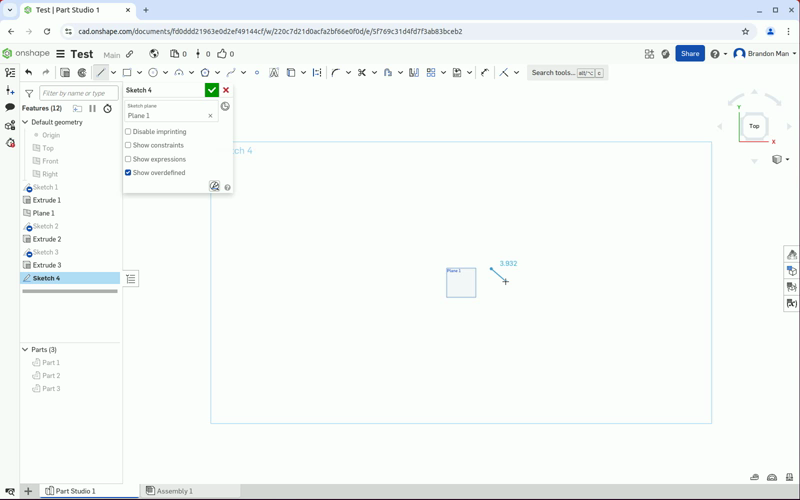
key_down(shift)
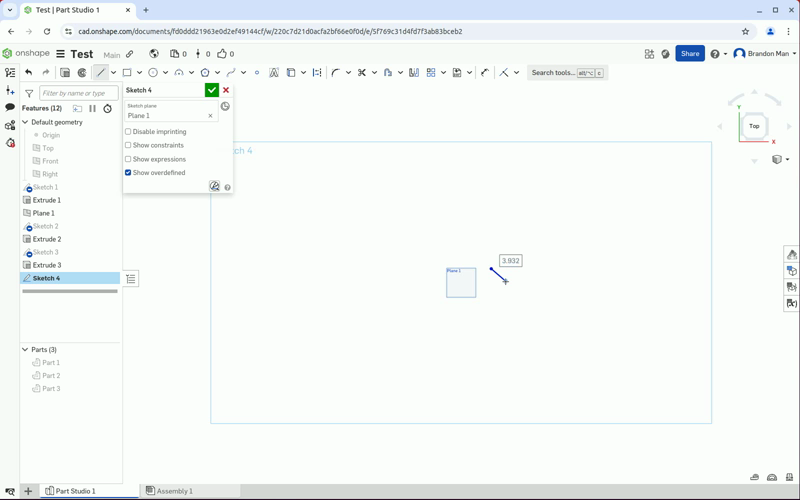
mouse_move(535, 281)
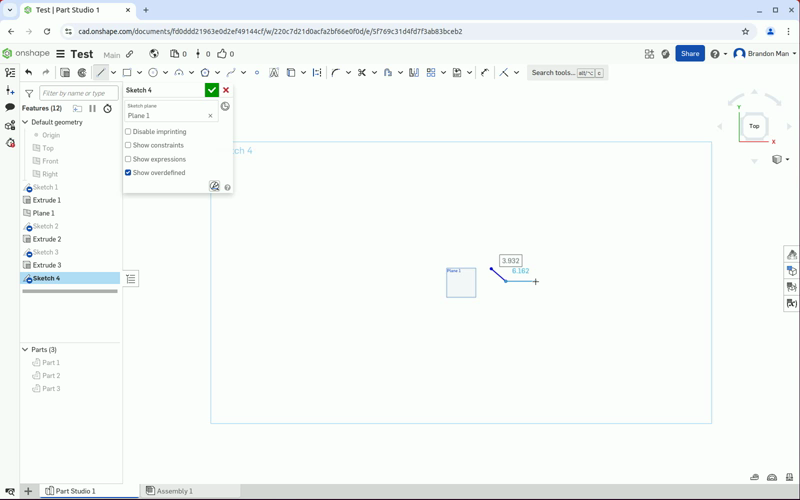
mouse_move(519, 267)
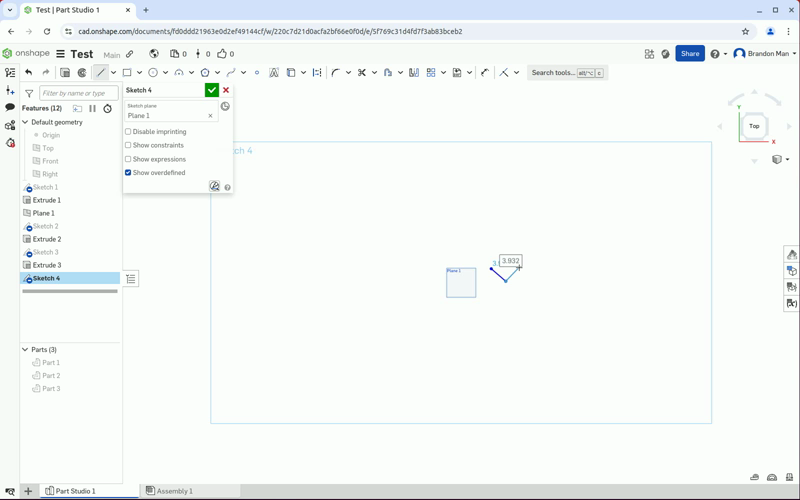
click(519, 267)
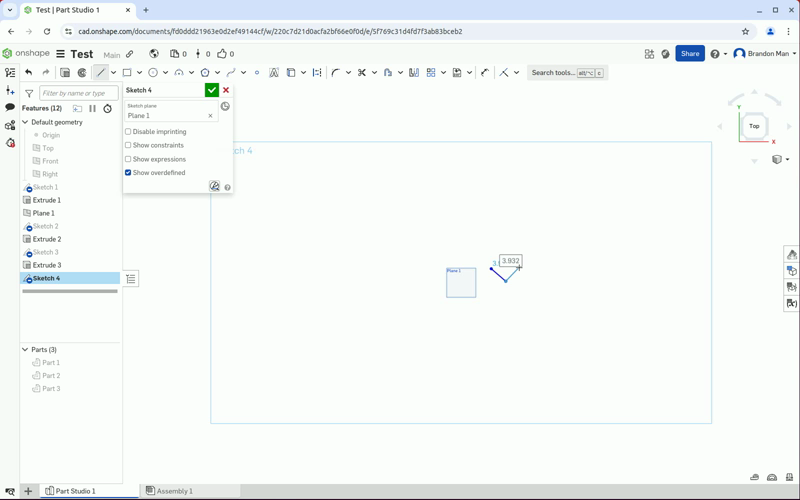
key_up(shift)
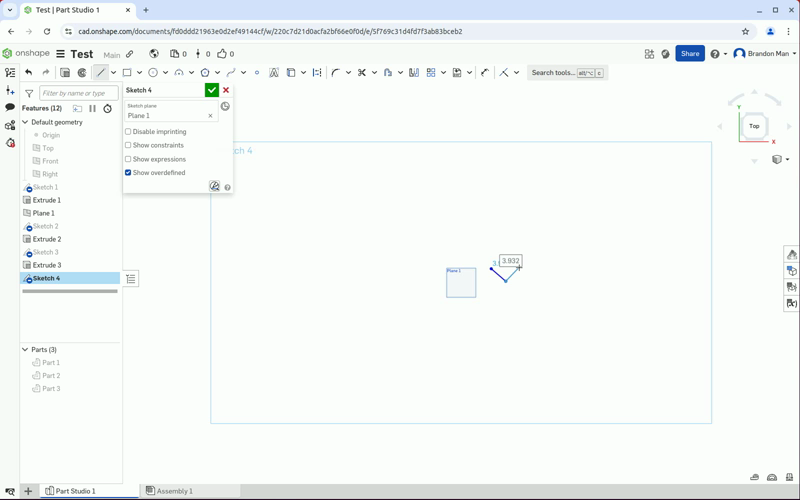
key_down(shift)
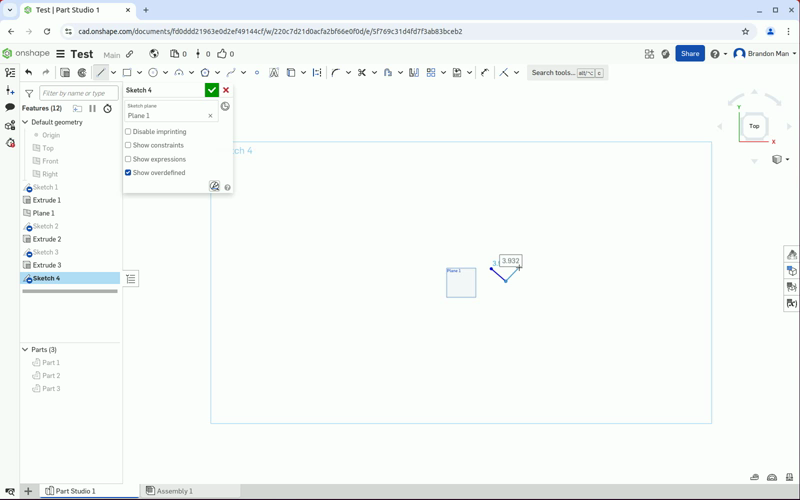
mouse_move(549, 267)
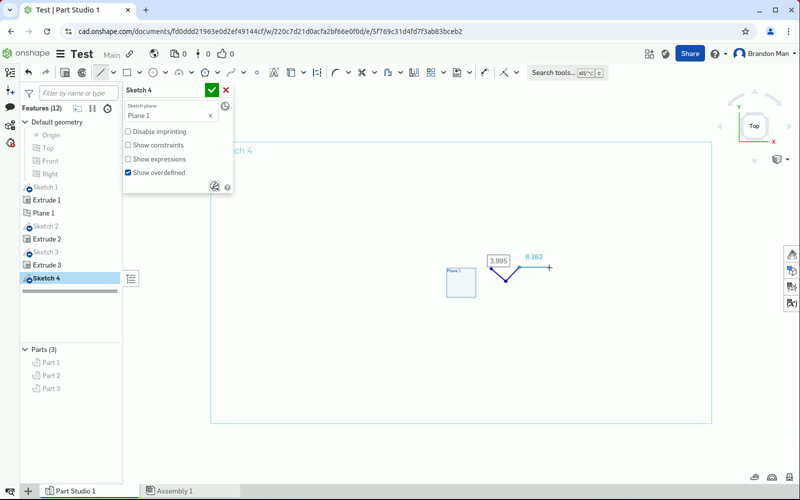
mouse_move(519, 214)
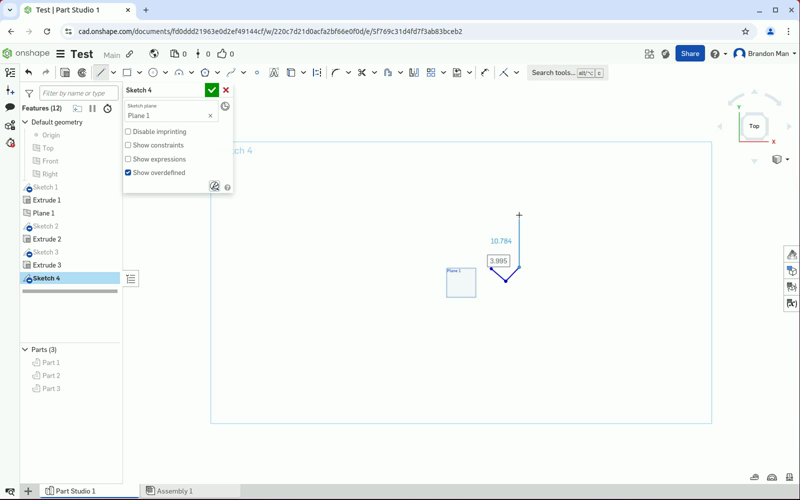
click(519, 214)
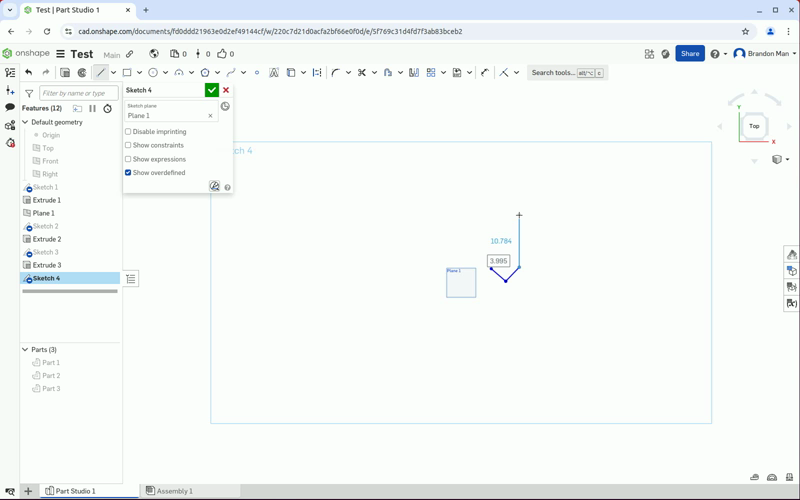
key_up(shift)
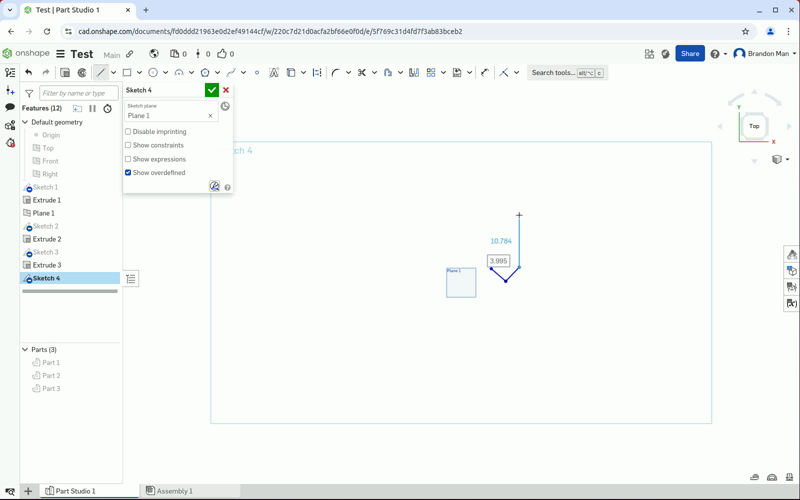
key_down(shift)
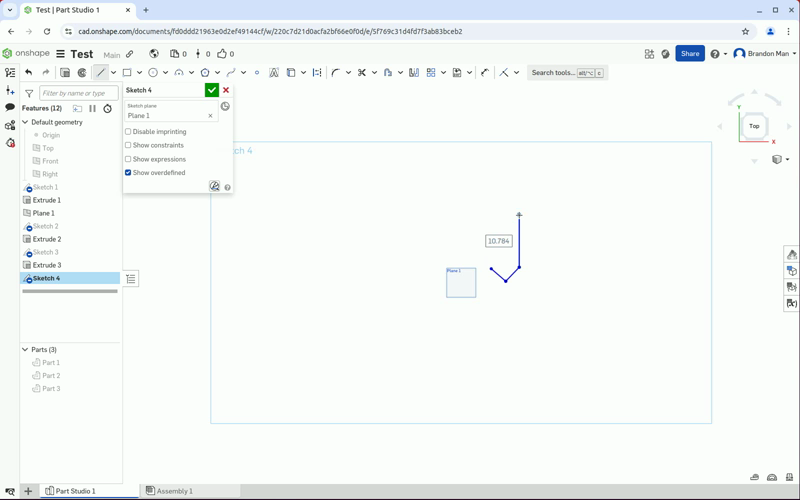
mouse_move(549, 214)
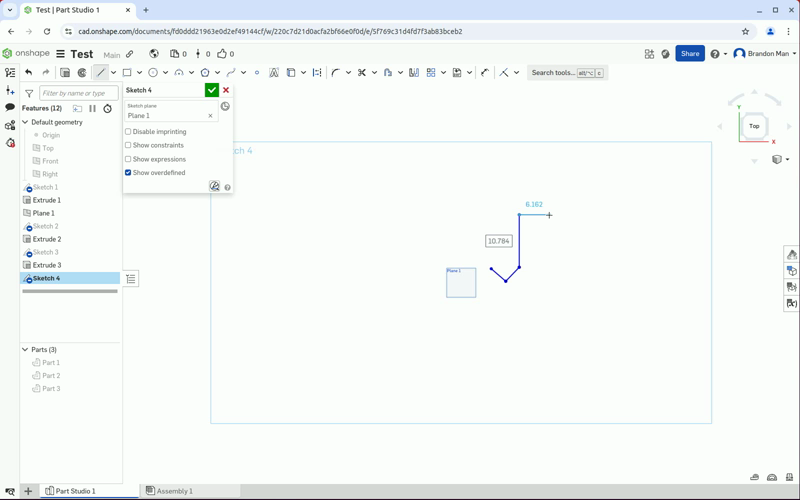
mouse_move(505, 200)
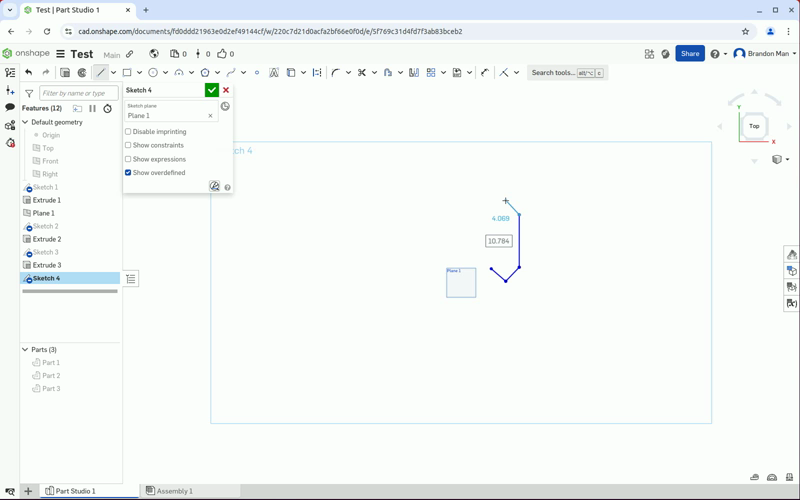
click(505, 200)
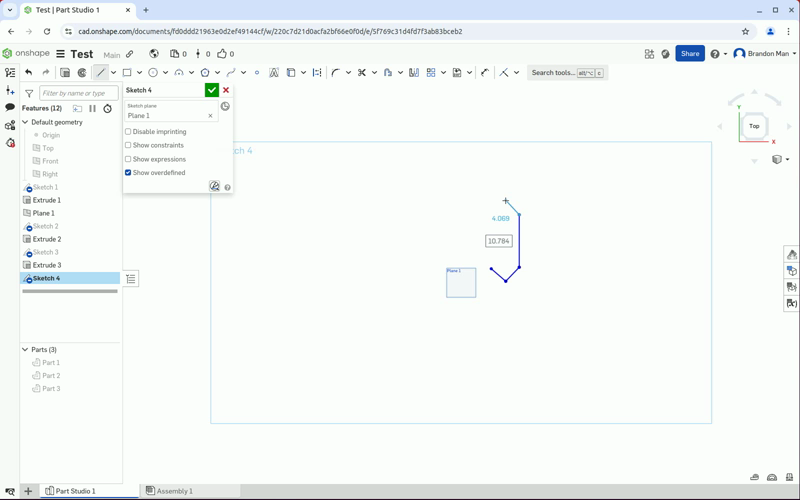
key_up(shift)
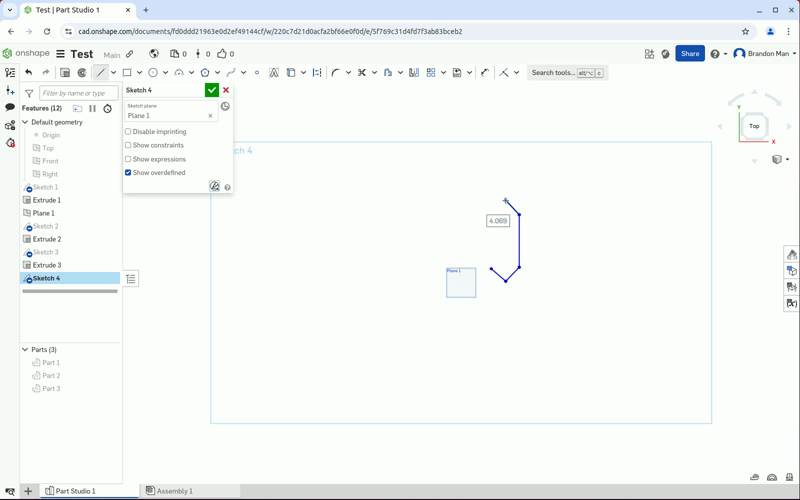
key_down(shift)
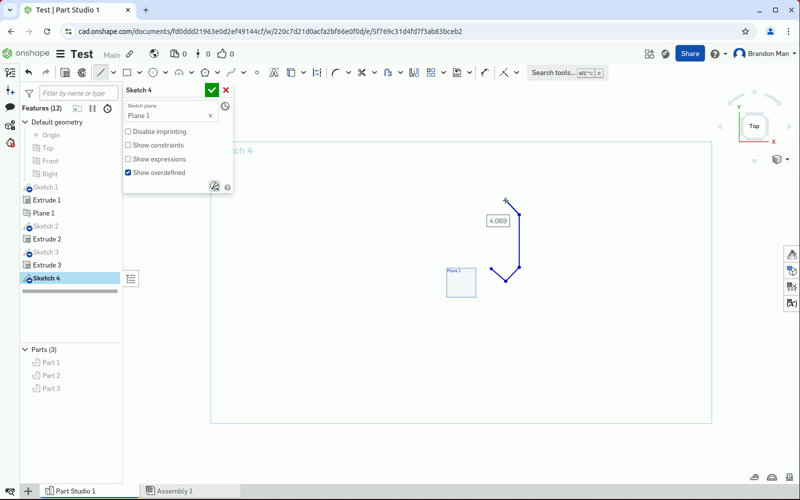
mouse_move(535, 200)
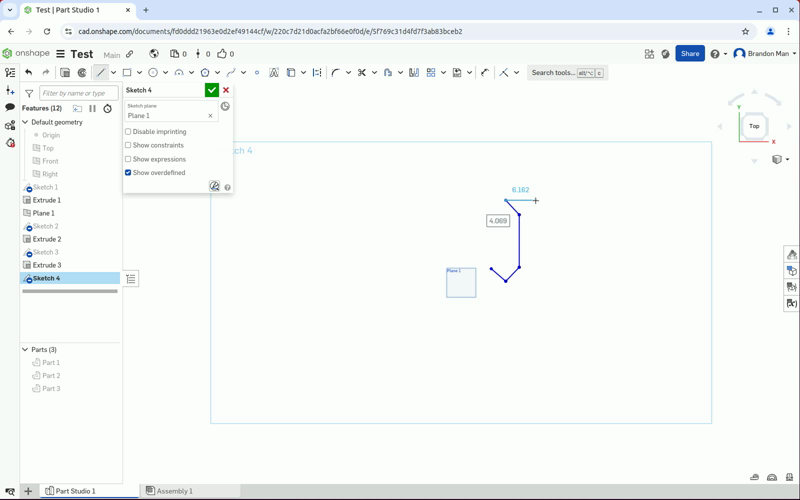
mouse_move(491, 214)
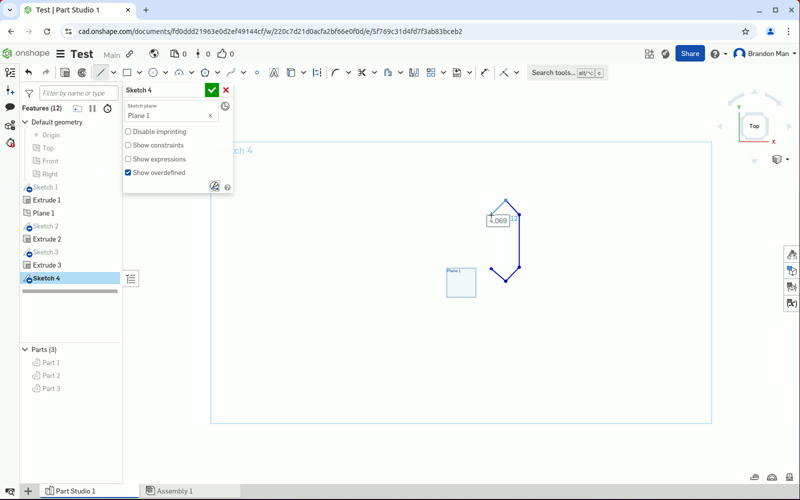
click(491, 214)
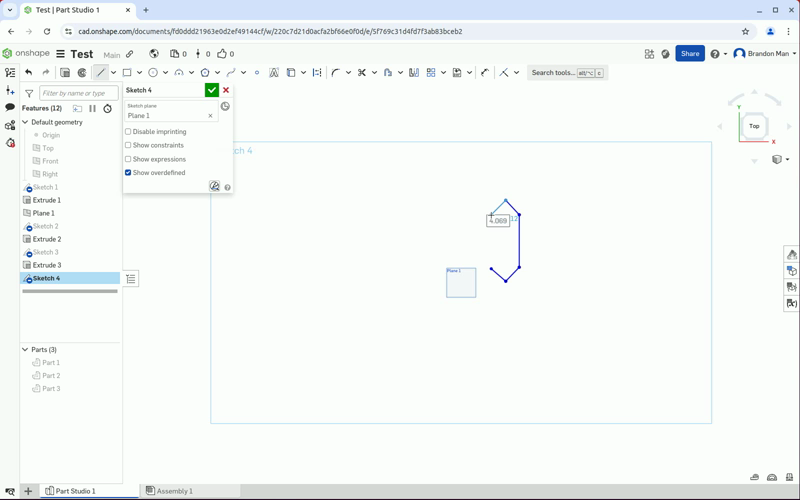
key_up(shift)
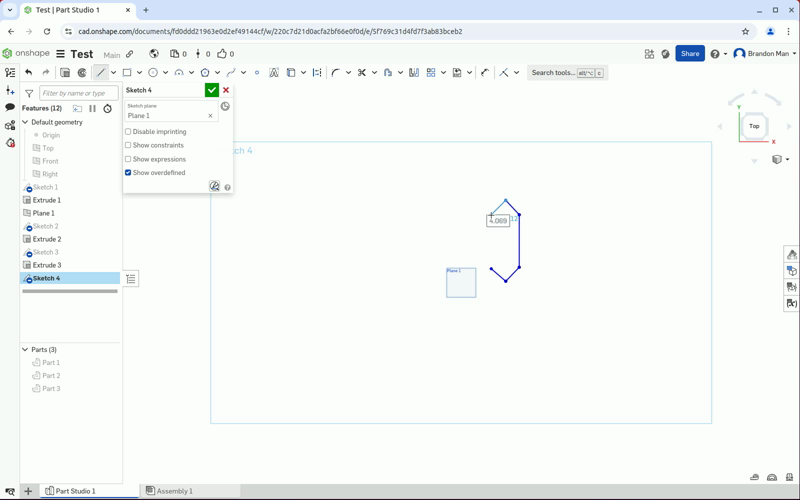
mouse_move(521, 214)
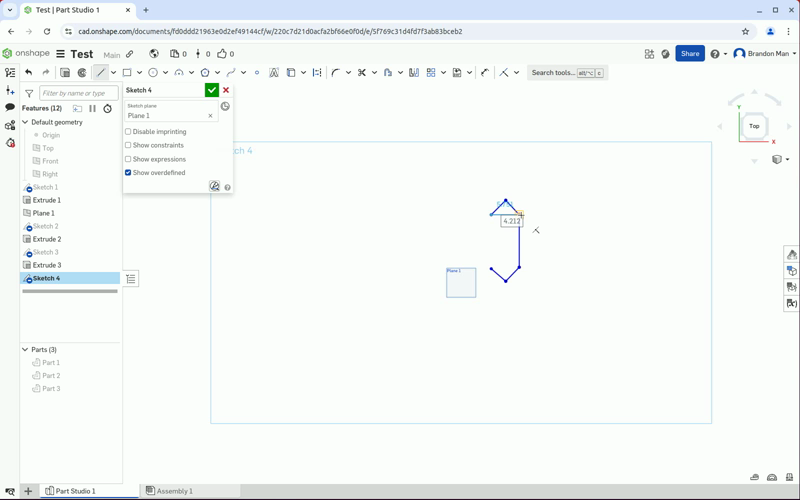
key_down(shift)
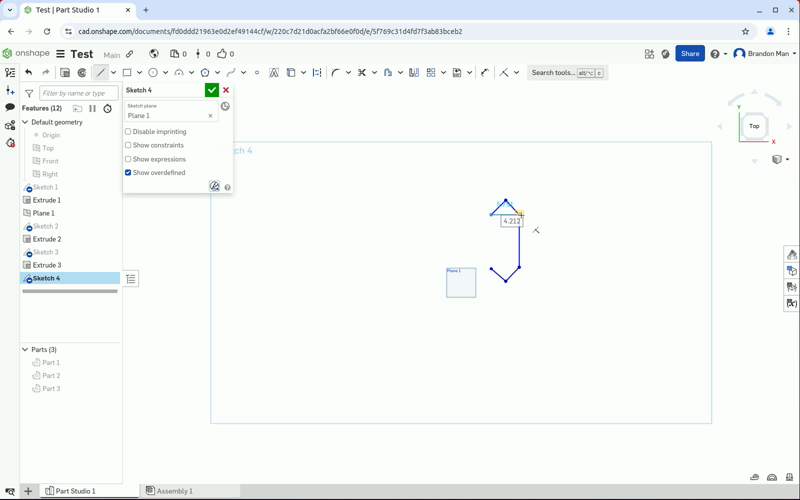
mouse_move(491, 268)
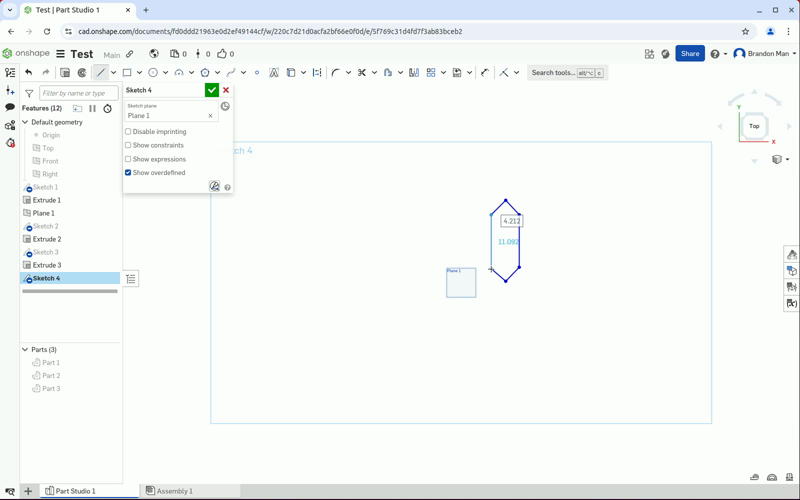
key_up(shift)
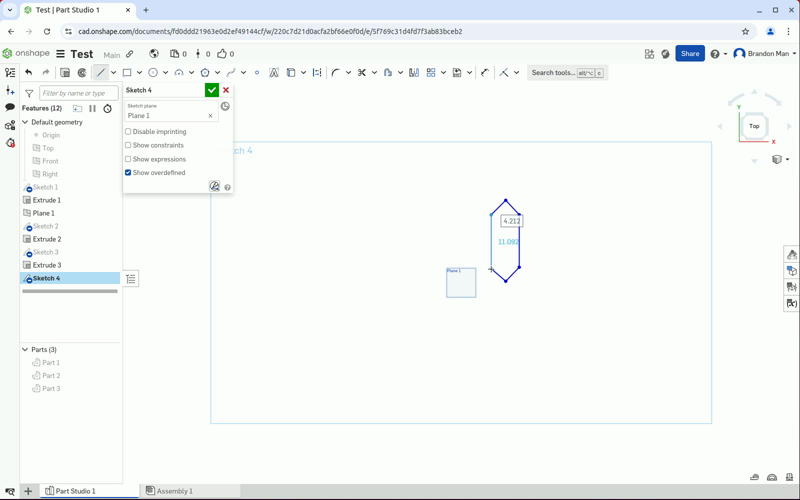
click(491, 268)
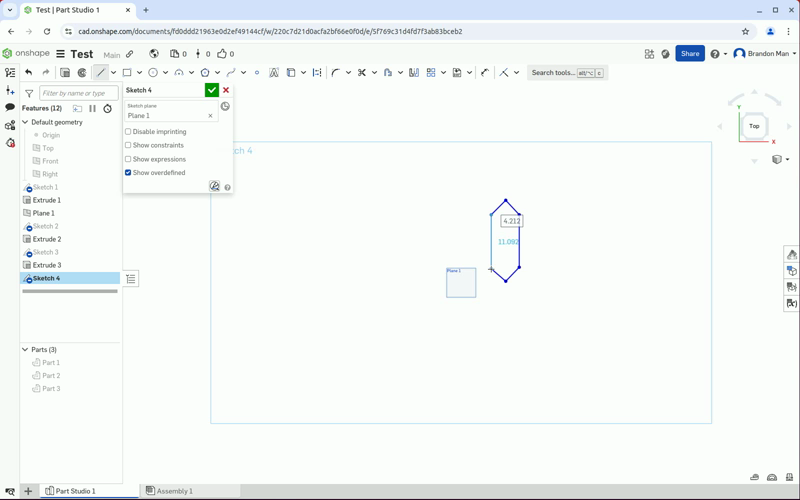
key(esc)
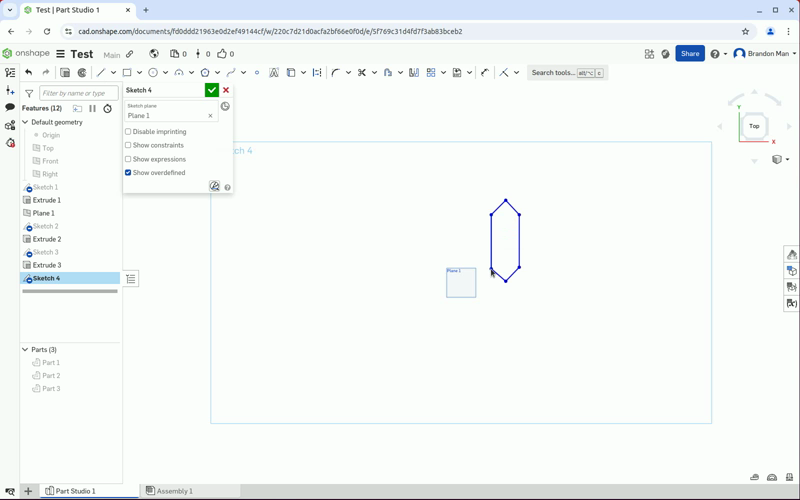
mouse_move(513, 257)
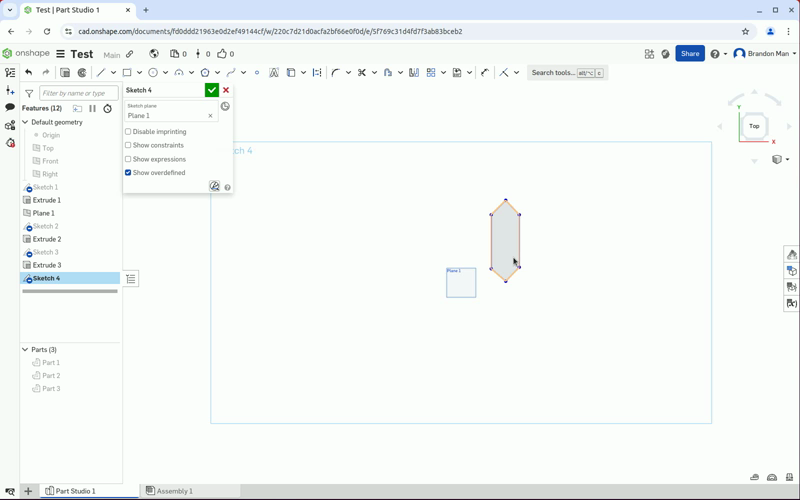
click(513, 257)
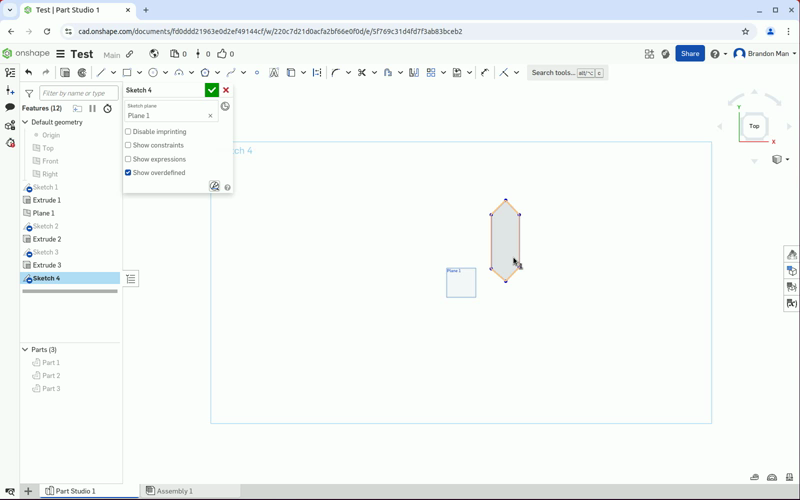
mouse_move(73, 352)
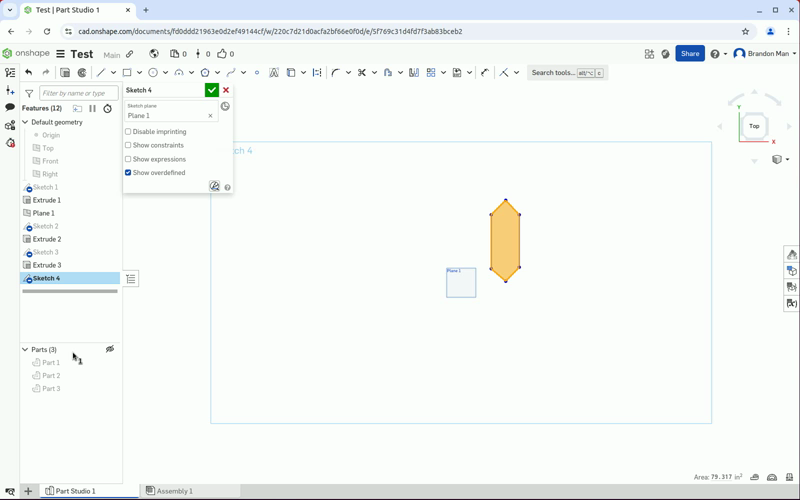
key(shift+y)
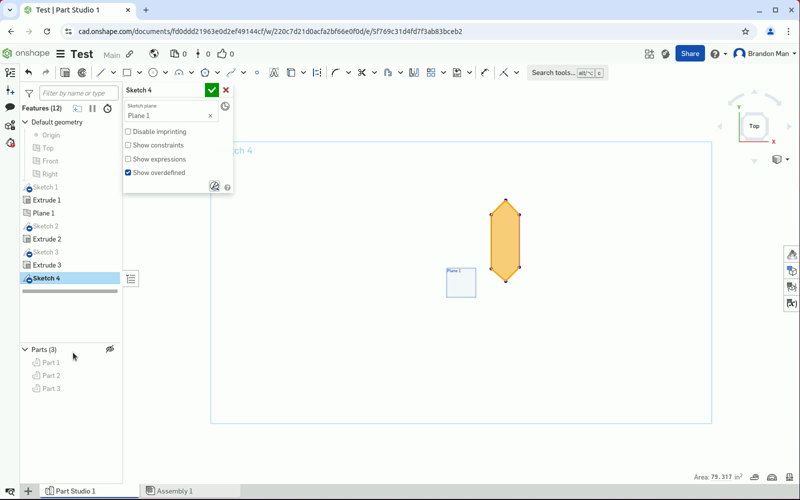
key(shift+e)
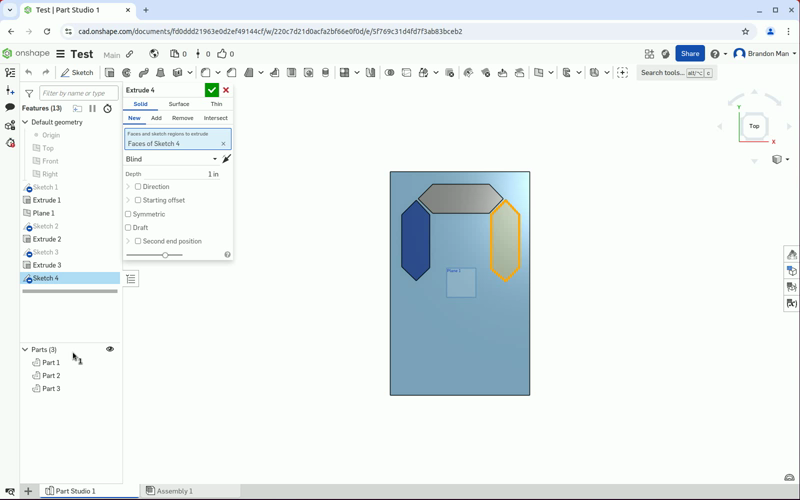
mouse_move(143, 106)
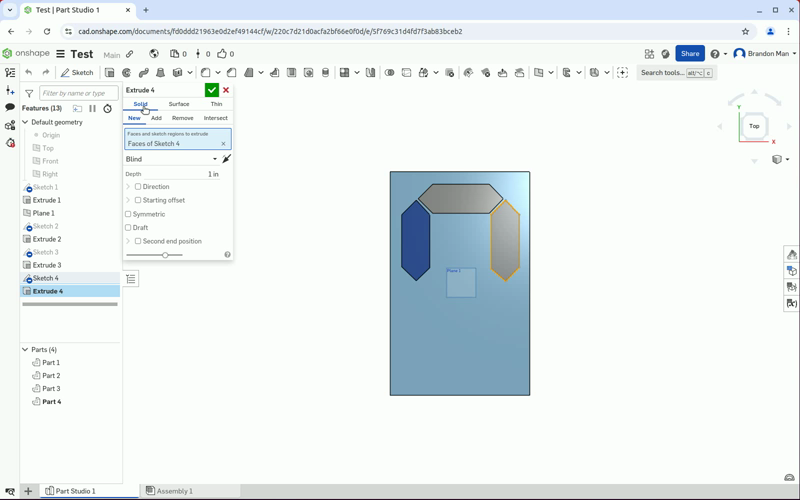
click(143, 106)
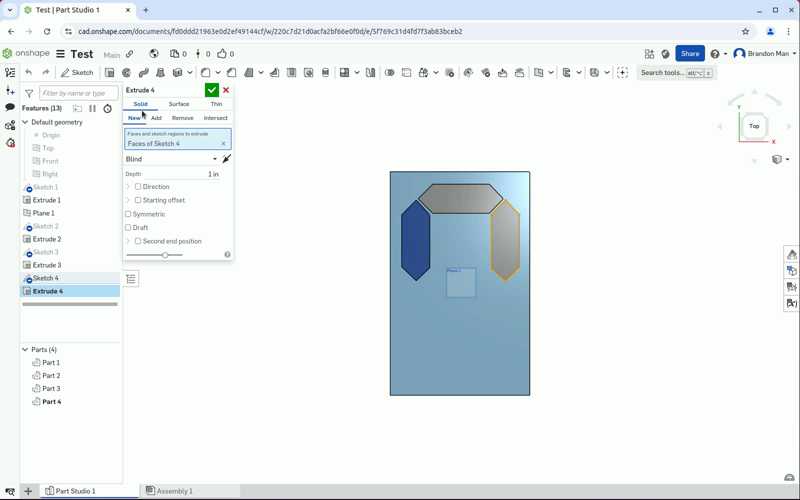
mouse_move(137, 120)
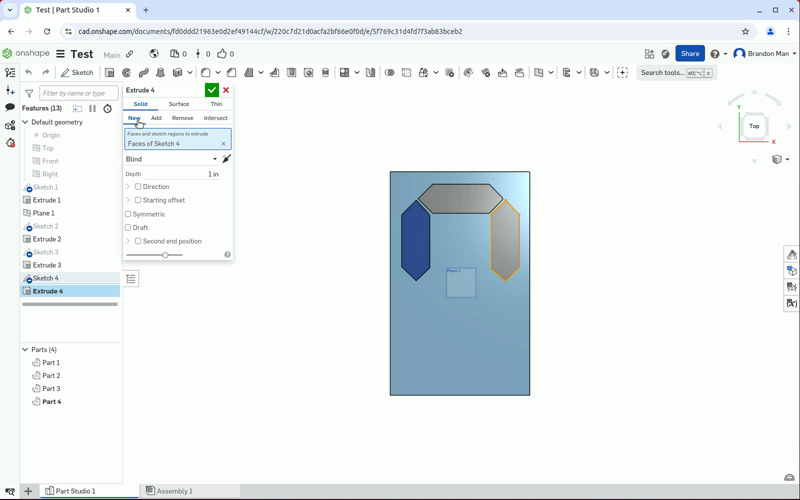
click(137, 120)
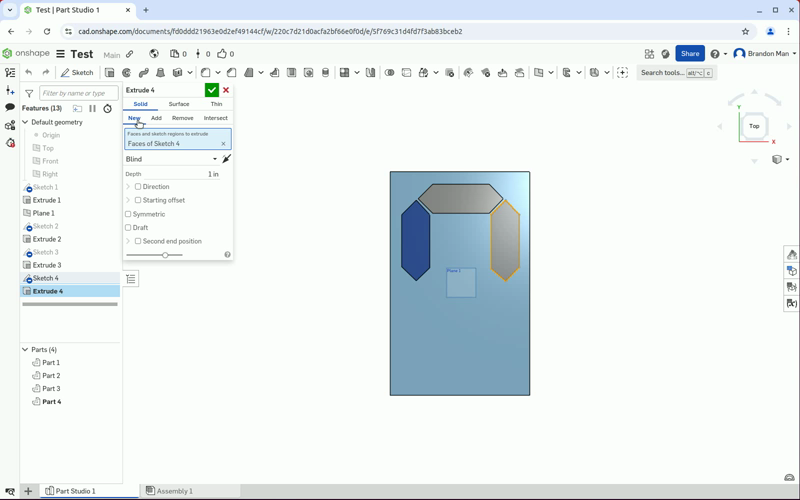
key(tab, 4)
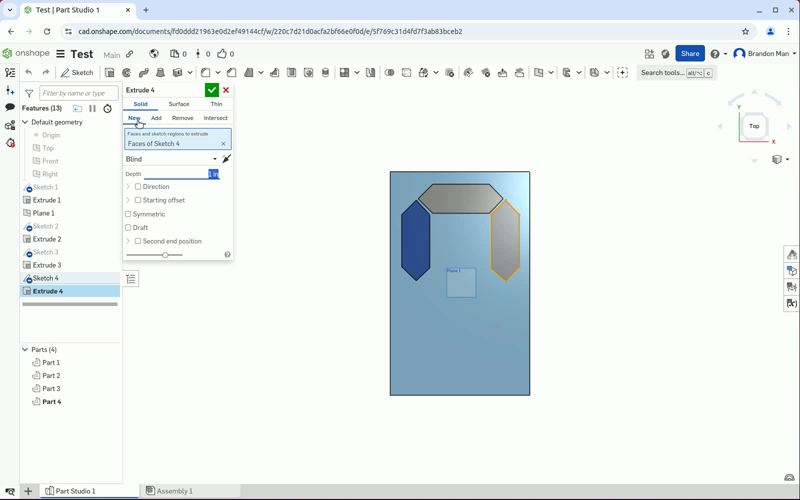
text(5.777)
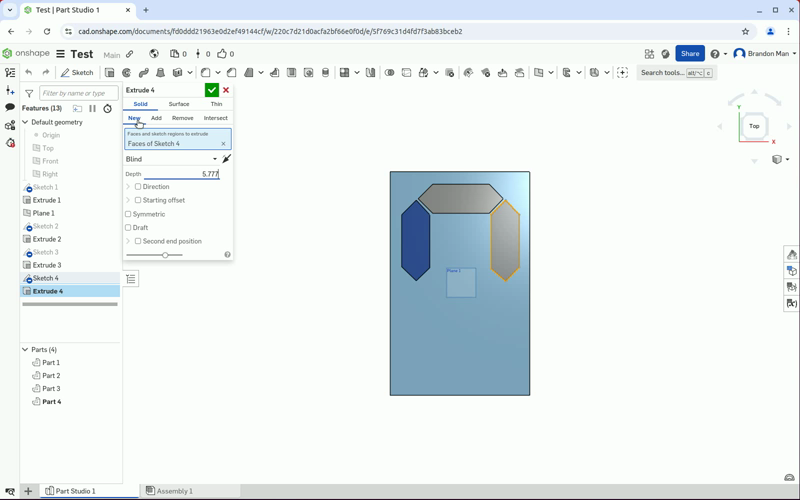
key(enter)
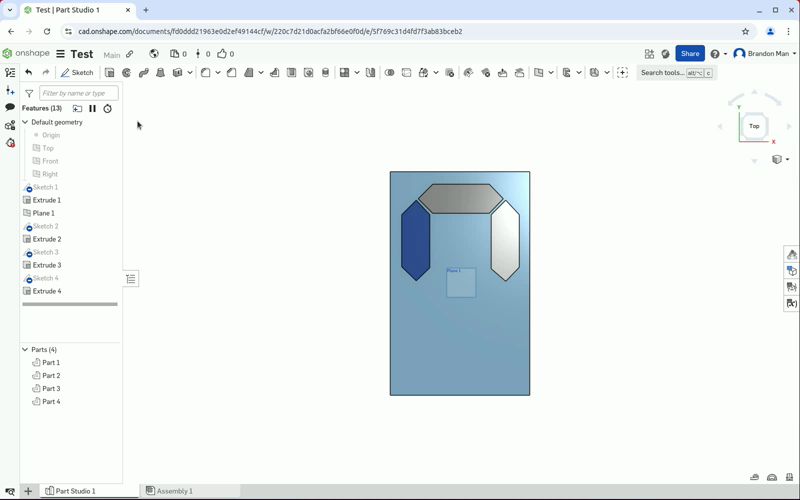
key(shift+h)
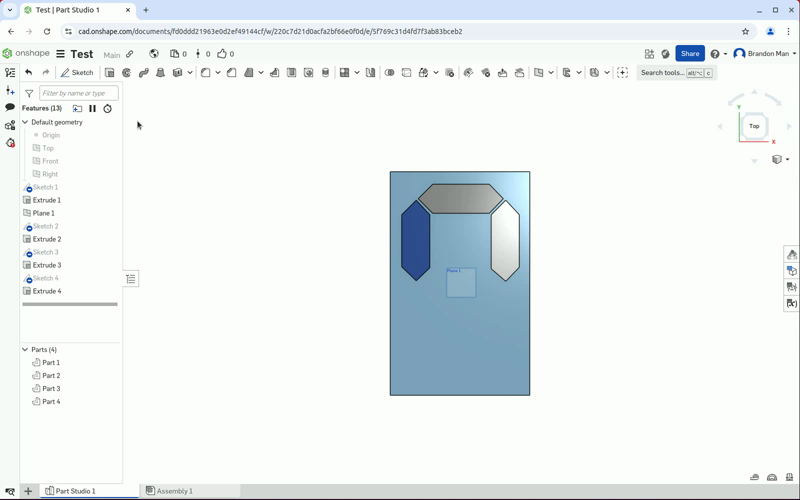
key(shift+h)
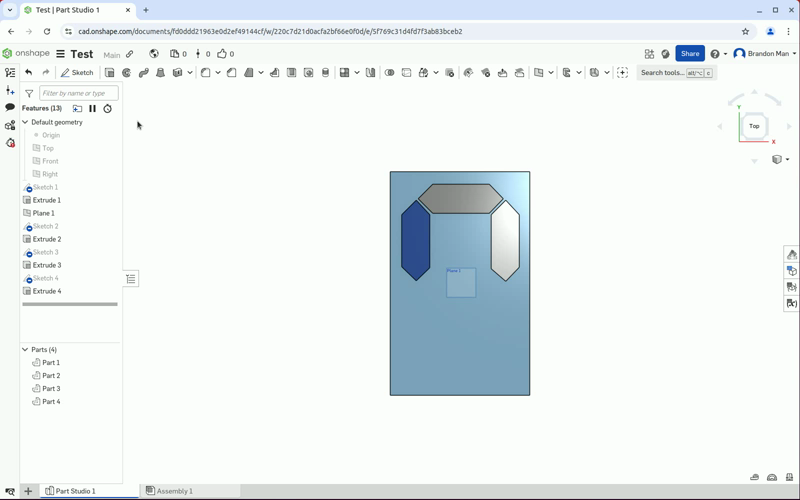
mouse_move(73, 189)
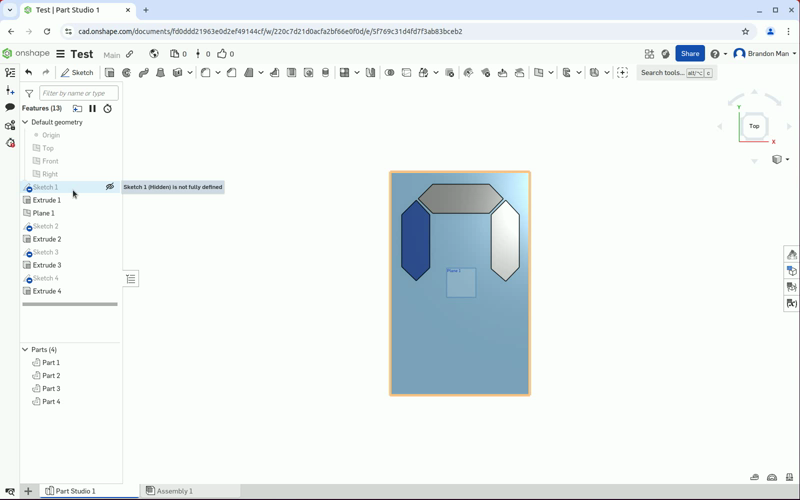
click(73, 189)
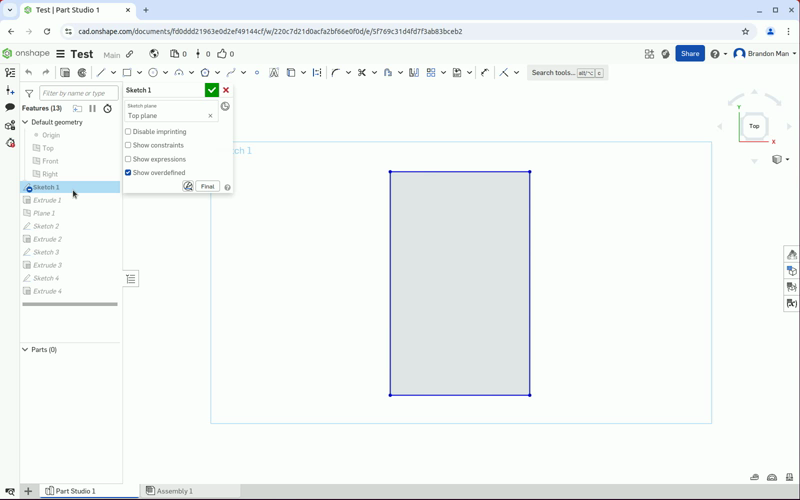
mouse_move(229, 92)
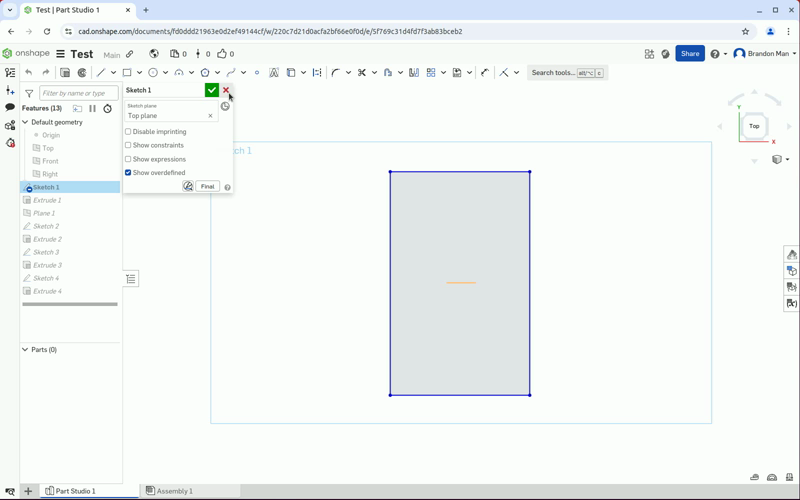
click(229, 92)
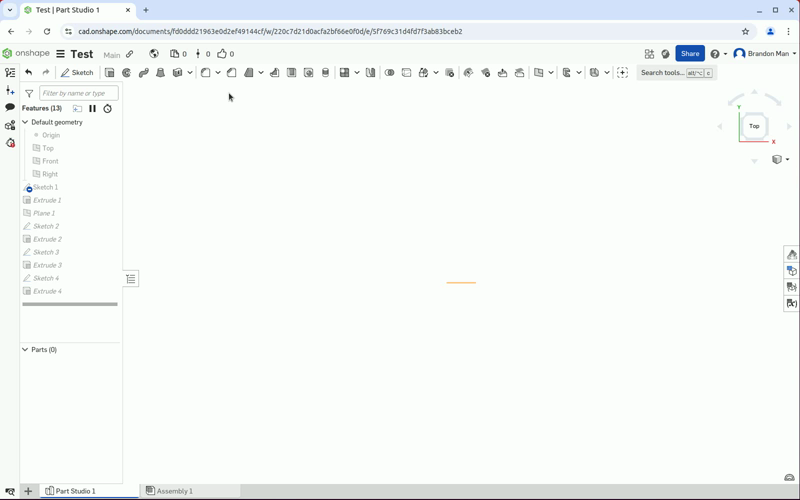
key(shift+s)
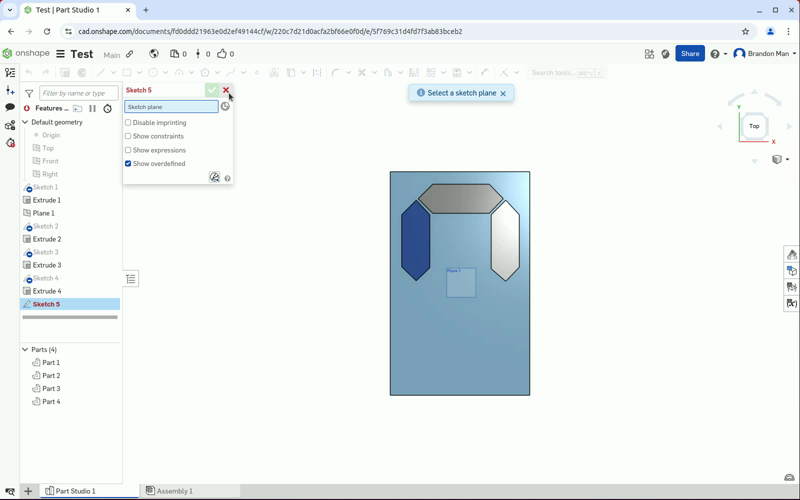
mouse_move(73, 215)
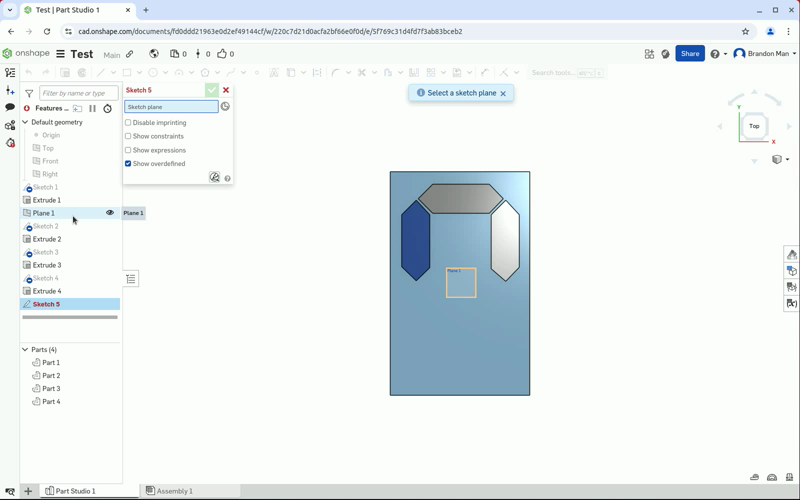
click(73, 215)
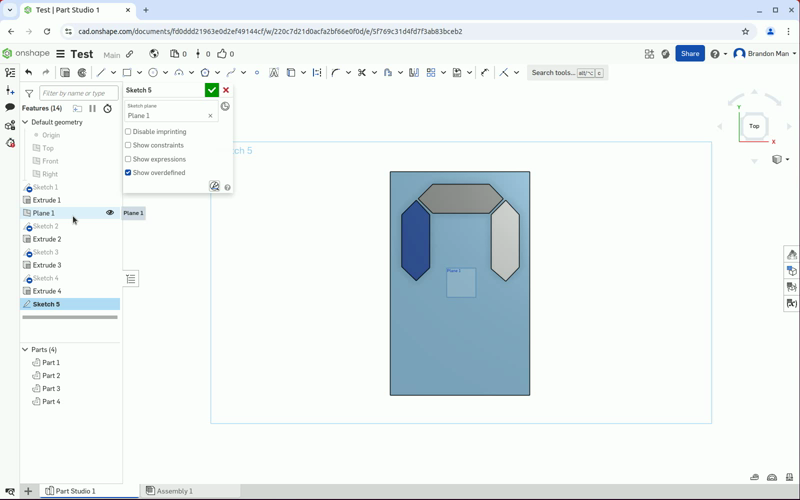
mouse_move(73, 352)
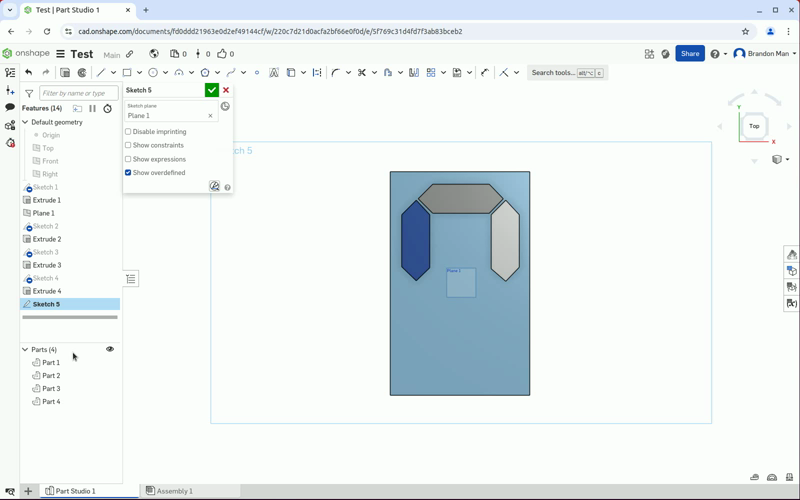
key(y)
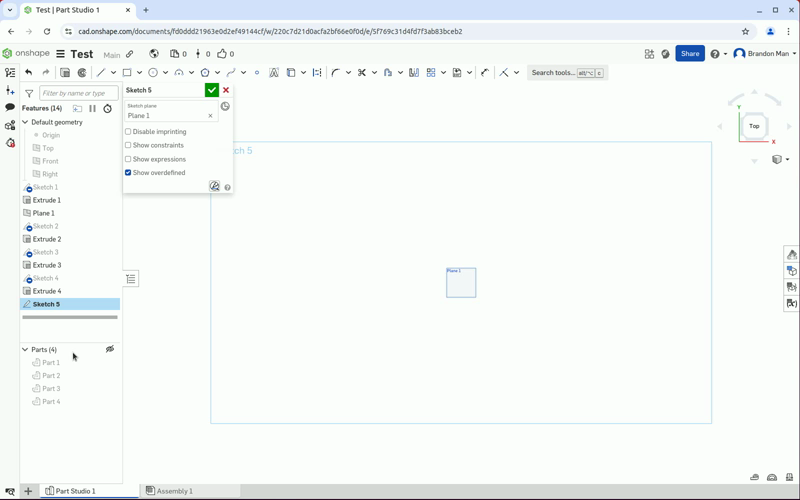
key(l)
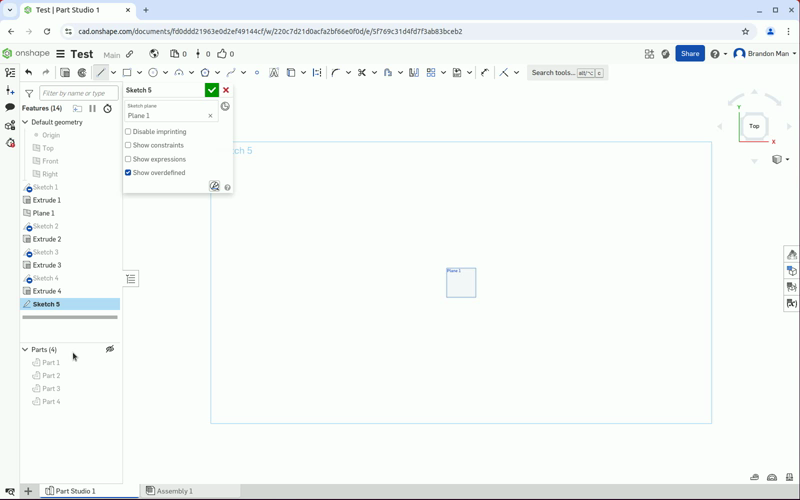
key_down(shift)
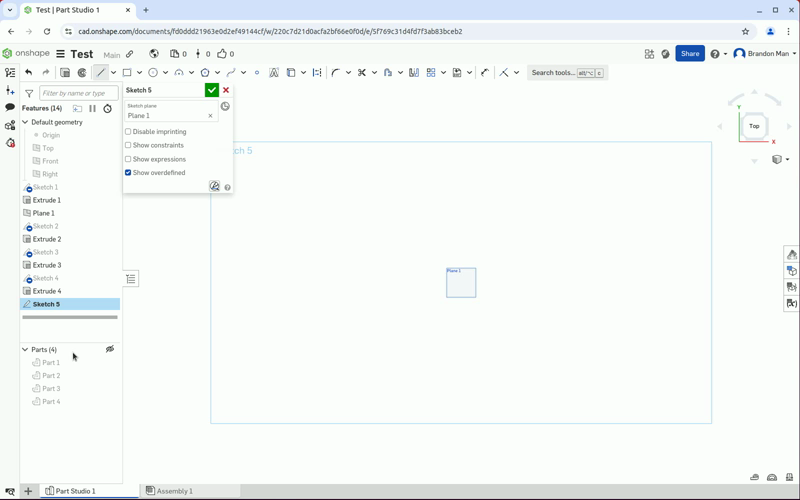
mouse_move(491, 351)
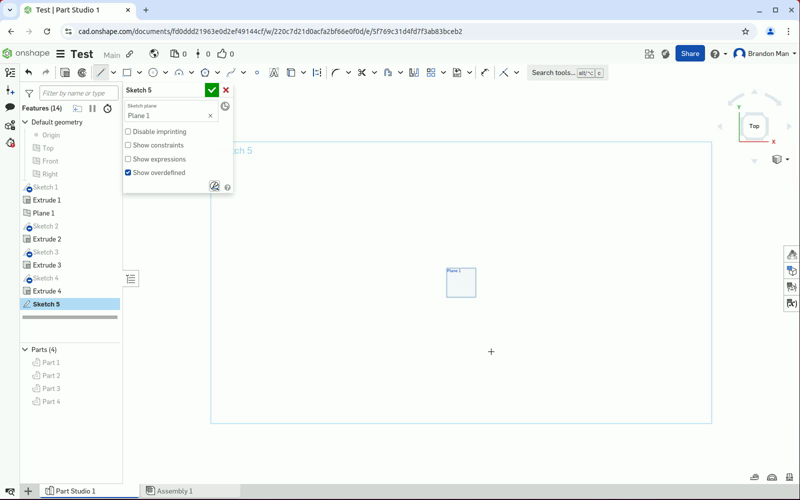
click(491, 351)
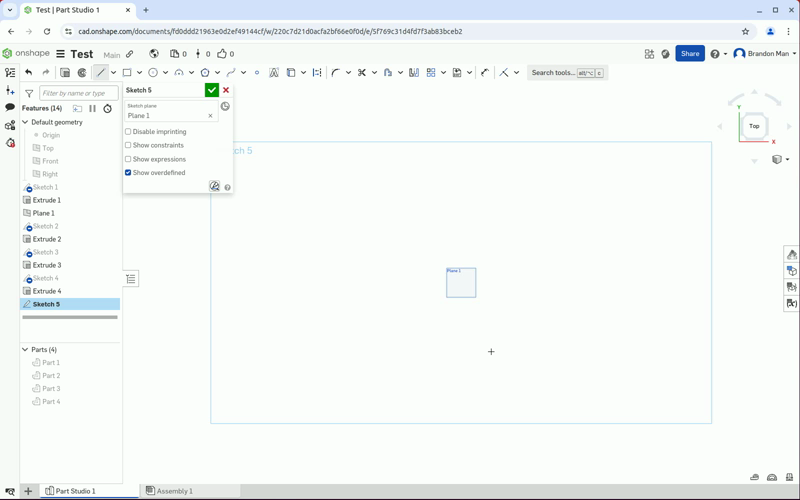
key_up(shift)
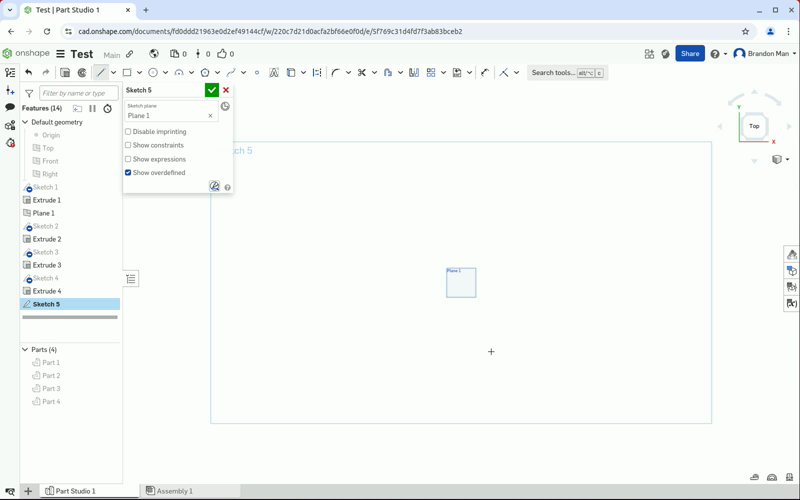
key_down(shift)
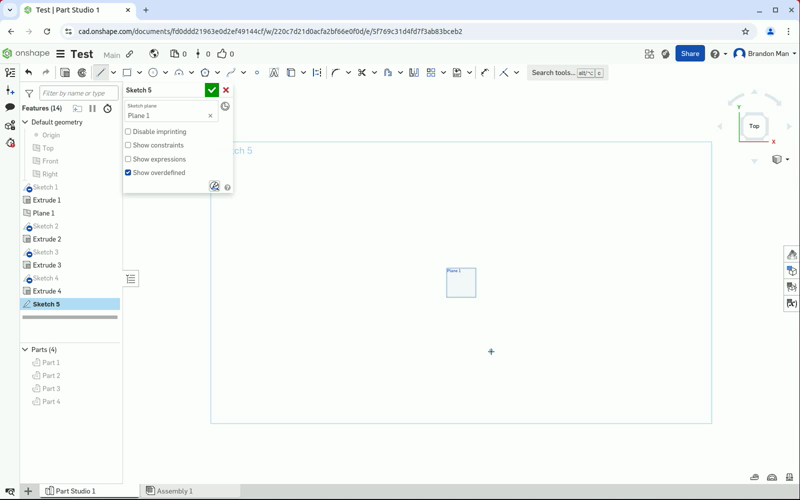
mouse_move(521, 351)
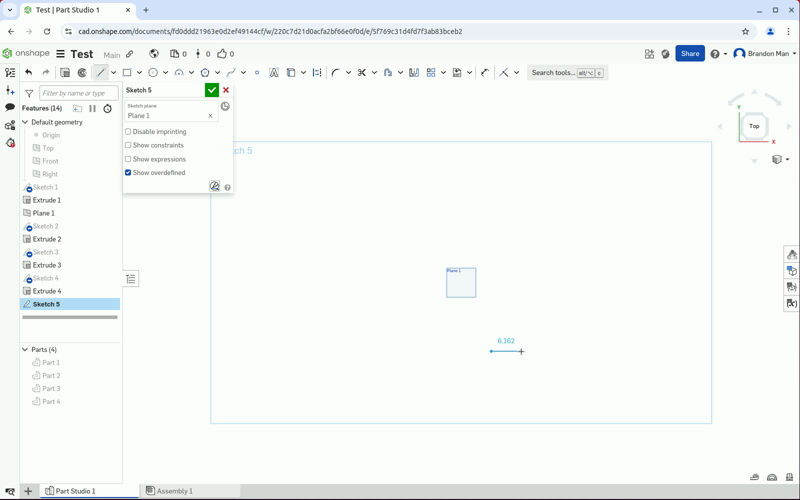
mouse_move(505, 365)
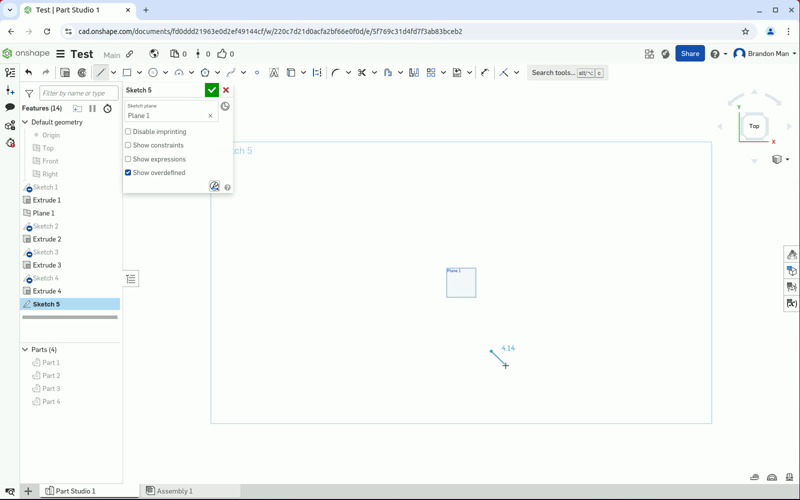
click(505, 365)
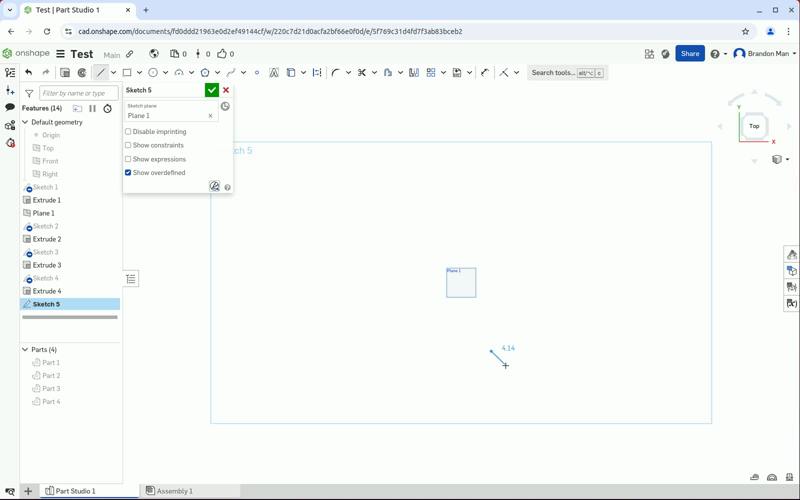
key_up(shift)
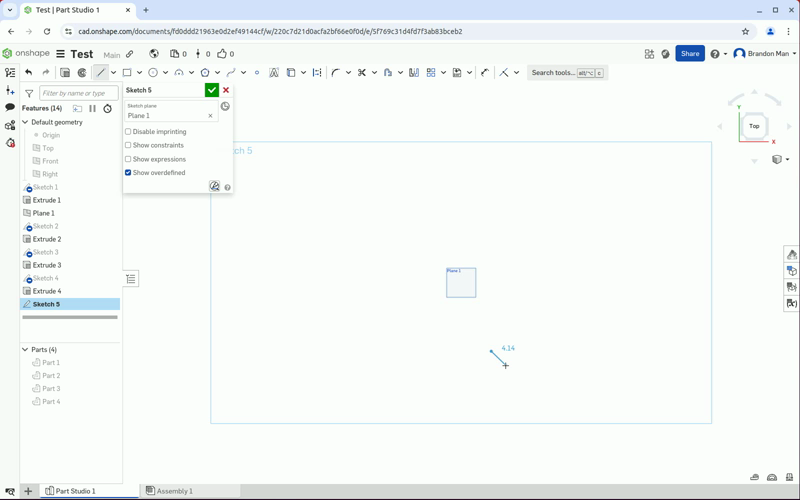
key_down(shift)
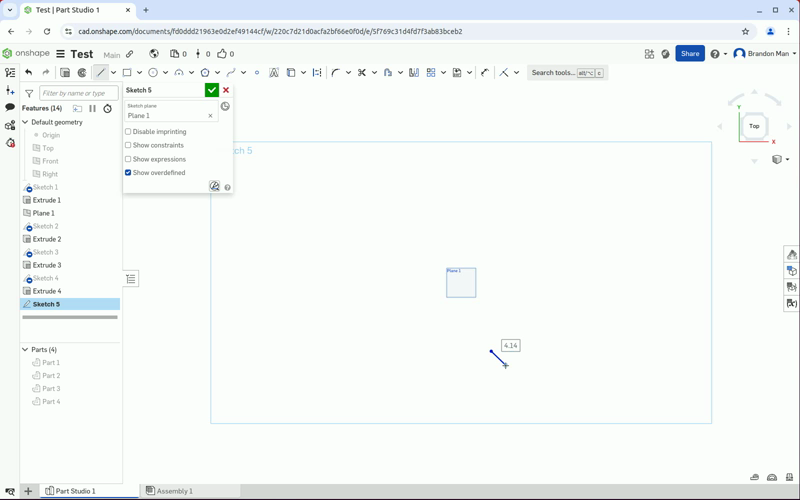
mouse_move(535, 365)
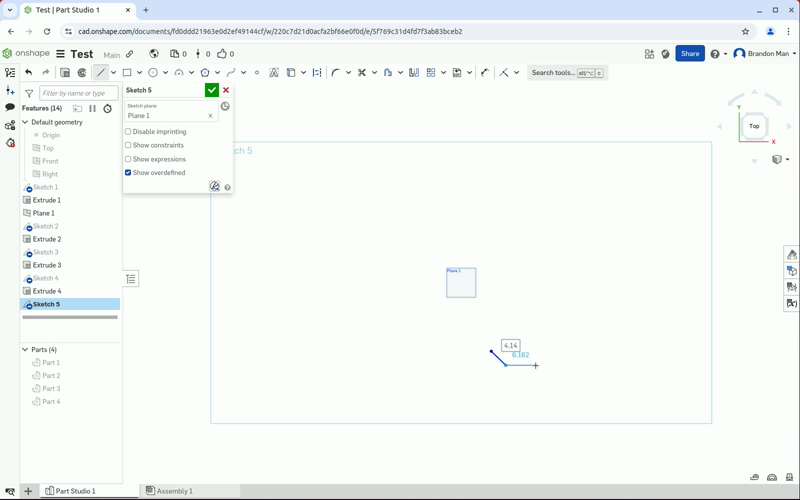
mouse_move(519, 351)
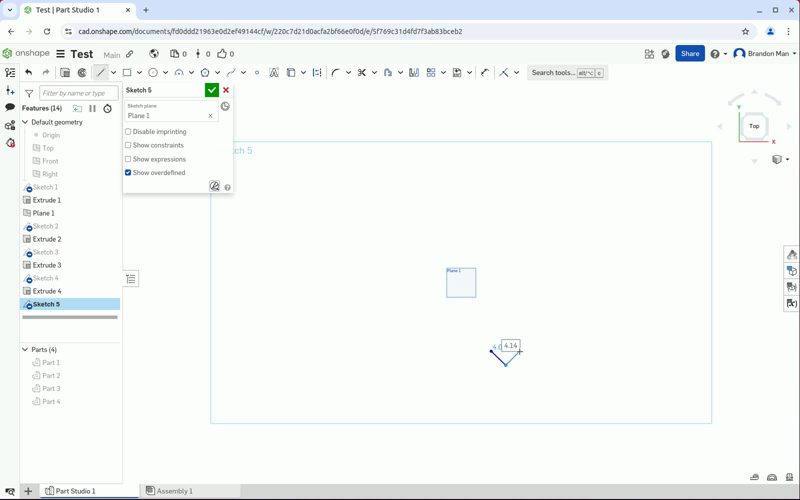
click(519, 351)
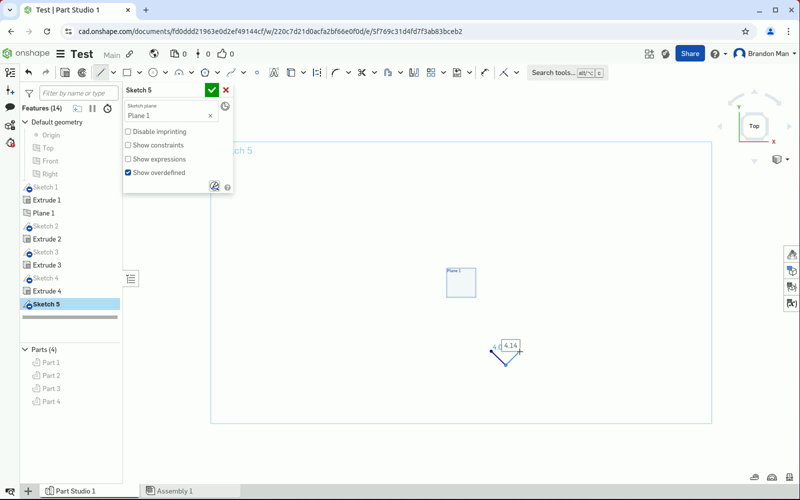
key_up(shift)
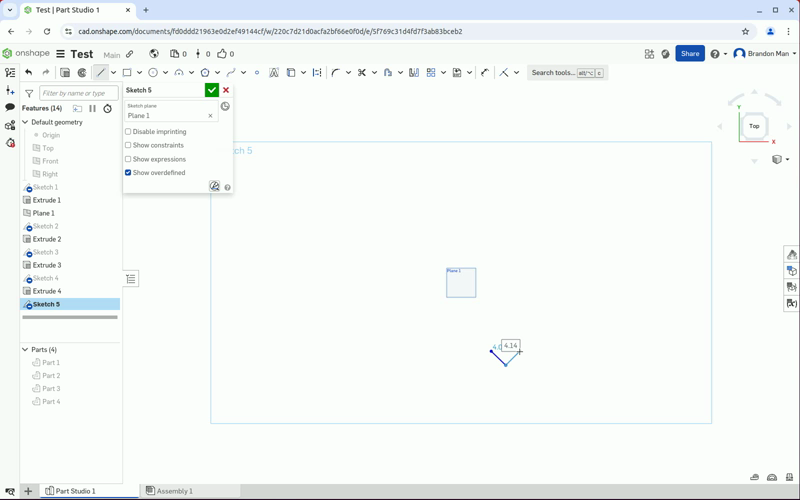
key_down(shift)
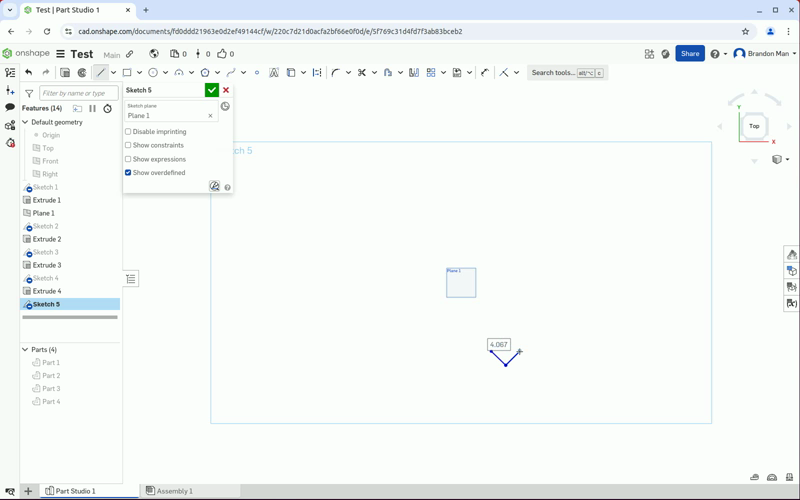
mouse_move(549, 351)
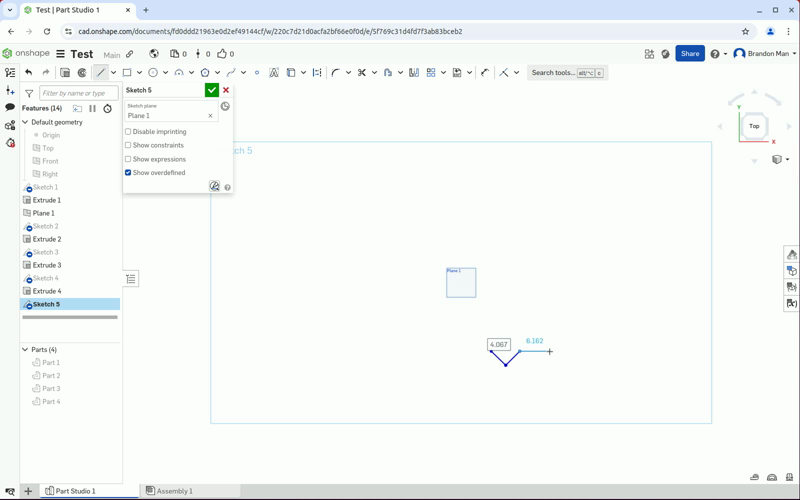
mouse_move(519, 297)
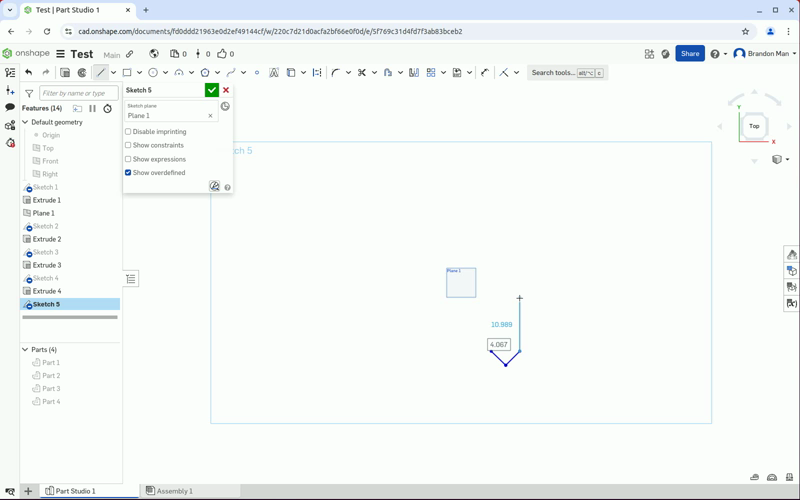
click(519, 297)
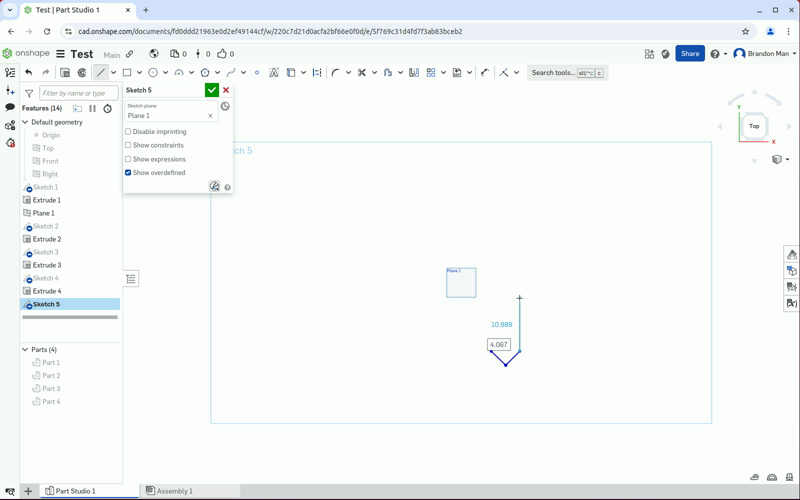
key_up(shift)
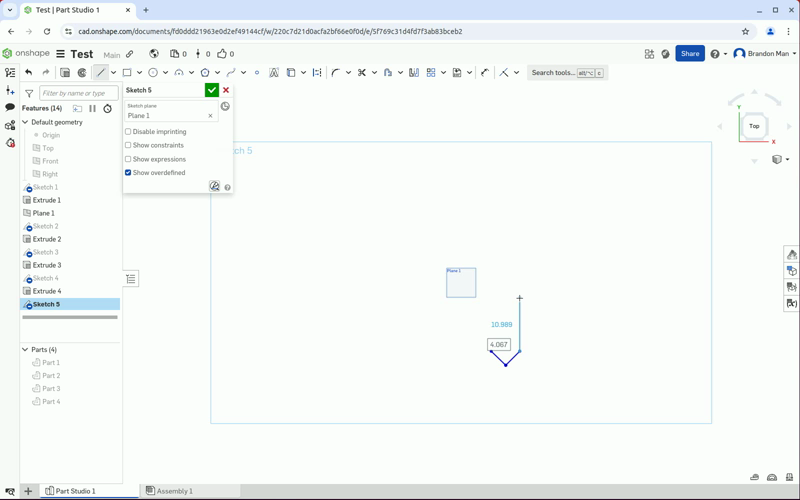
key_down(shift)
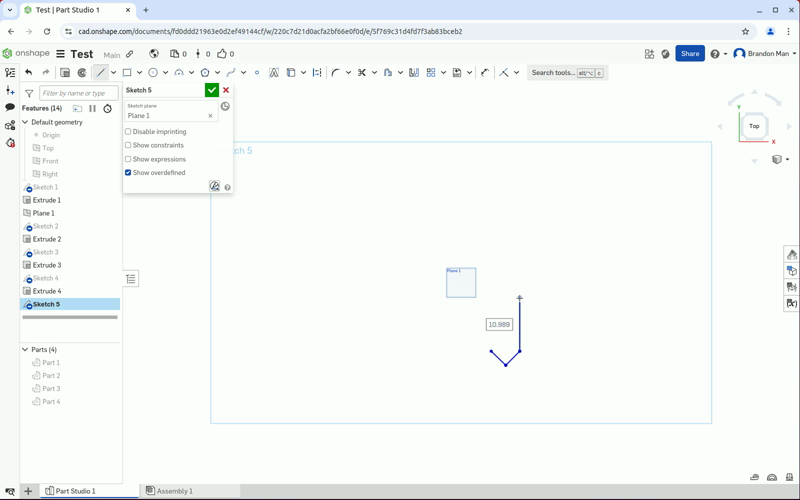
mouse_move(549, 297)
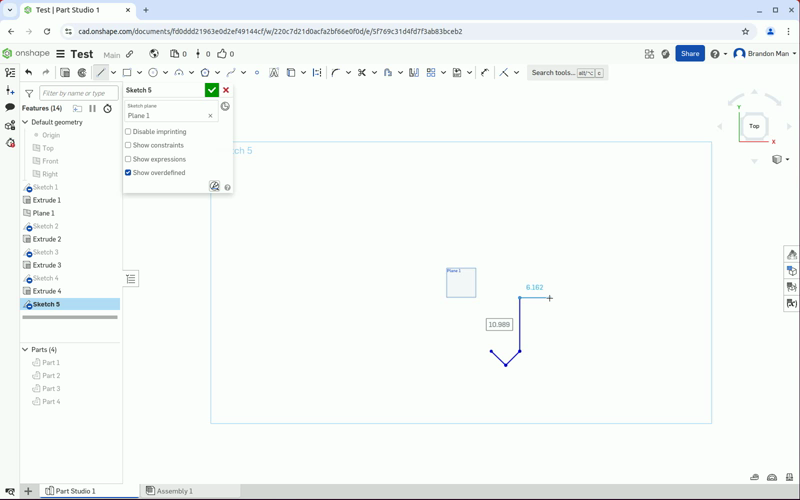
mouse_move(505, 283)
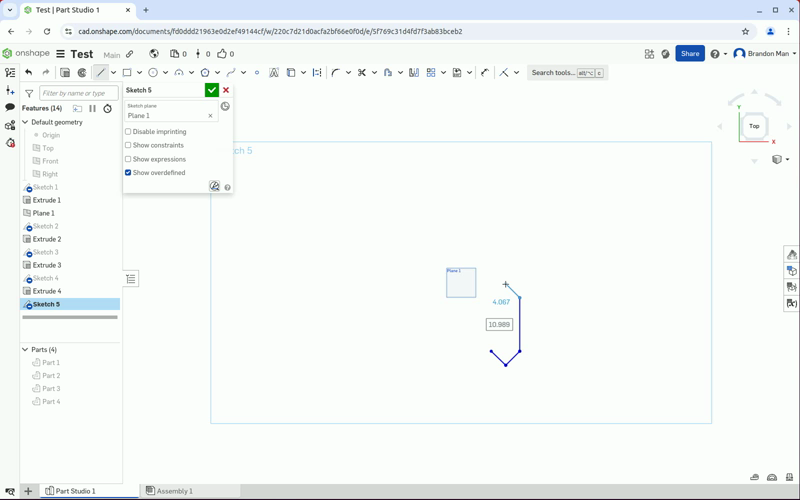
click(505, 283)
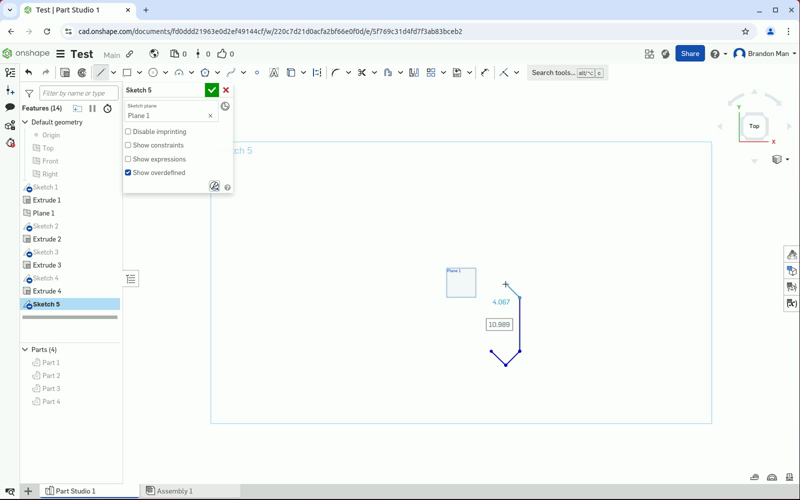
key_up(shift)
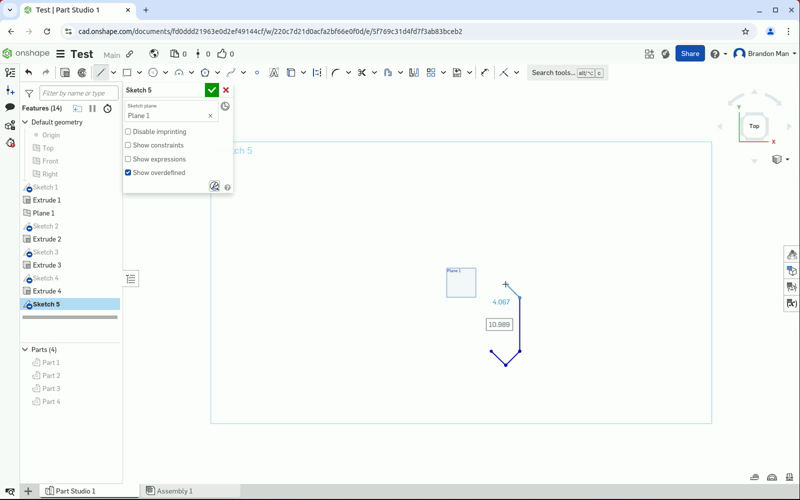
key_down(shift)
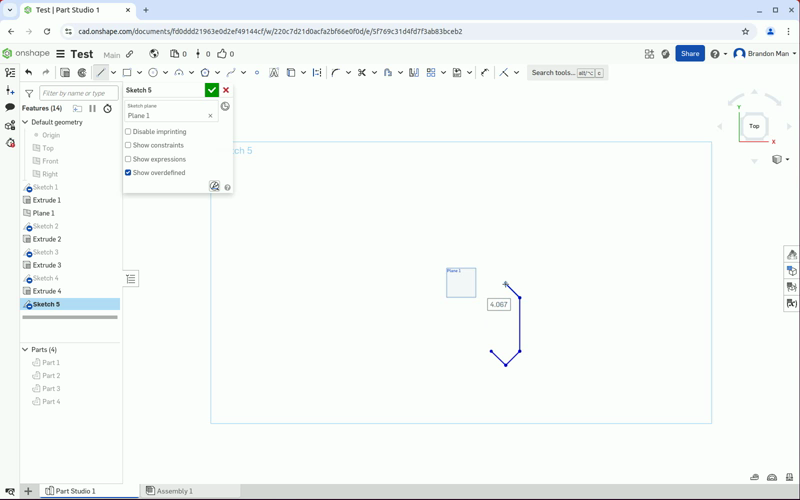
mouse_move(535, 283)
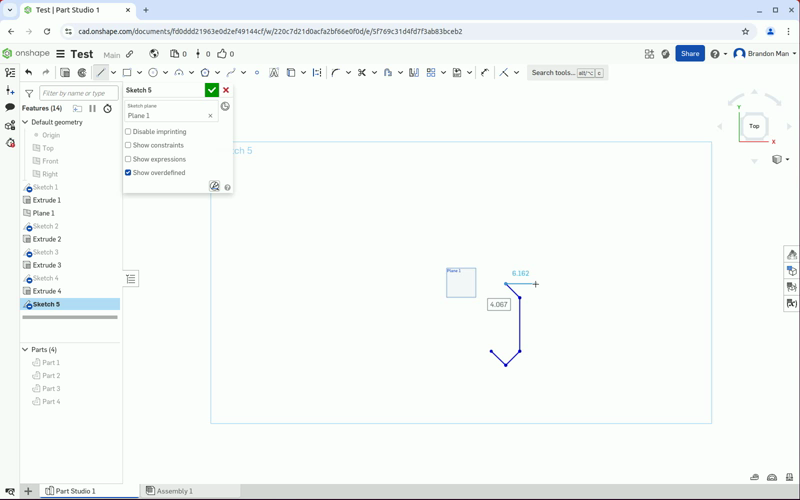
mouse_move(491, 296)
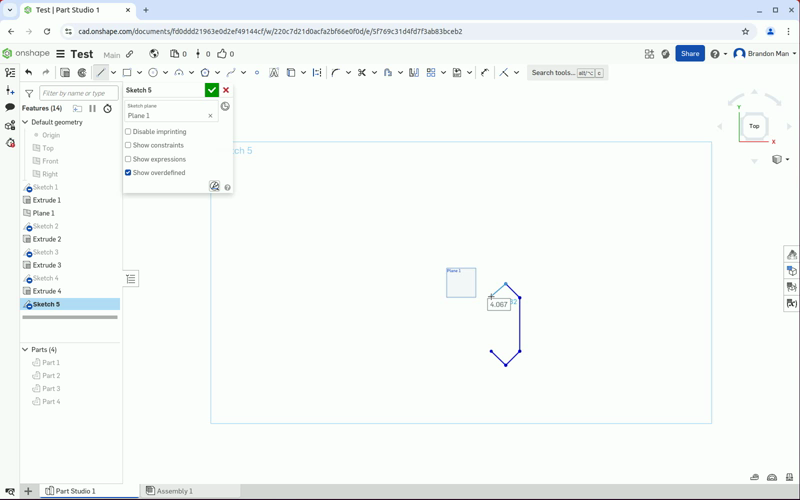
click(491, 296)
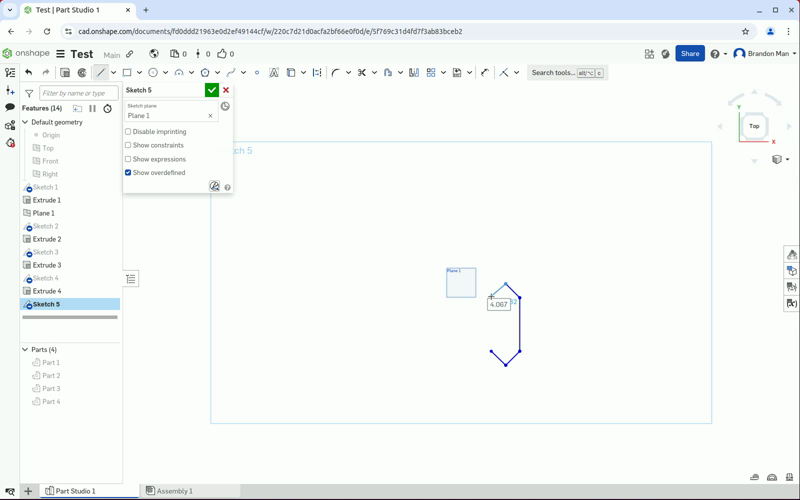
key_up(shift)
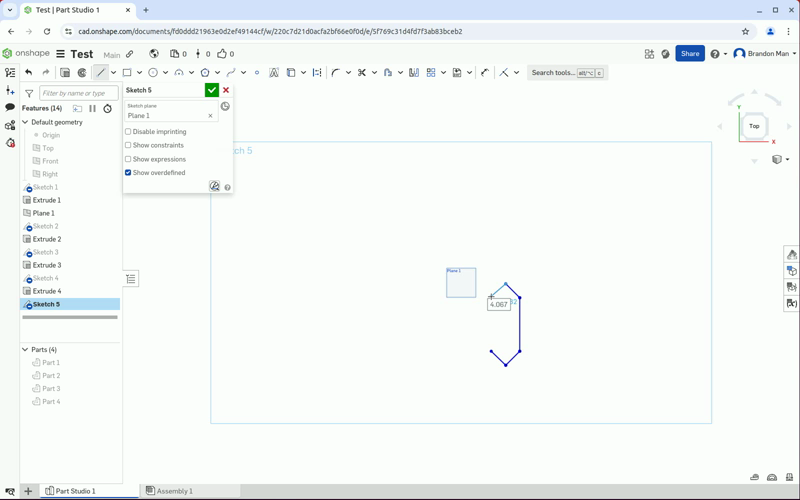
mouse_move(521, 296)
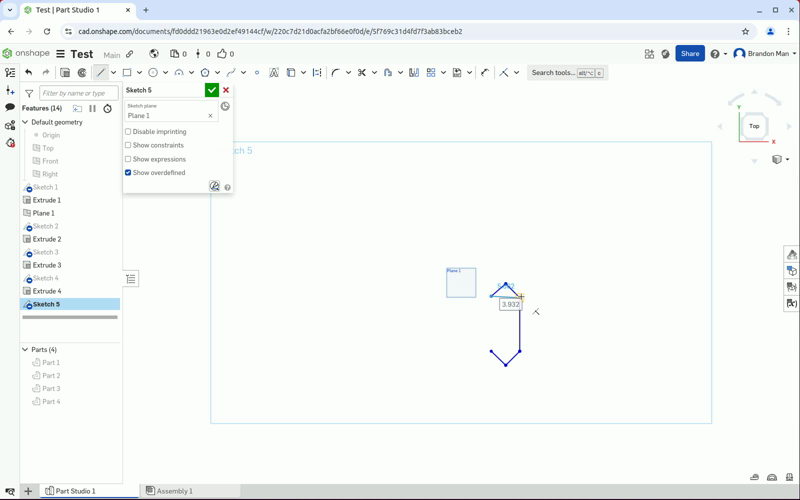
key_down(shift)
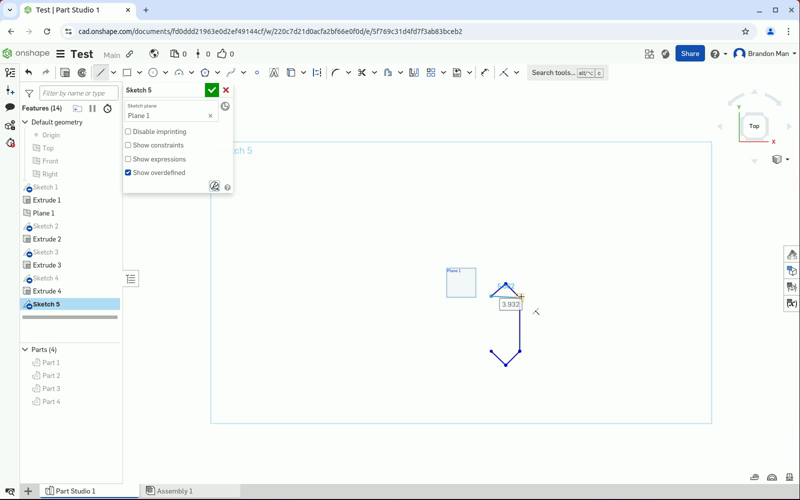
mouse_move(491, 351)
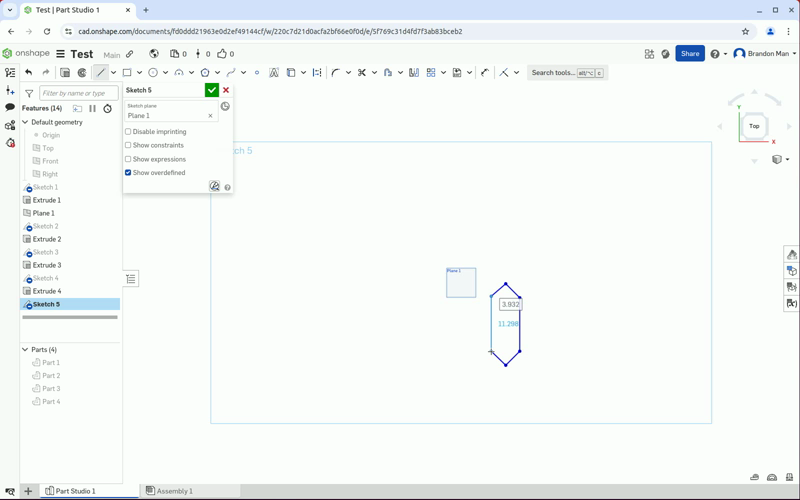
key_up(shift)
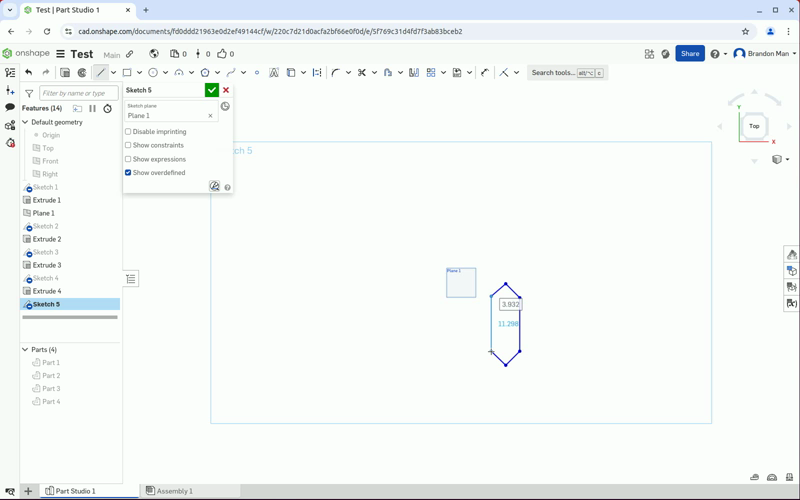
click(491, 351)
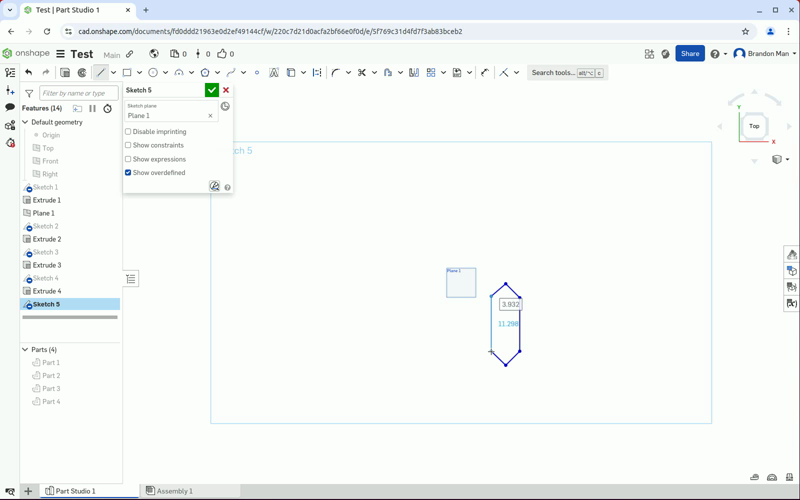
key(esc)
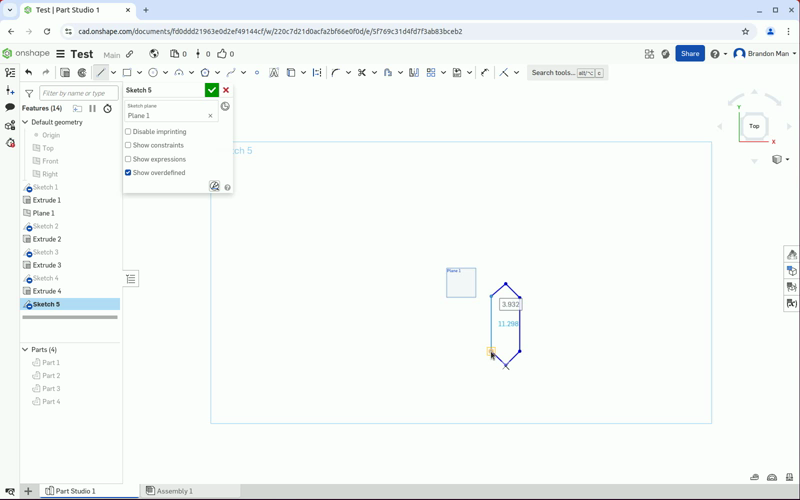
mouse_move(513, 340)
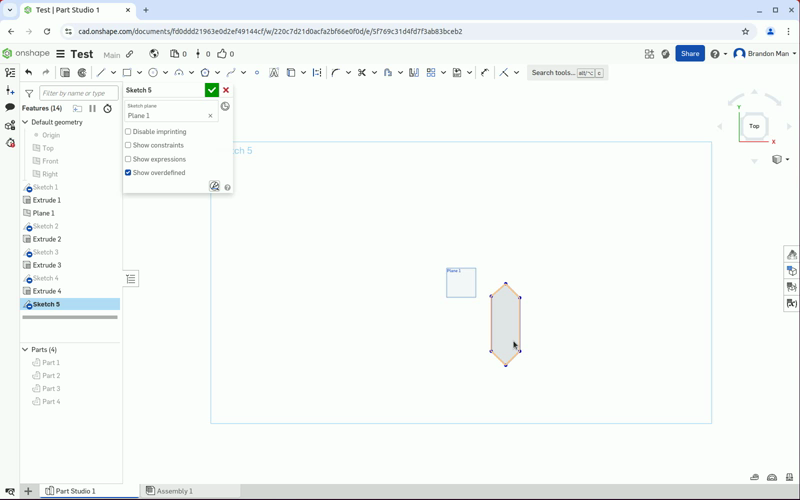
click(513, 340)
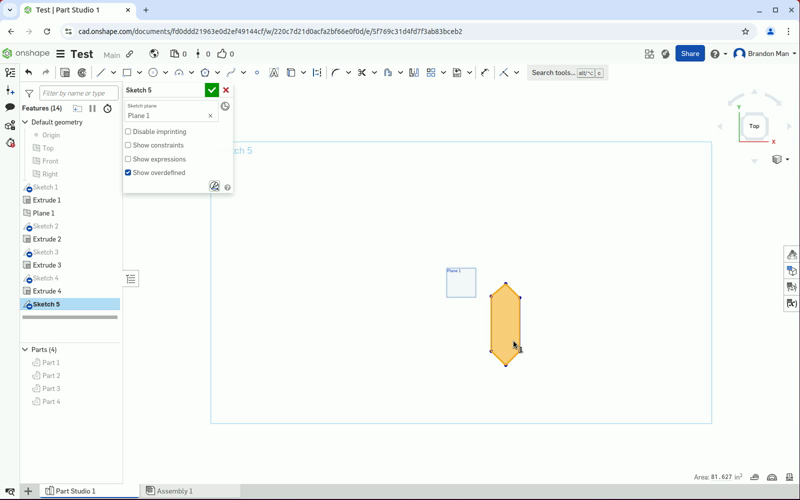
mouse_move(73, 352)
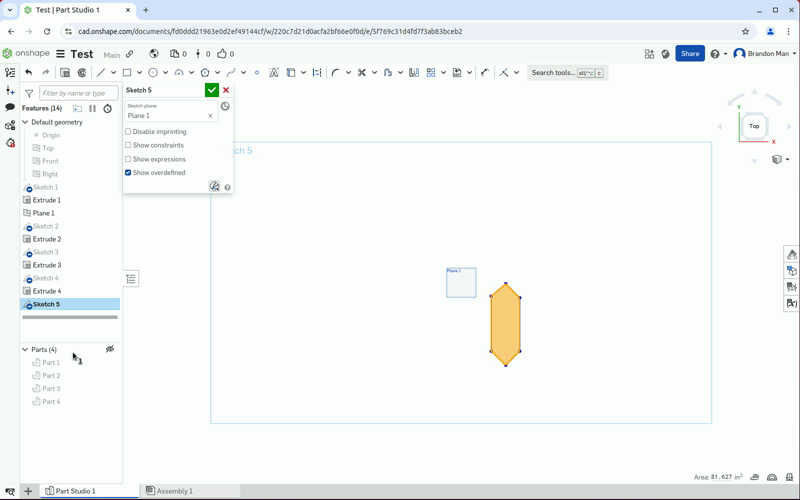
key(shift+y)
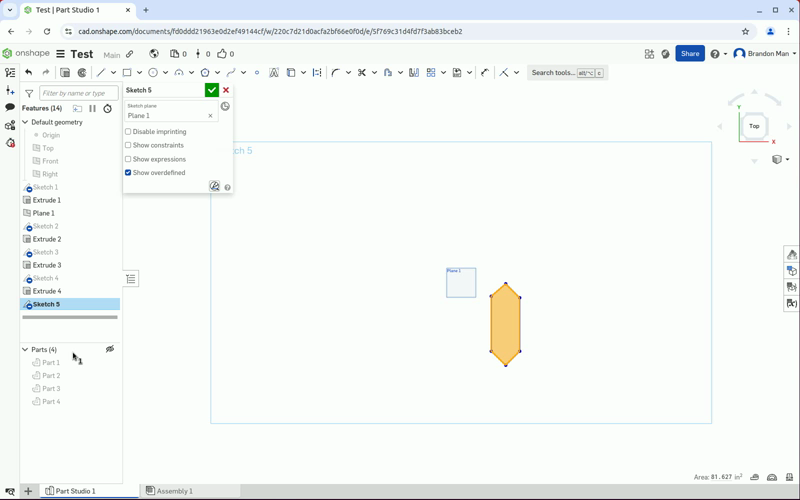
key(shift+e)
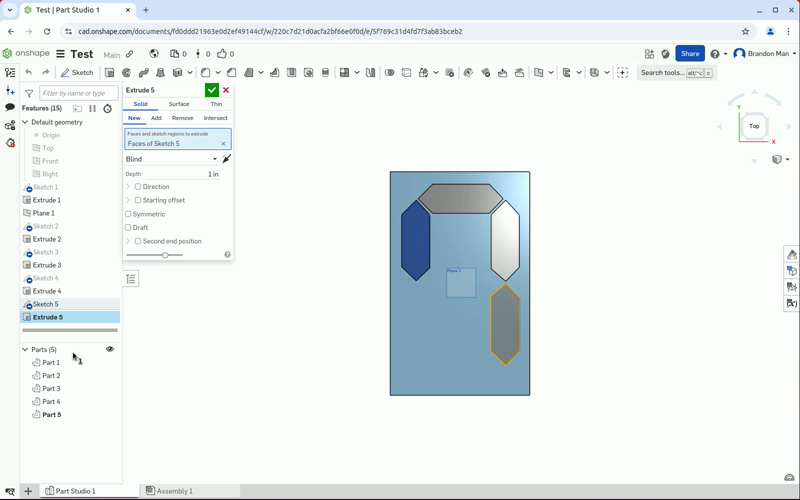
mouse_move(143, 106)
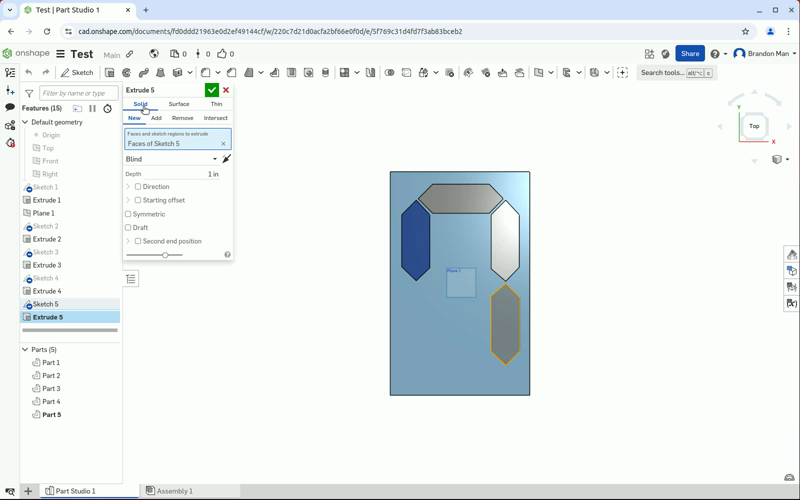
click(143, 106)
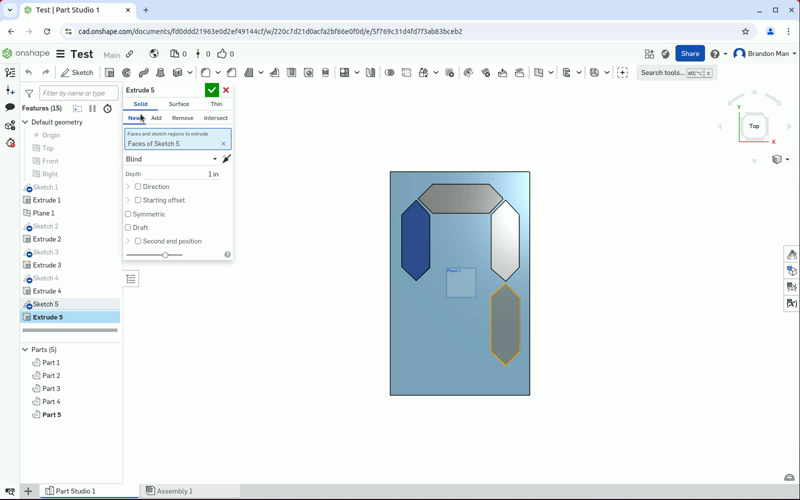
mouse_move(137, 120)
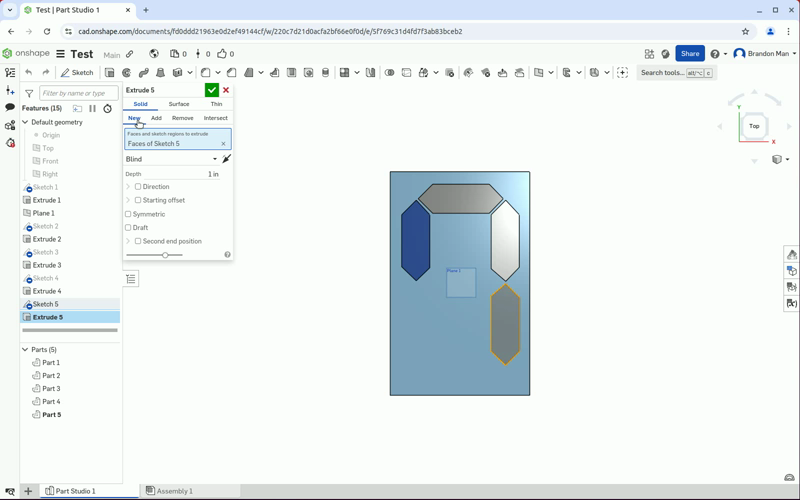
click(137, 120)
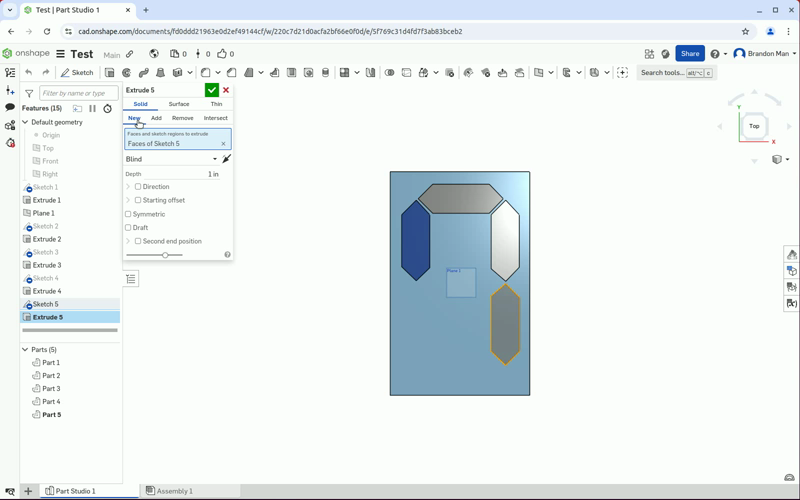
key(tab, 4)
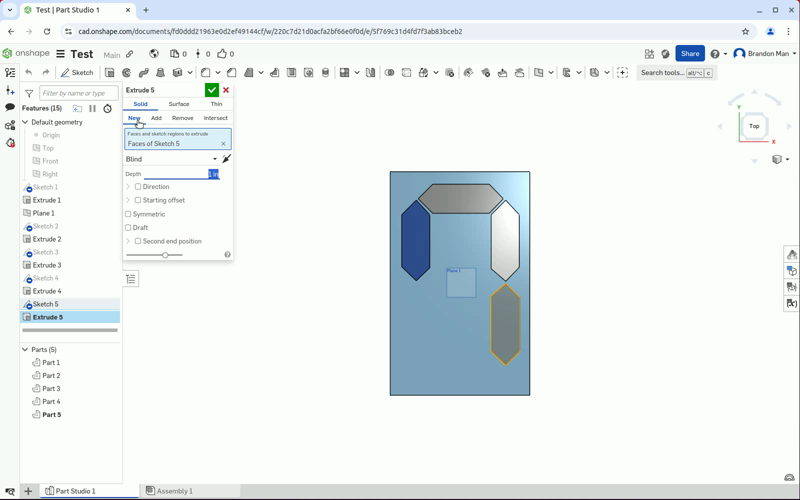
text(5.777)
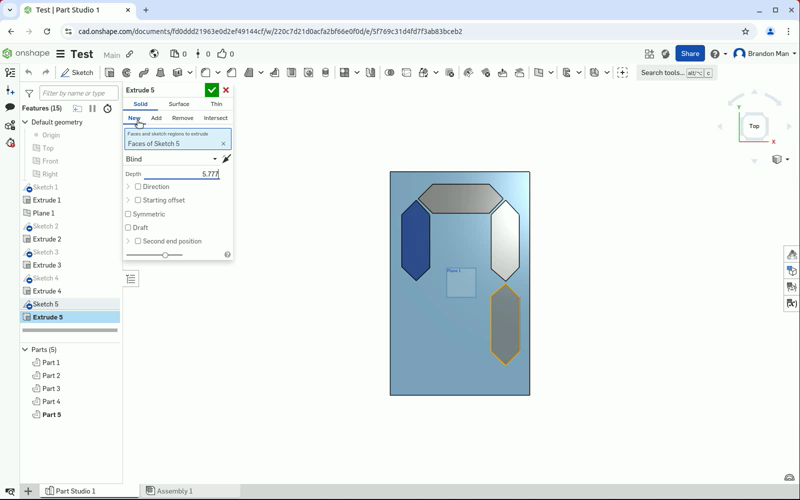
key(enter)
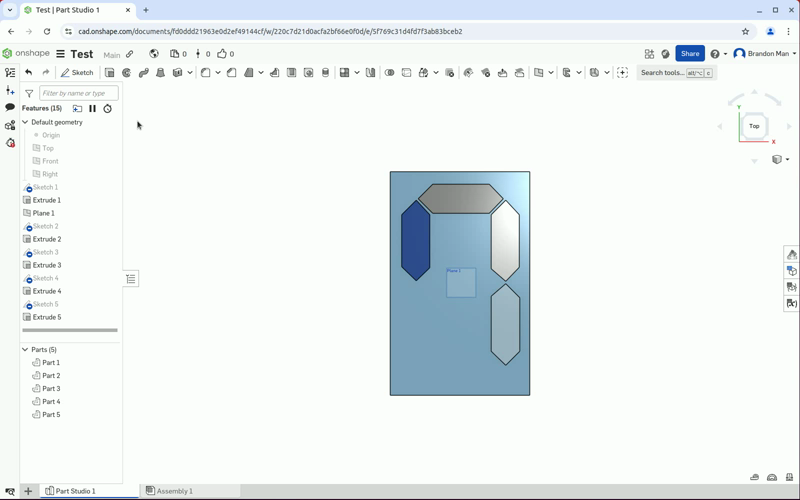
key(shift+h)
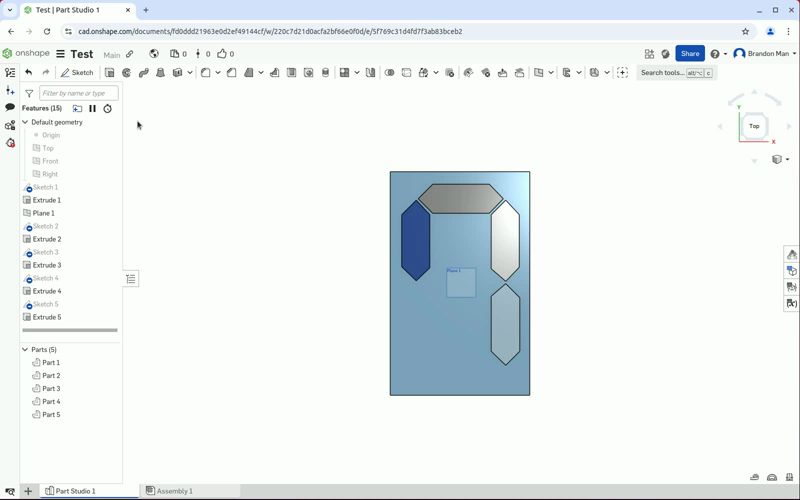
key(shift+h)
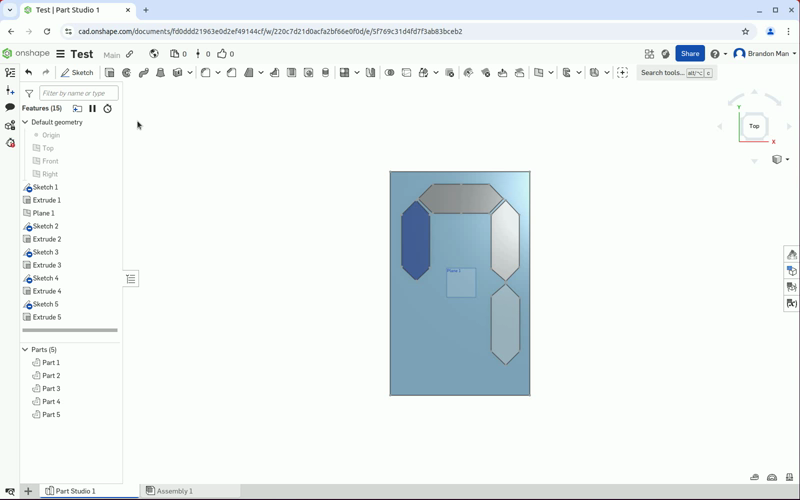
key(shift+7)
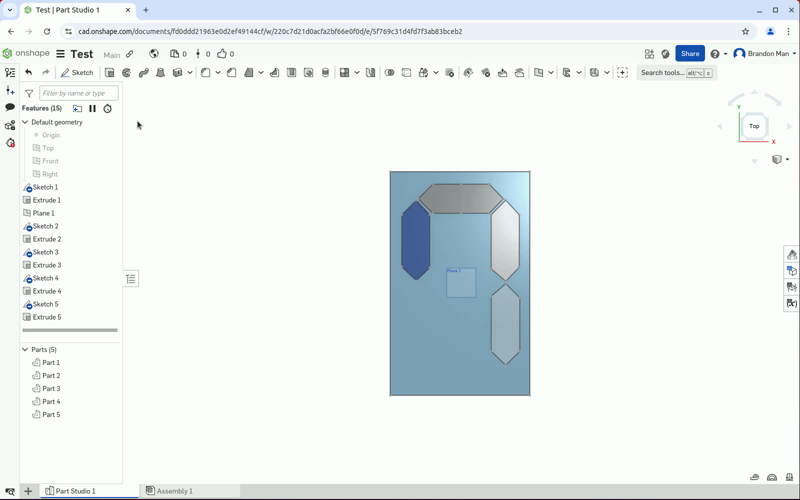
key(up, 3)
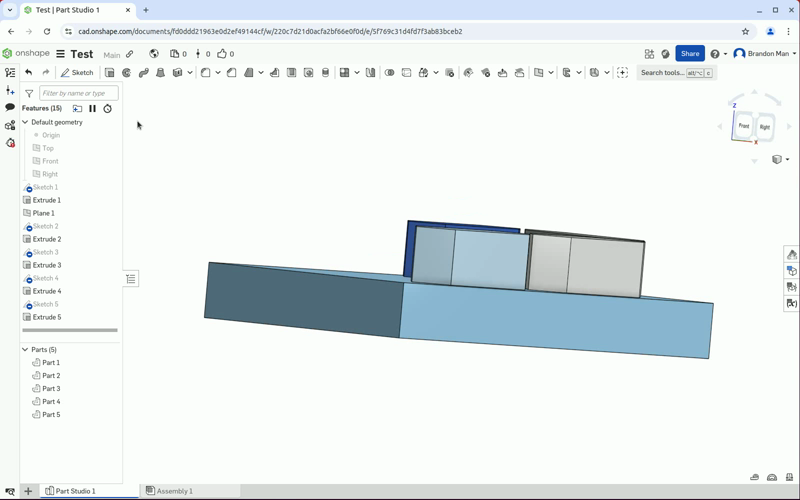
key(left, 3)
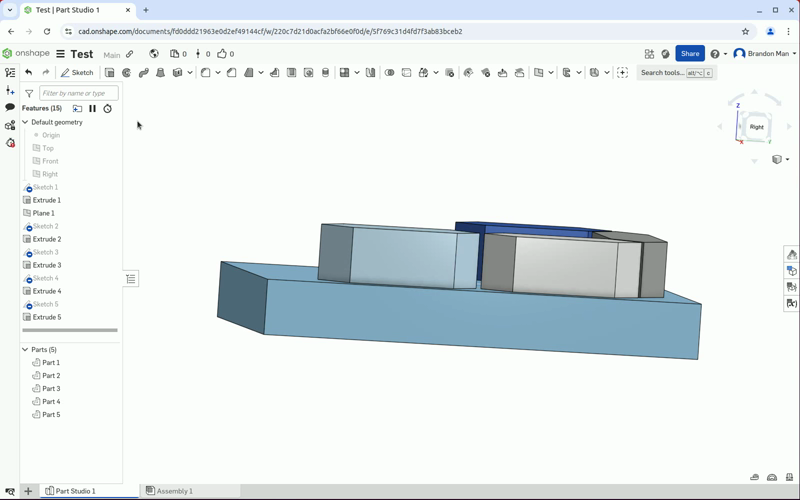
key(right, 3)
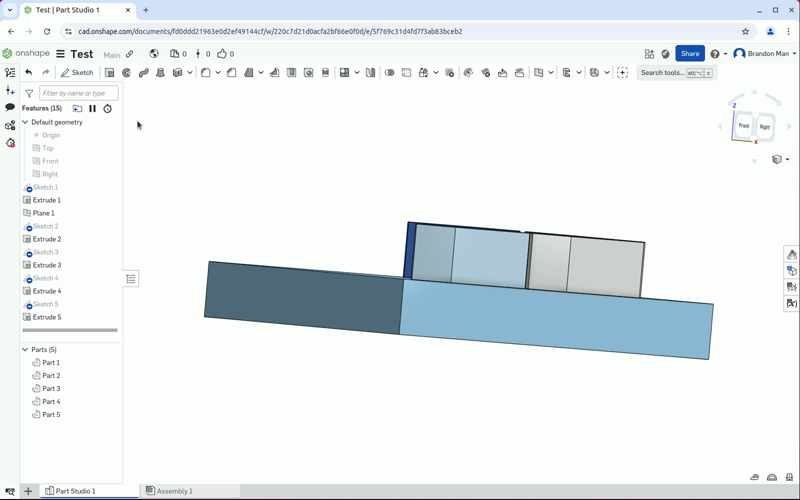
key(down, 3)
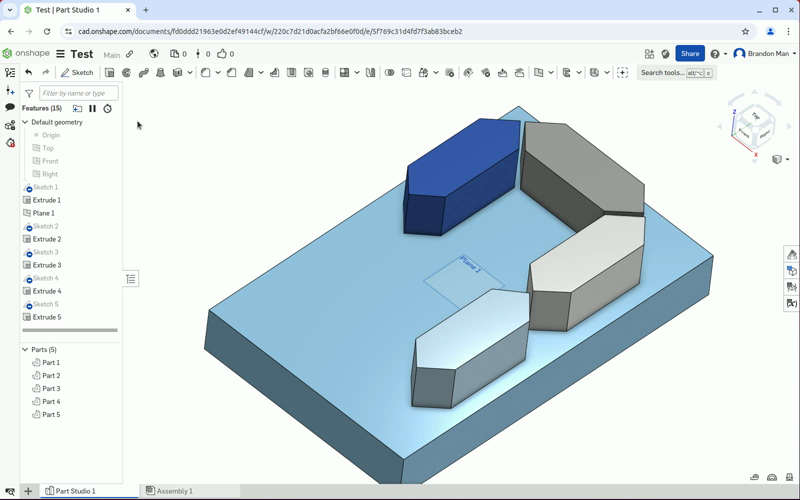
mouse_move(73, 189)
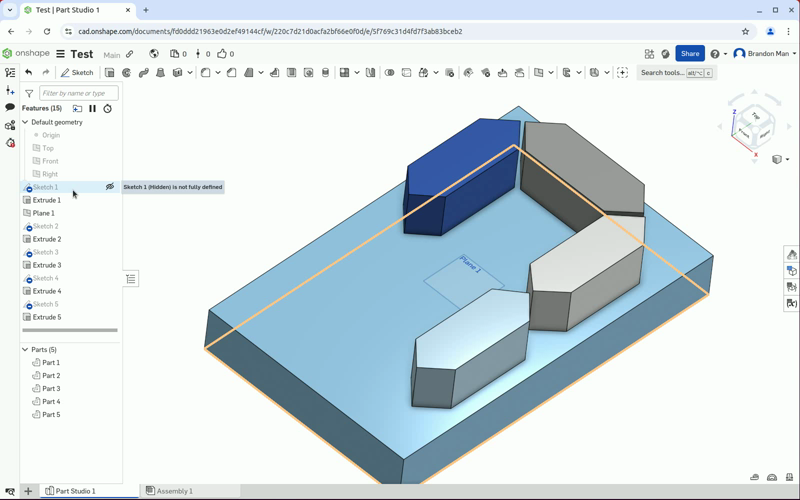
click(73, 189)